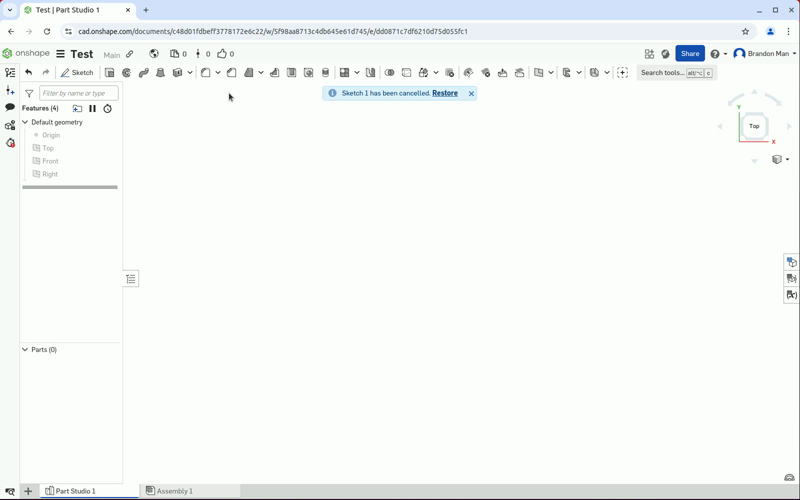
key(shift+h)
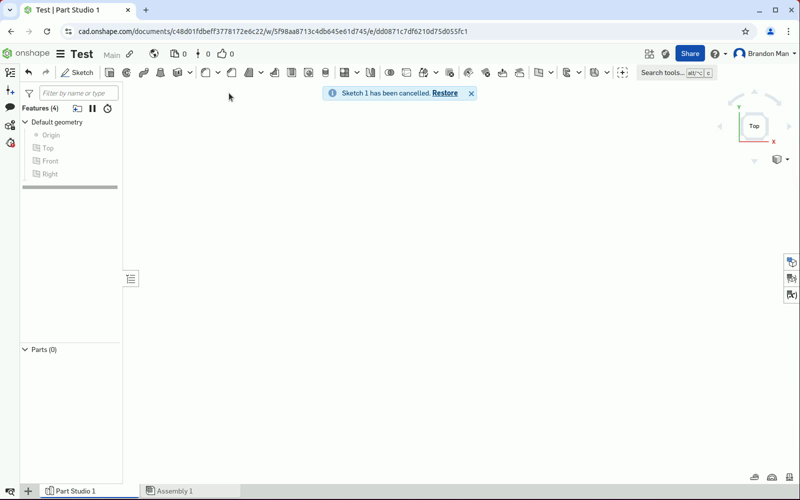
mouse_move(73, 352)
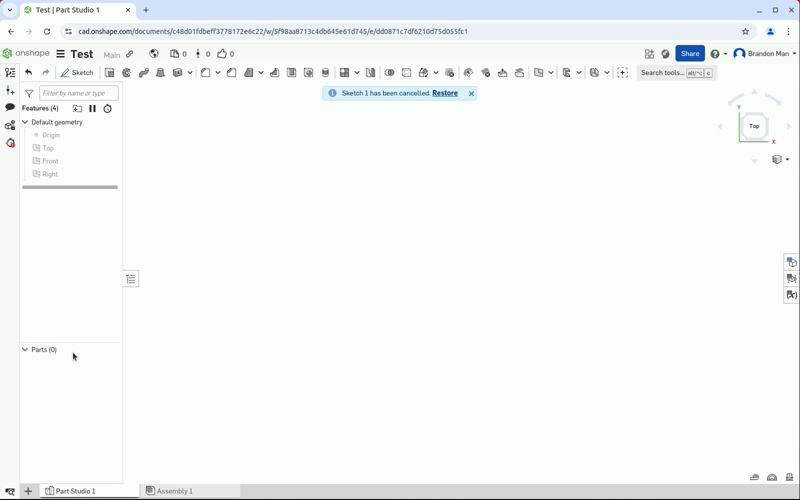
key(y)
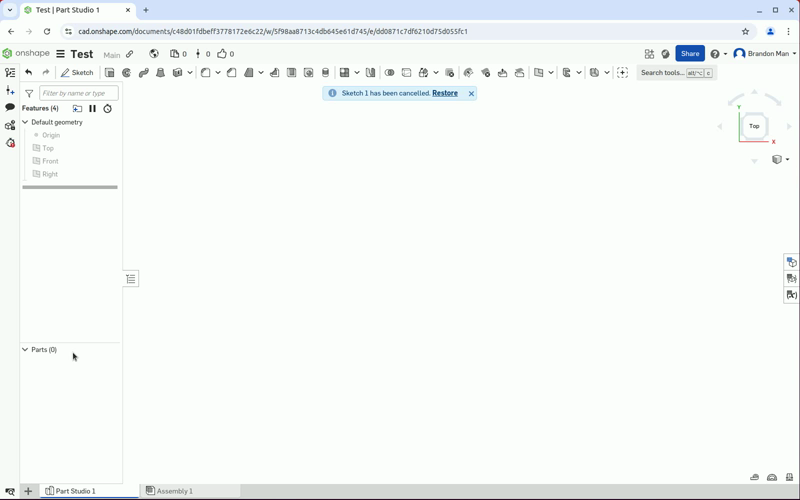
key(shift+p)
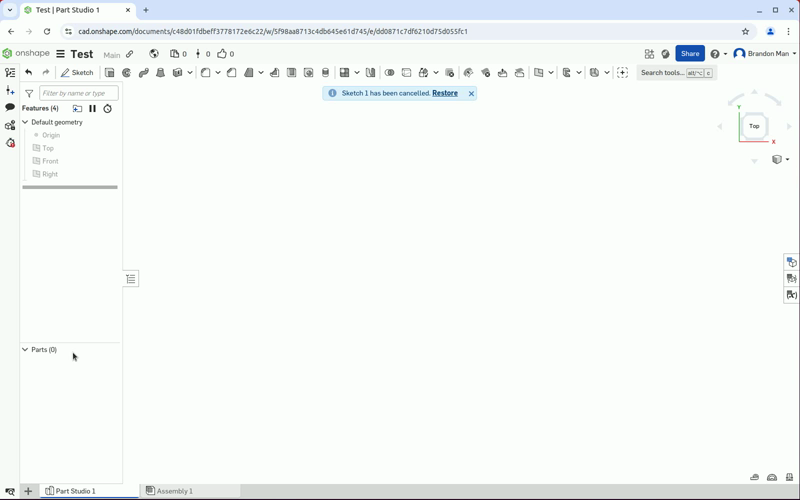
key(space)
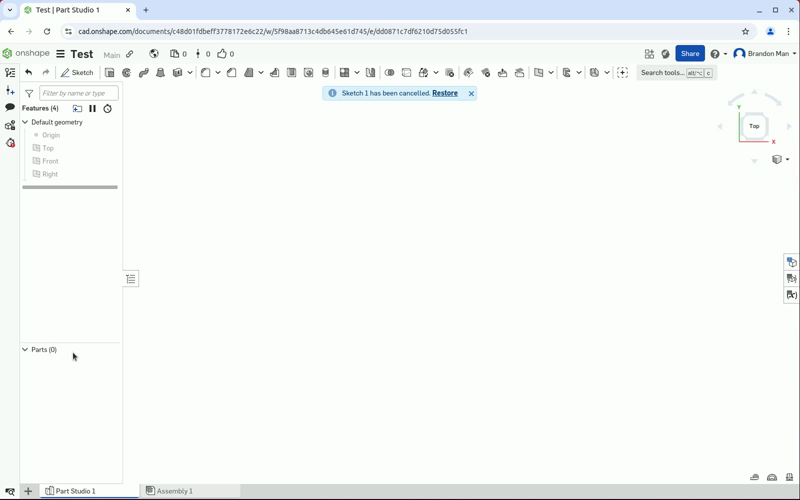
key_down(shift)
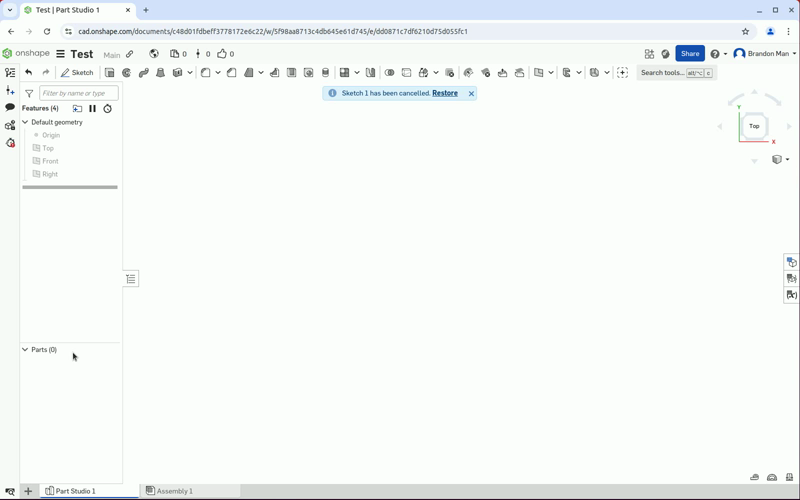
key(up)
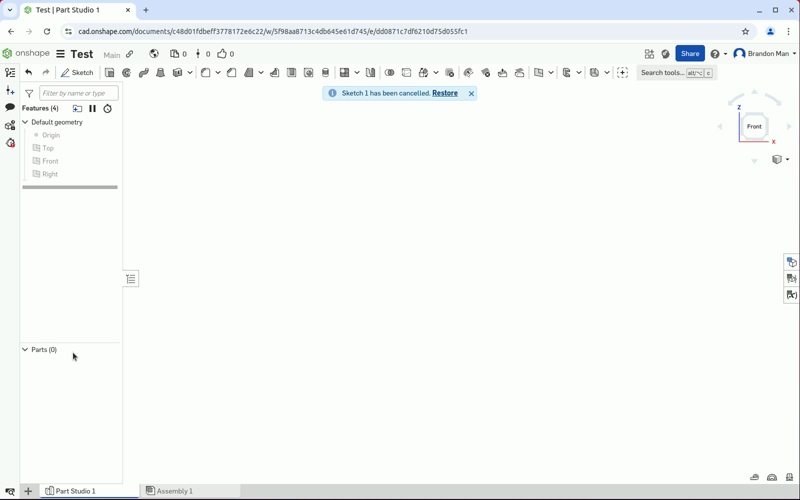
key_up(shift)
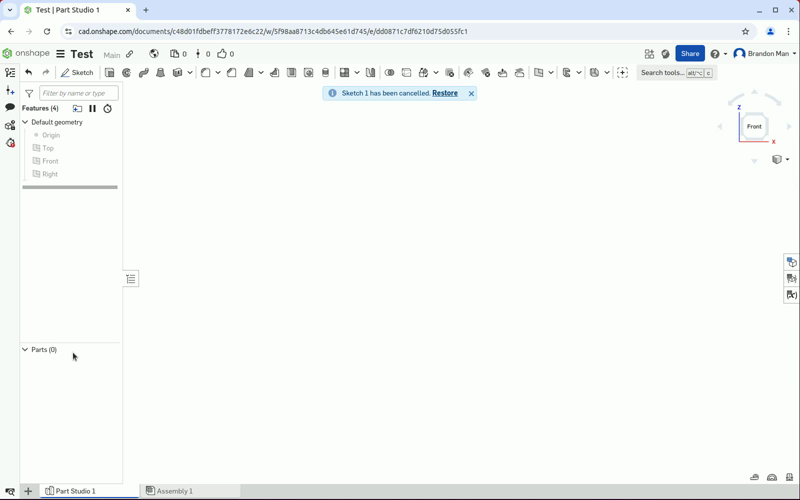
mouse_move(73, 352)
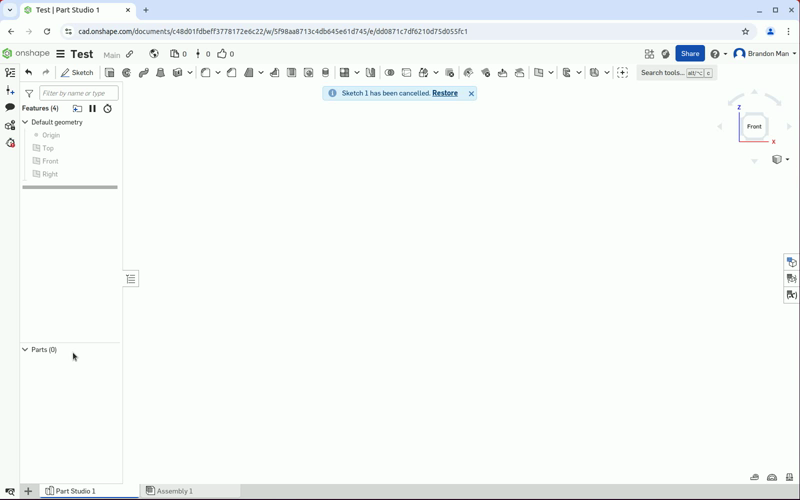
key(shift+y)
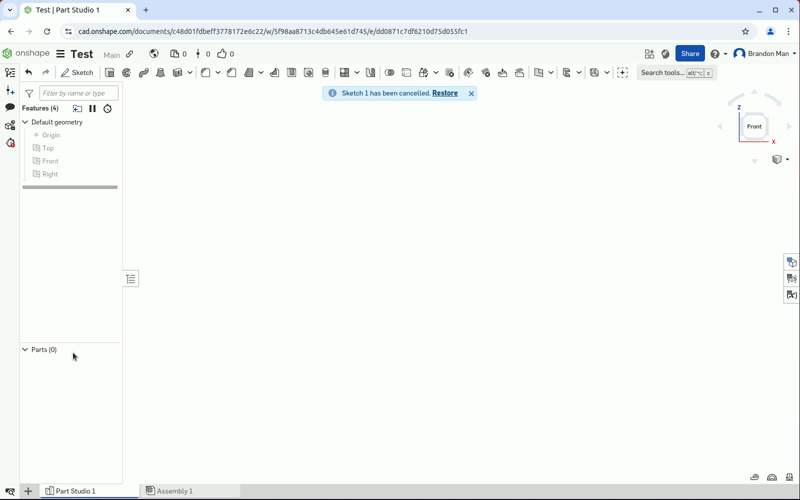
key(shift+s)
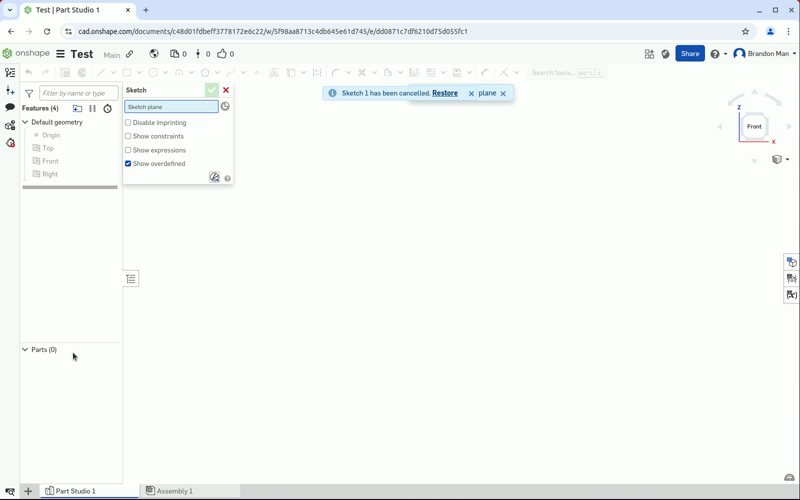
mouse_move(73, 163)
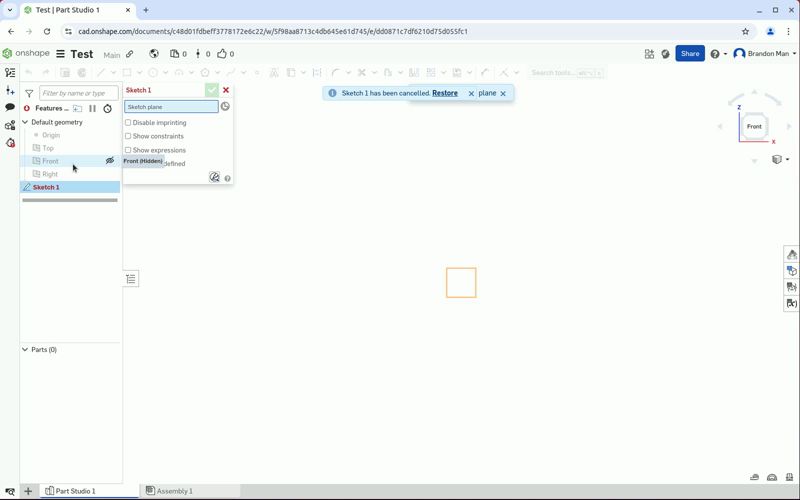
click(73, 163)
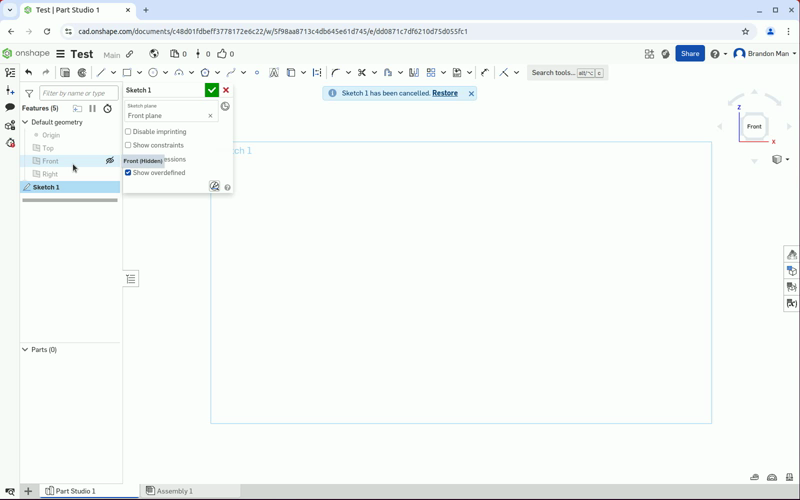
mouse_move(73, 352)
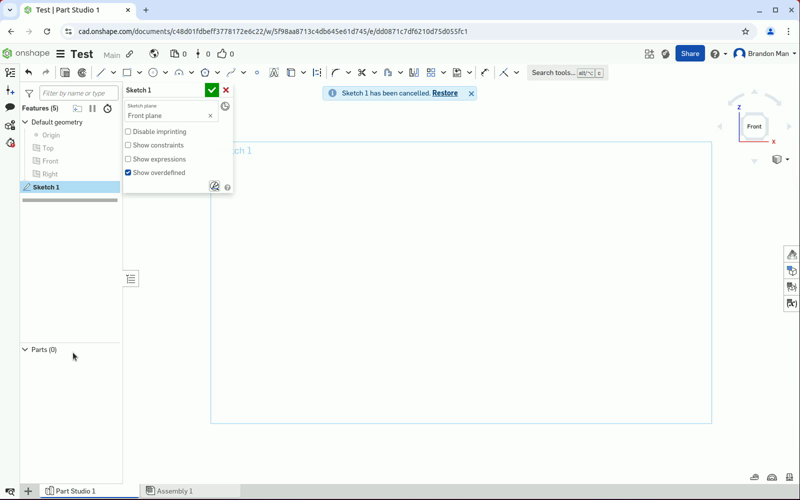
key(y)
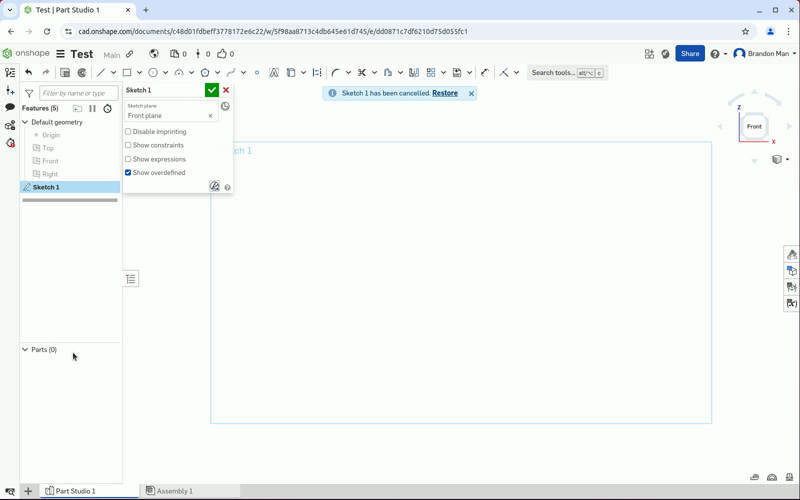
key(l)
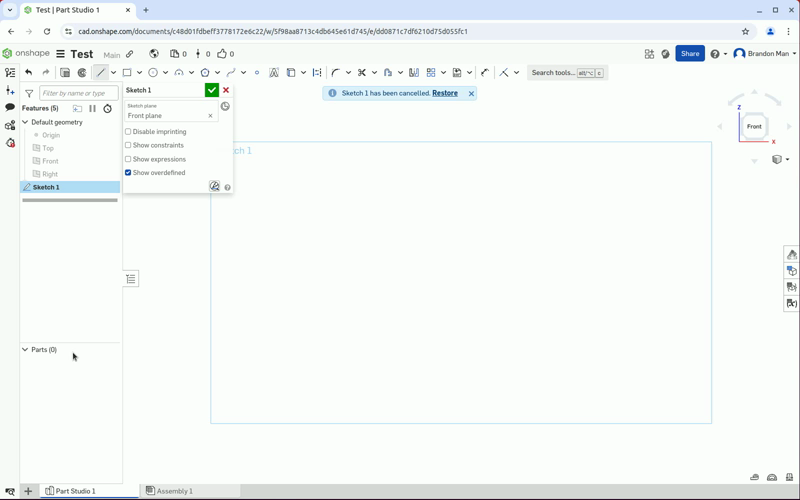
key_down(shift)
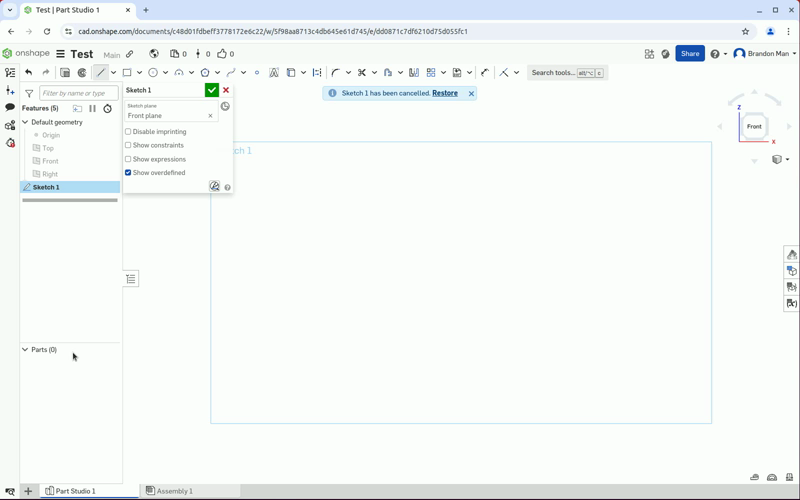
mouse_move(409, 340)
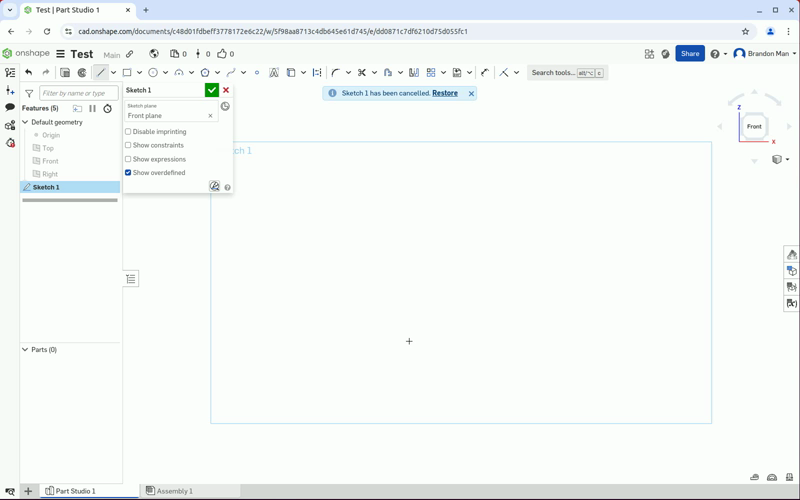
click(409, 340)
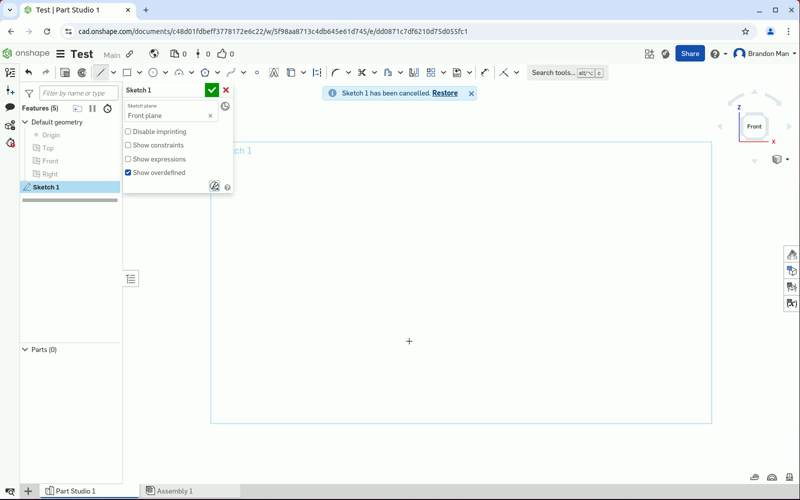
key_up(shift)
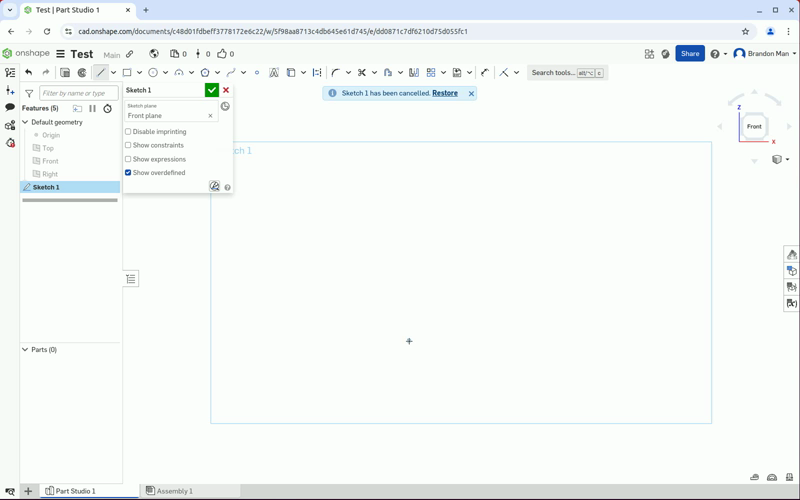
key_down(shift)
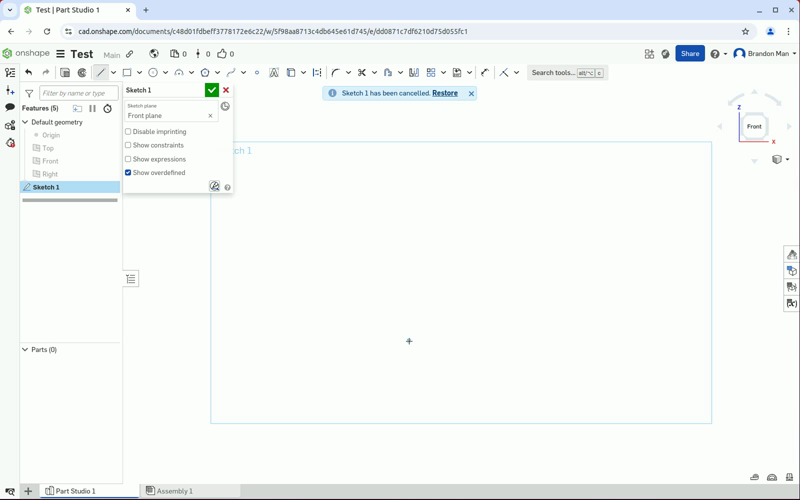
mouse_move(439, 340)
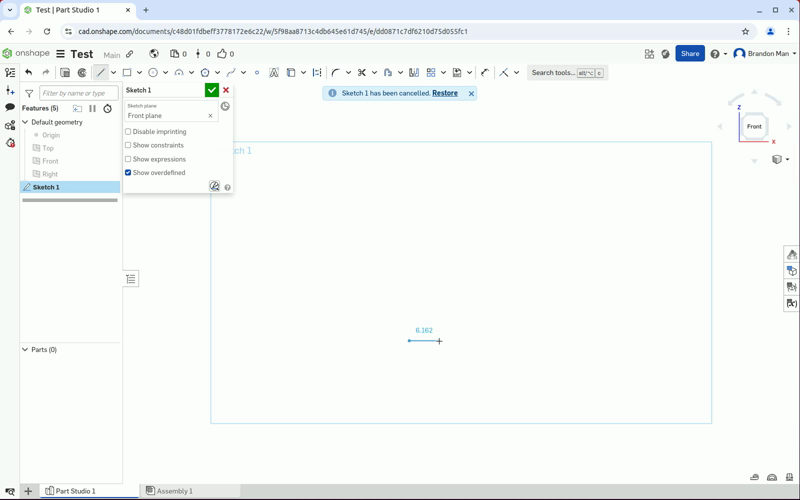
mouse_move(457, 340)
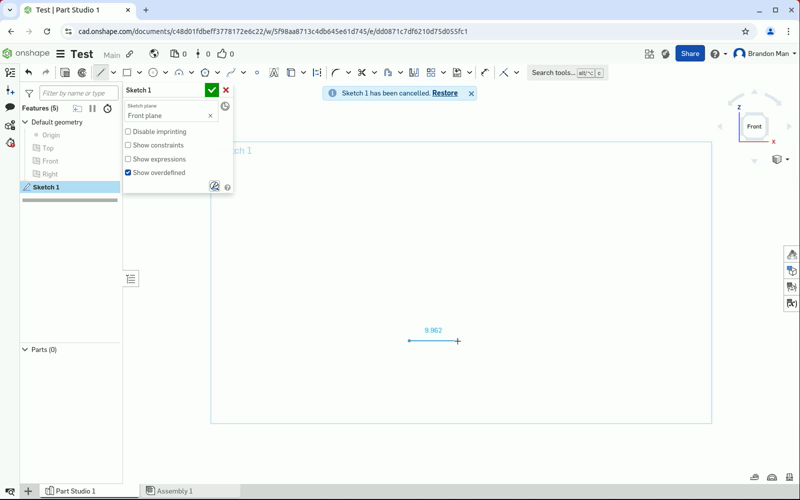
click(457, 340)
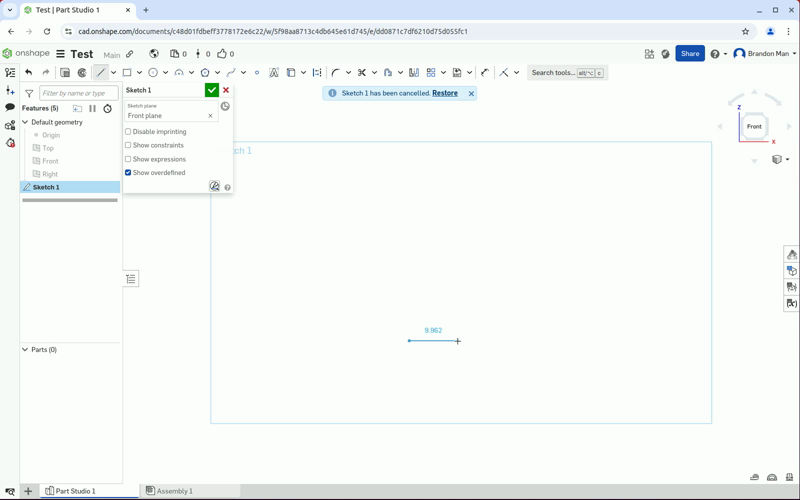
key_up(shift)
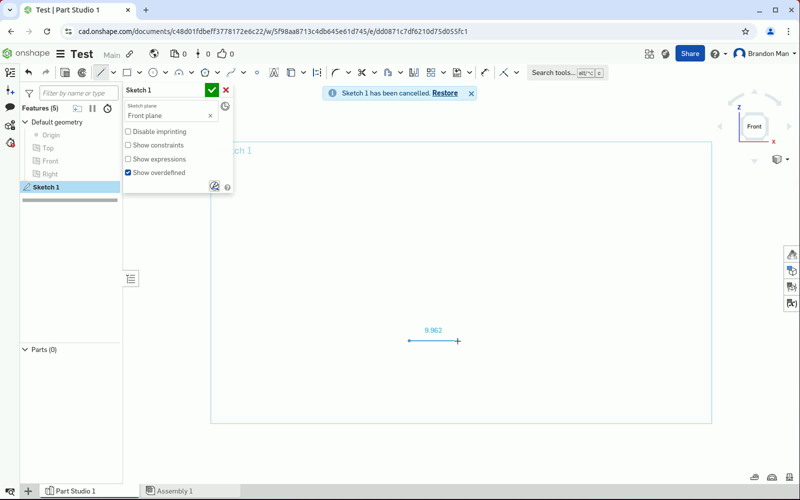
key_down(shift)
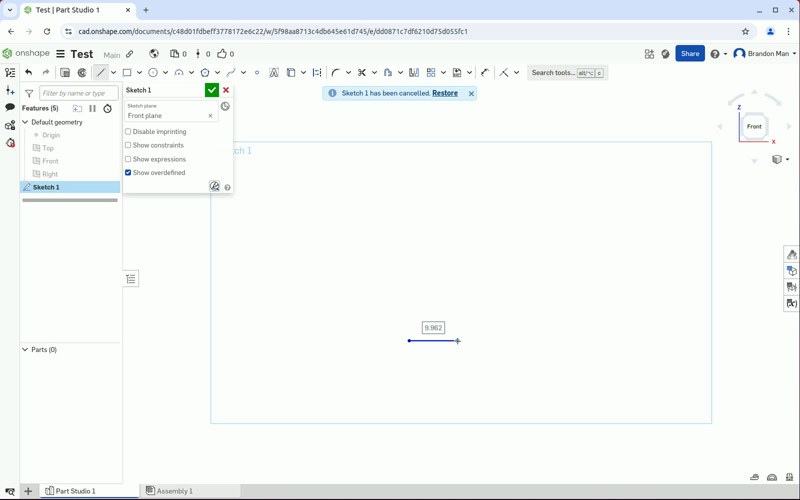
mouse_move(487, 340)
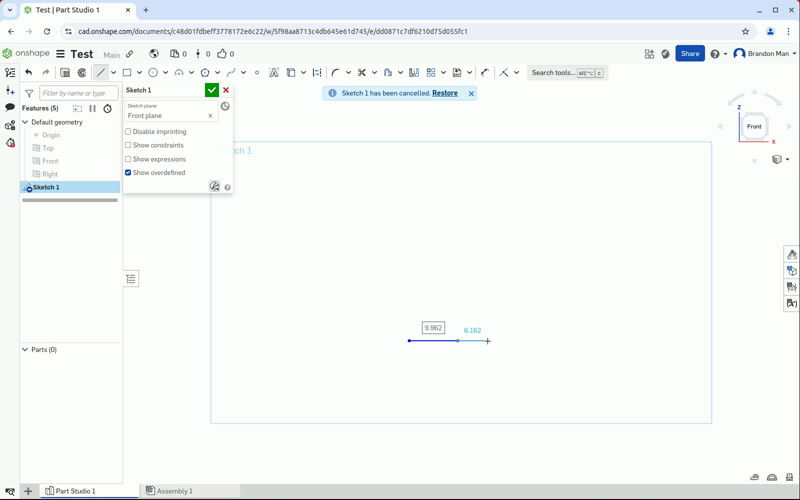
mouse_move(457, 315)
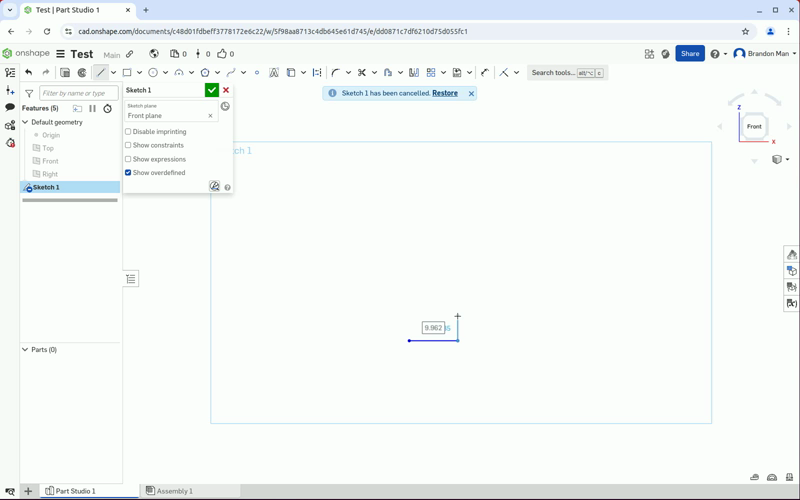
click(457, 315)
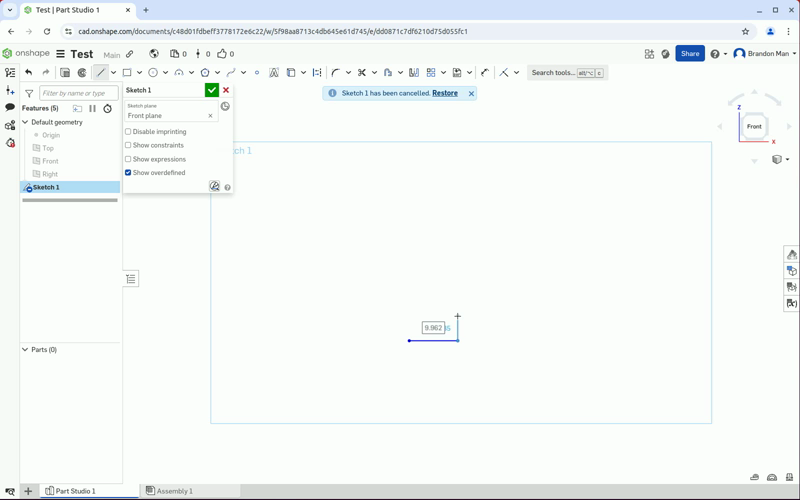
key_up(shift)
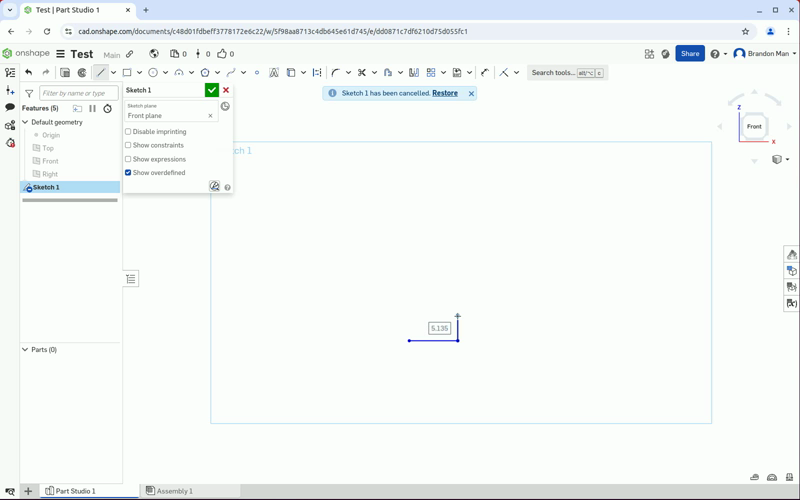
key(esc)
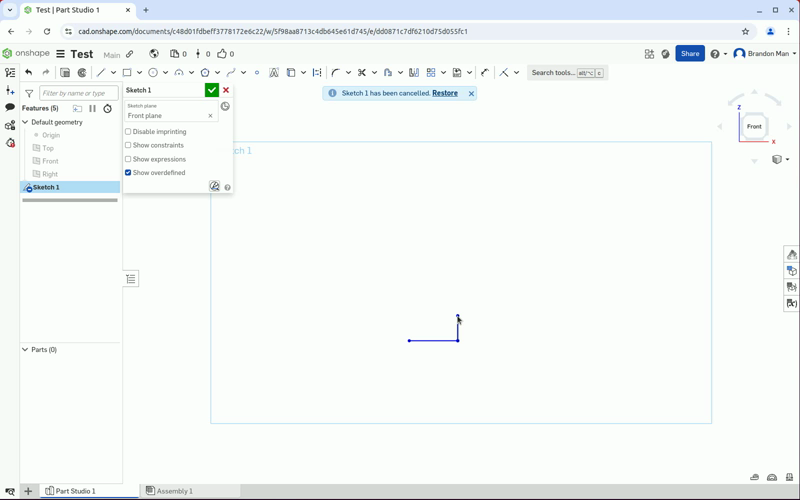
key(a)
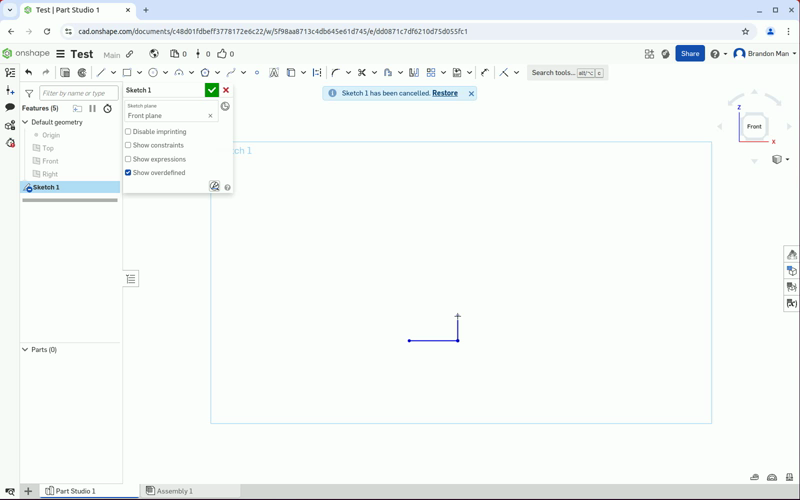
mouse_move(457, 315)
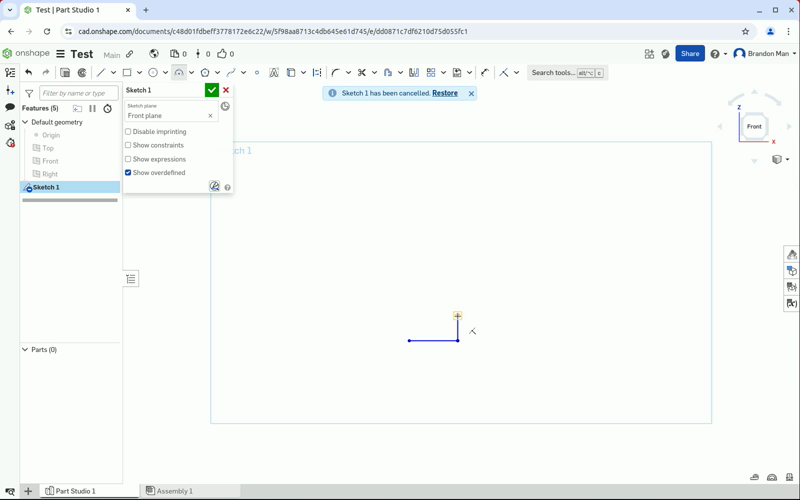
click(457, 315)
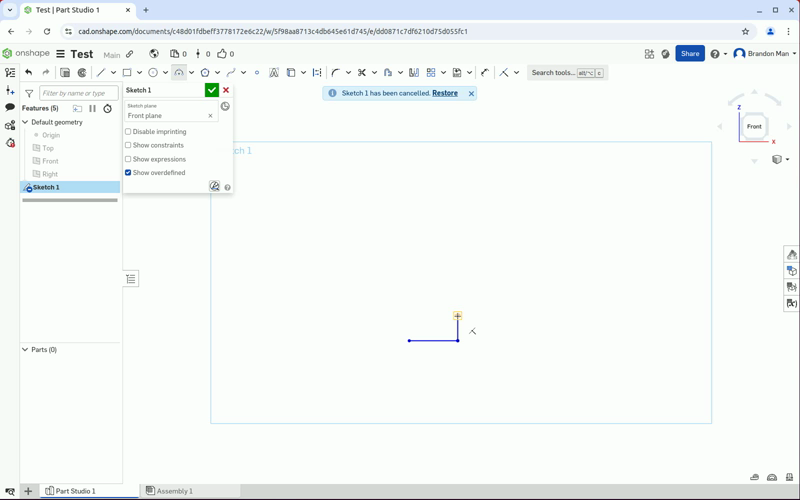
key_down(shift)
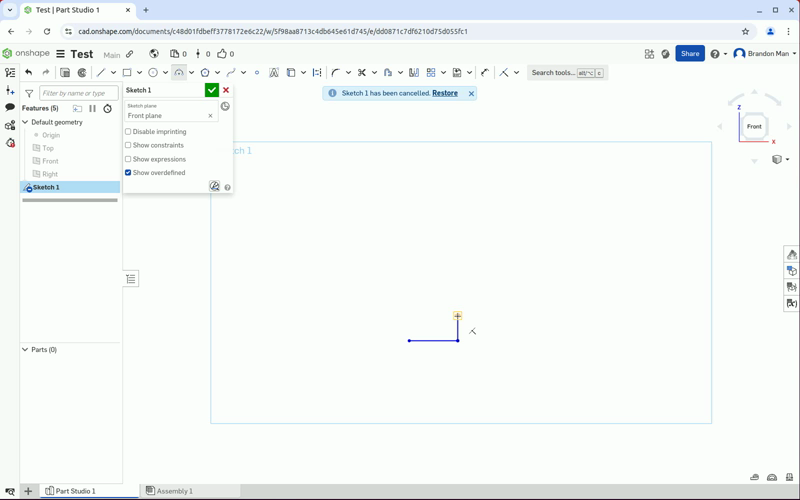
mouse_move(457, 249)
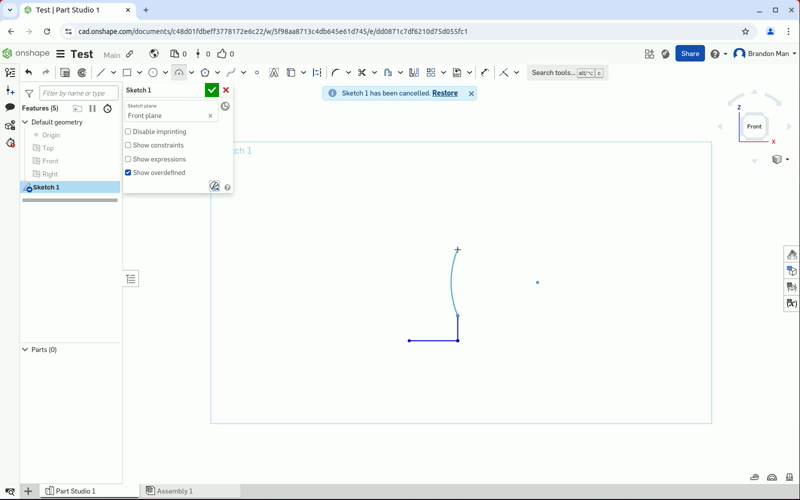
click(457, 249)
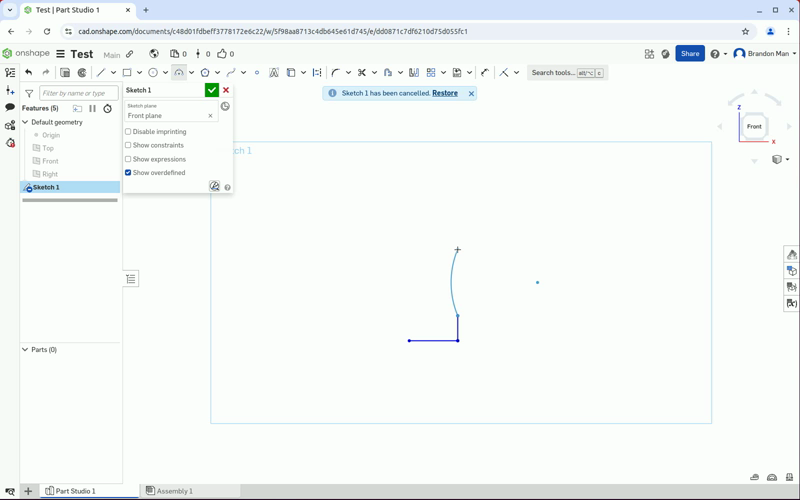
mouse_move(428, 282)
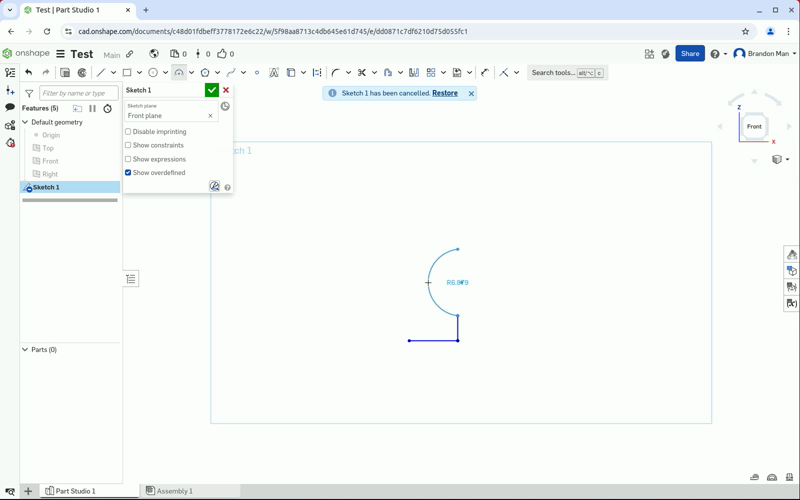
click(428, 282)
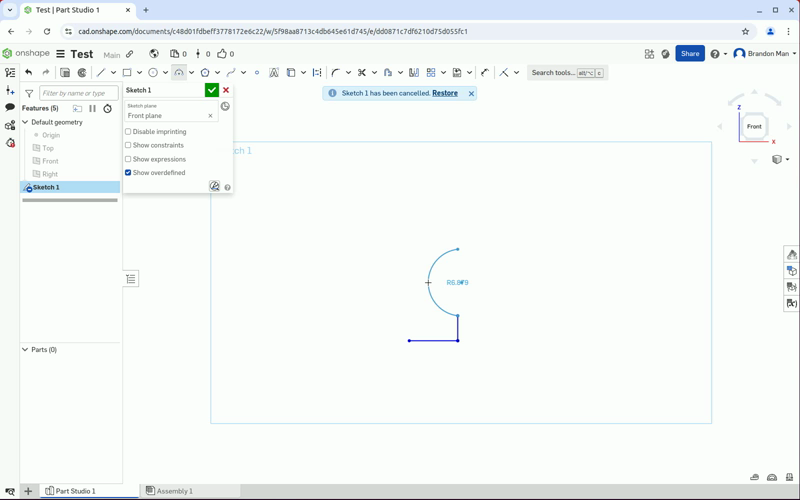
key_up(shift)
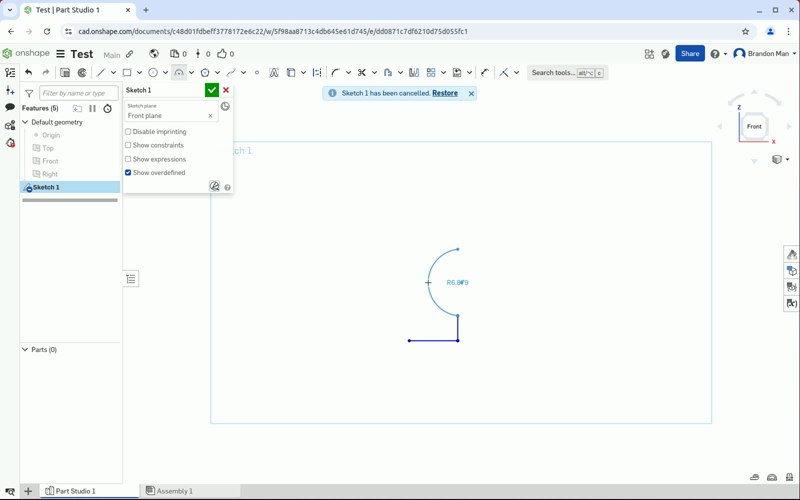
key(esc)
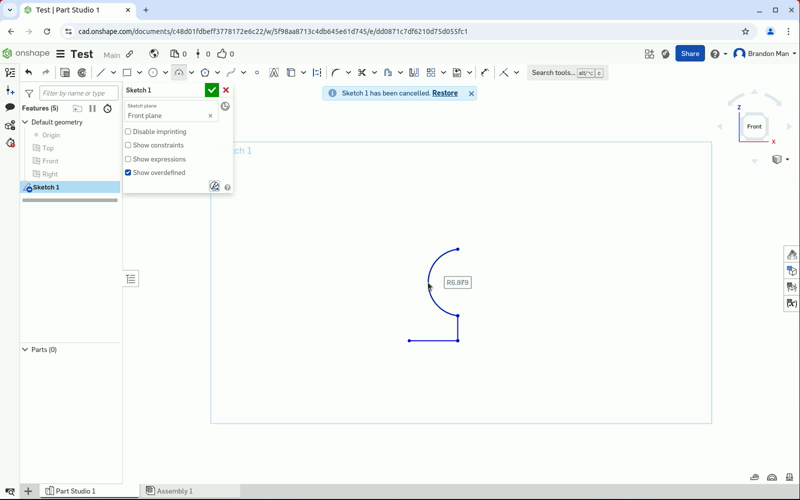
key(l)
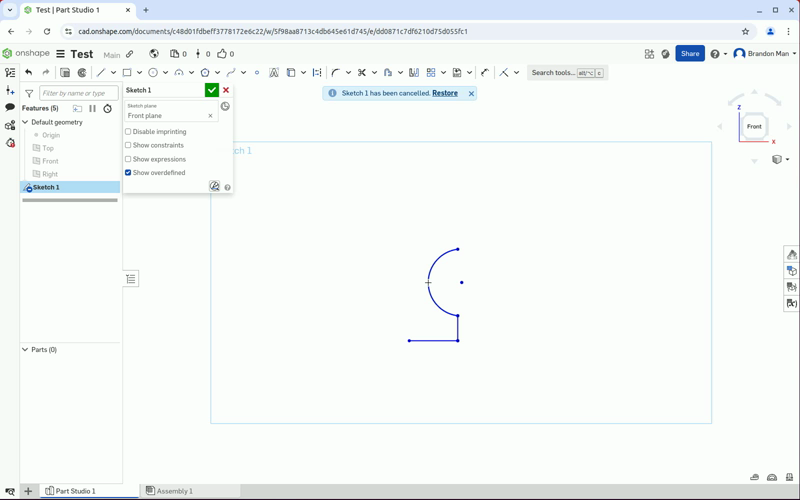
mouse_move(457, 249)
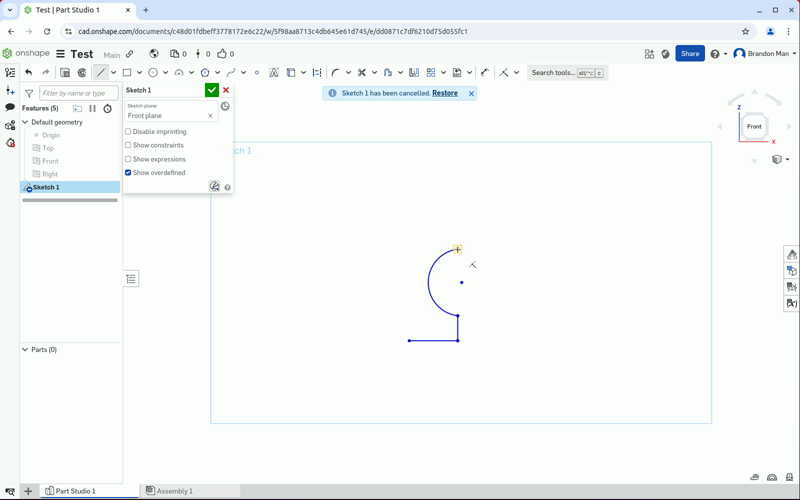
click(457, 249)
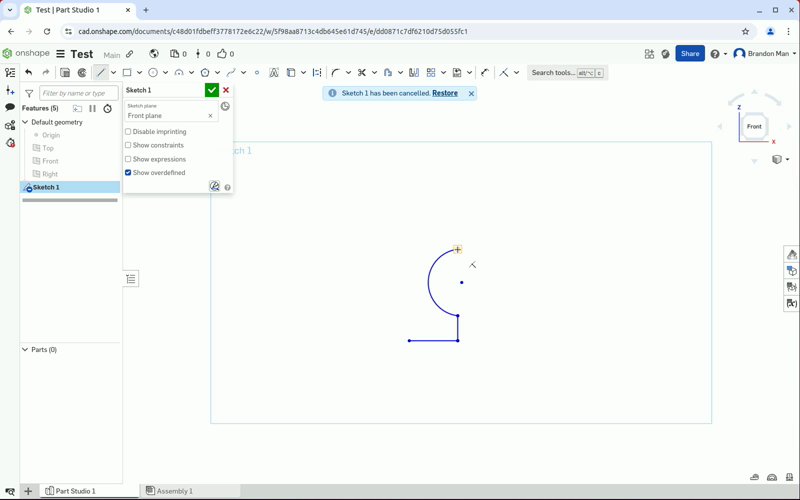
key_down(shift)
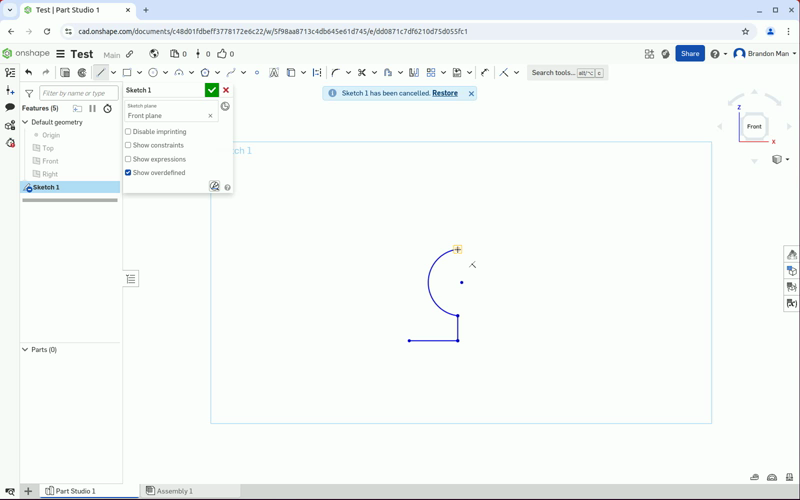
mouse_move(487, 249)
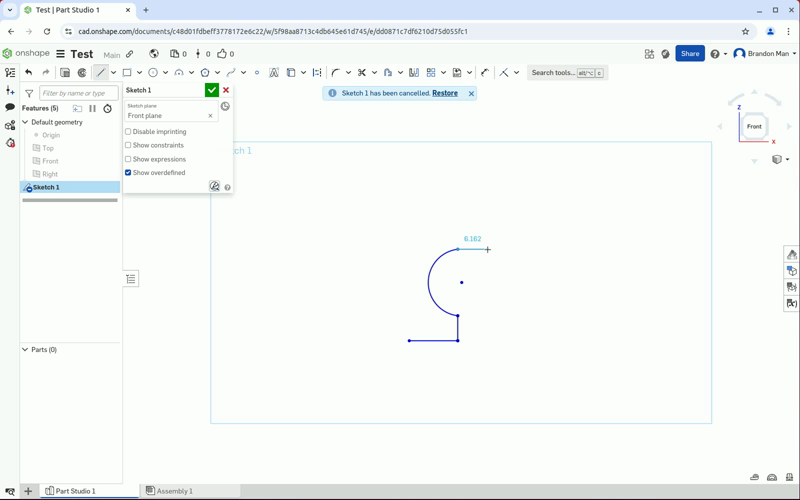
mouse_move(457, 238)
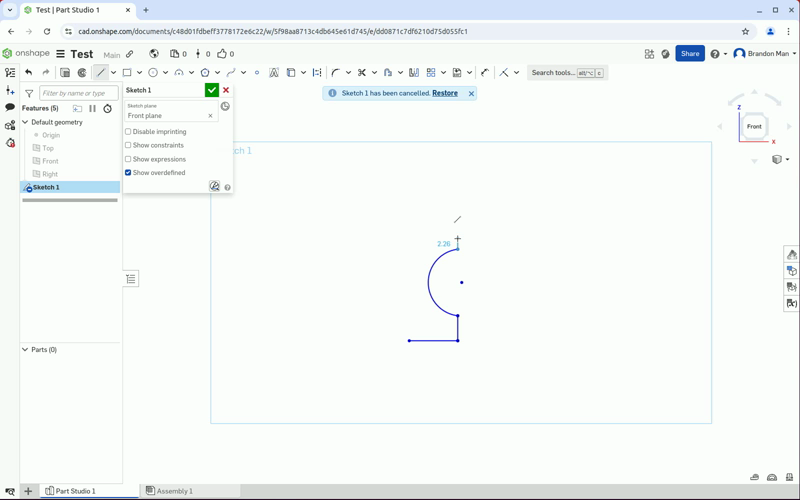
click(457, 238)
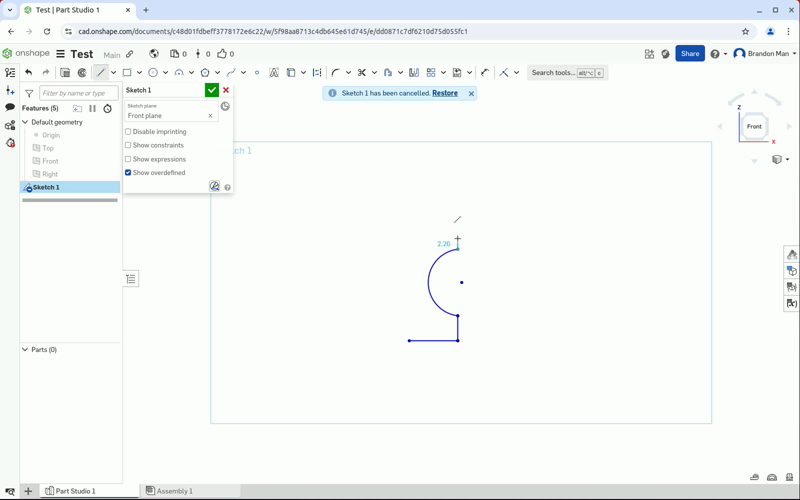
key_up(shift)
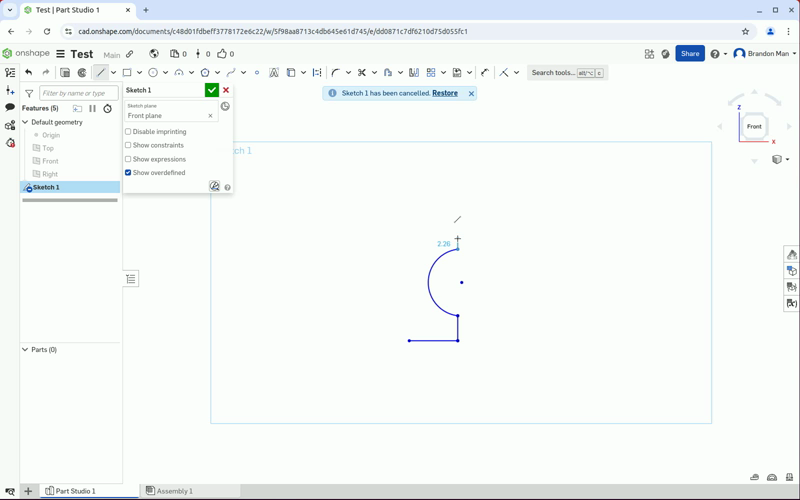
key_down(shift)
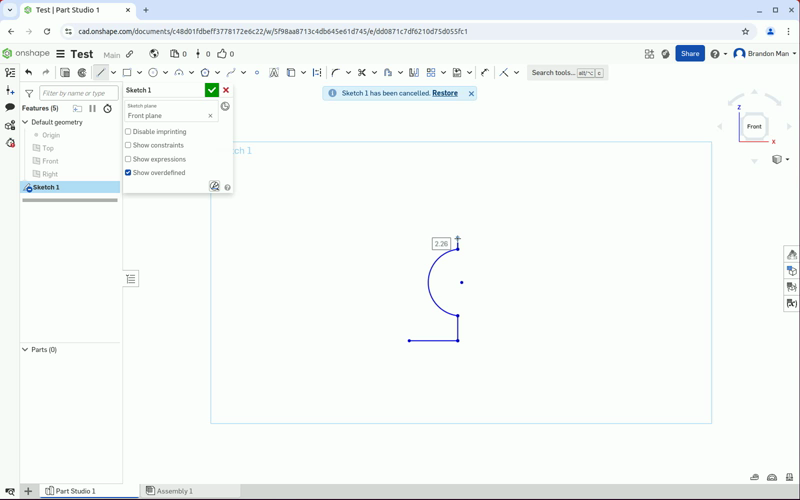
mouse_move(487, 238)
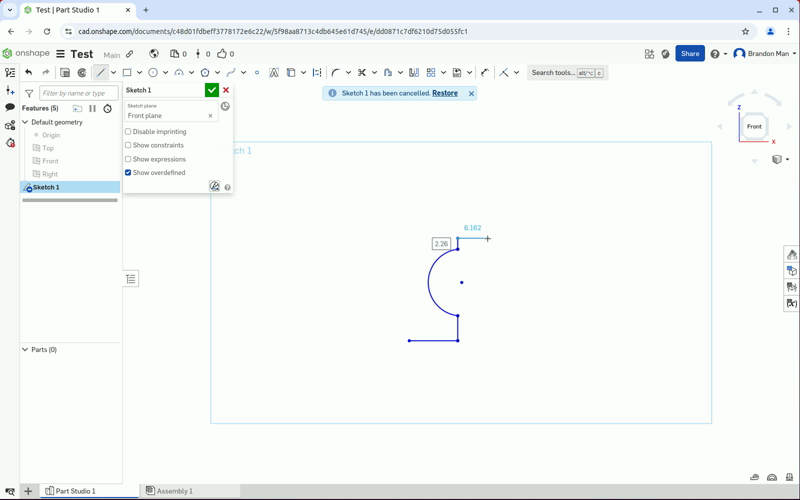
mouse_move(409, 238)
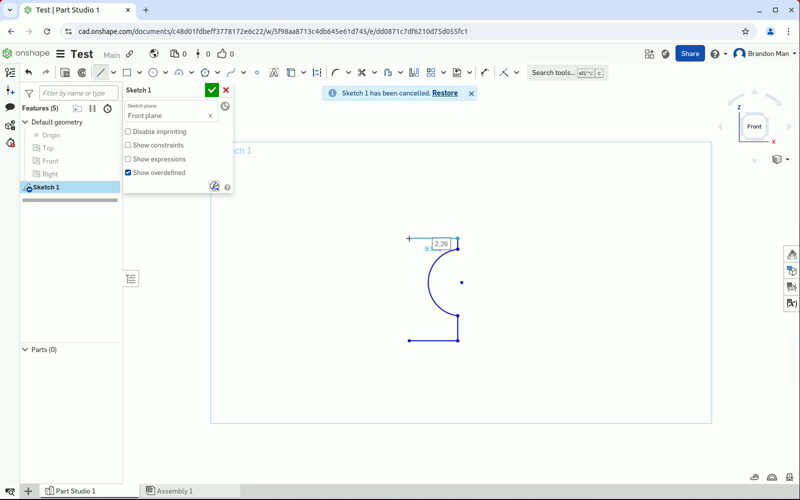
click(409, 238)
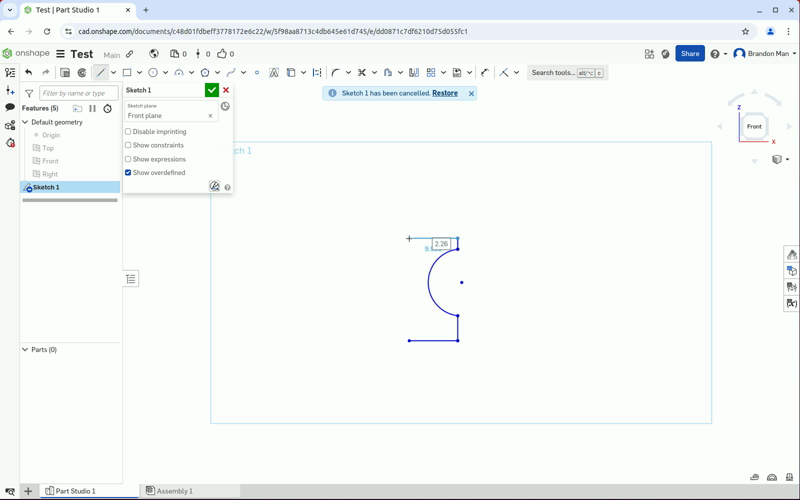
key_up(shift)
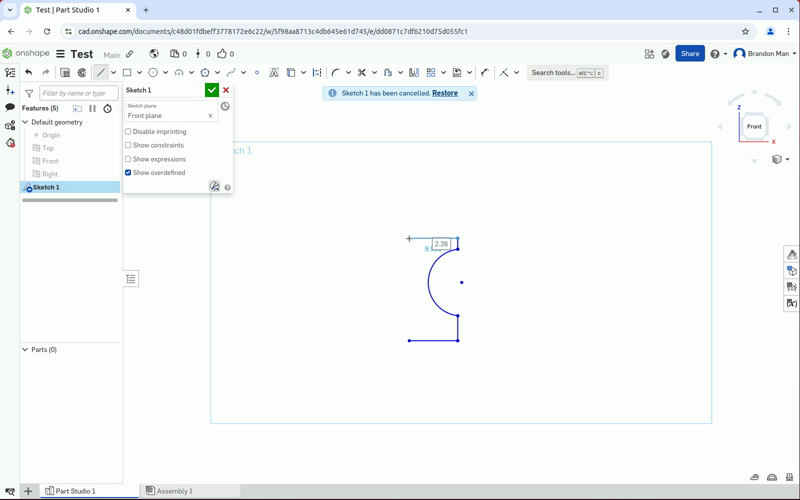
key_down(shift)
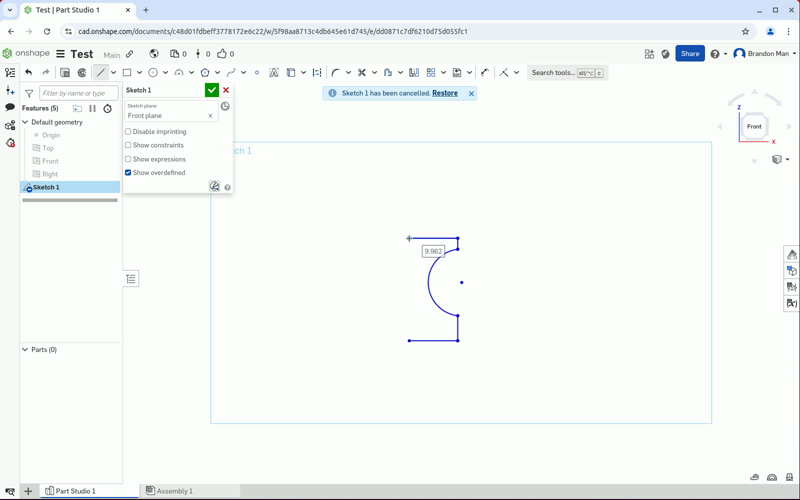
mouse_move(409, 340)
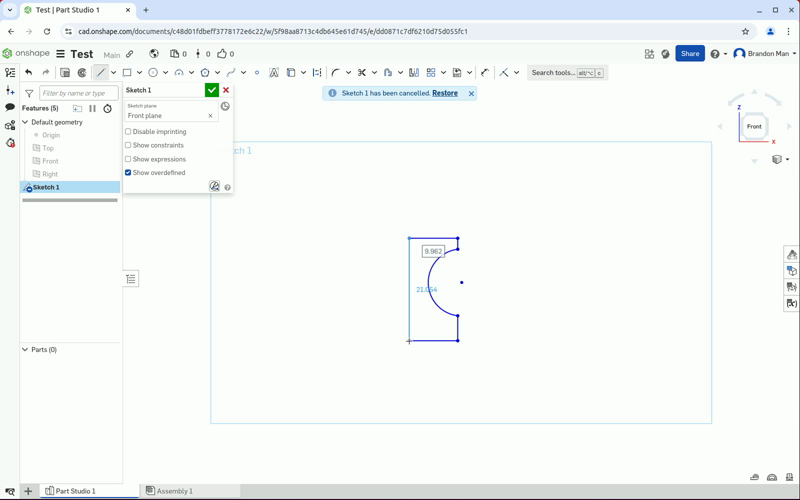
key_up(shift)
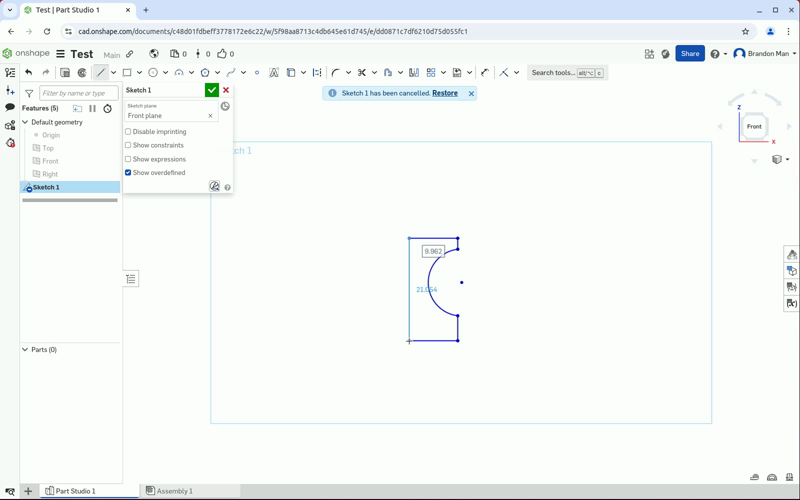
click(409, 340)
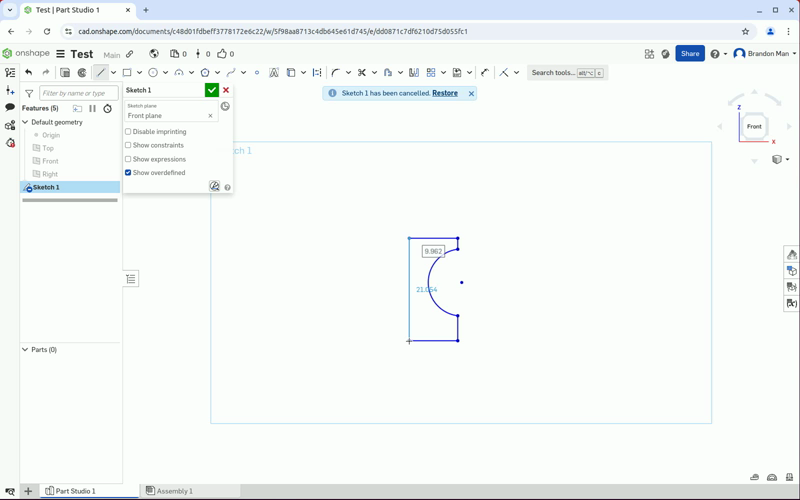
key(esc)
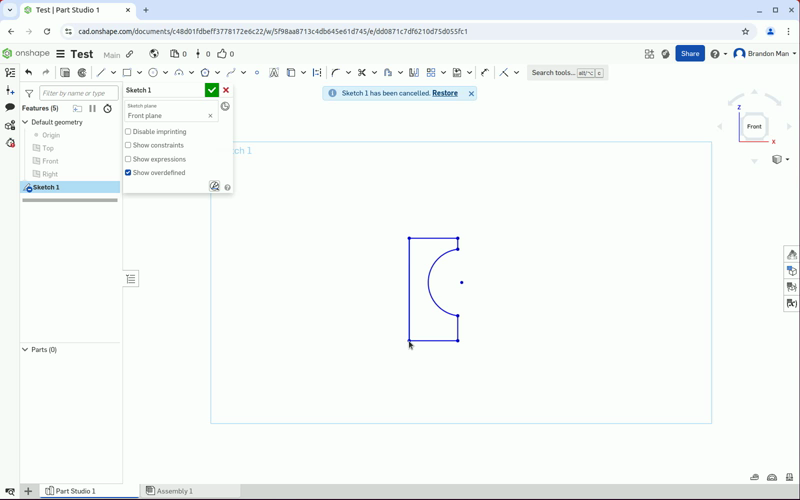
mouse_move(419, 268)
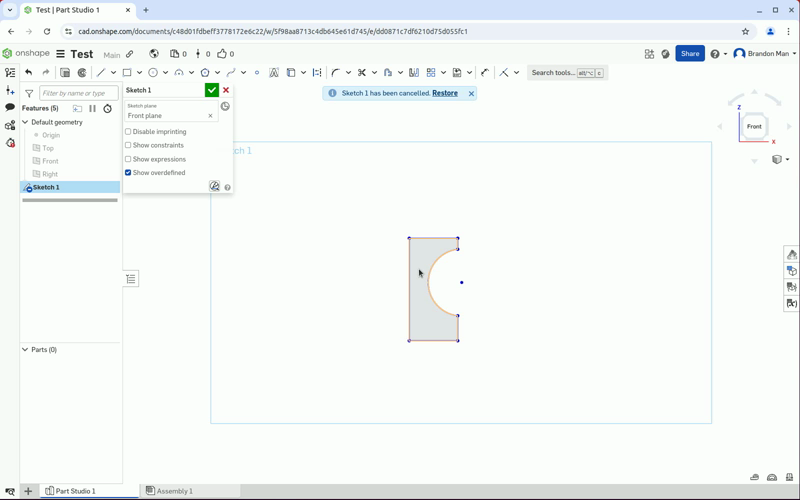
click(419, 268)
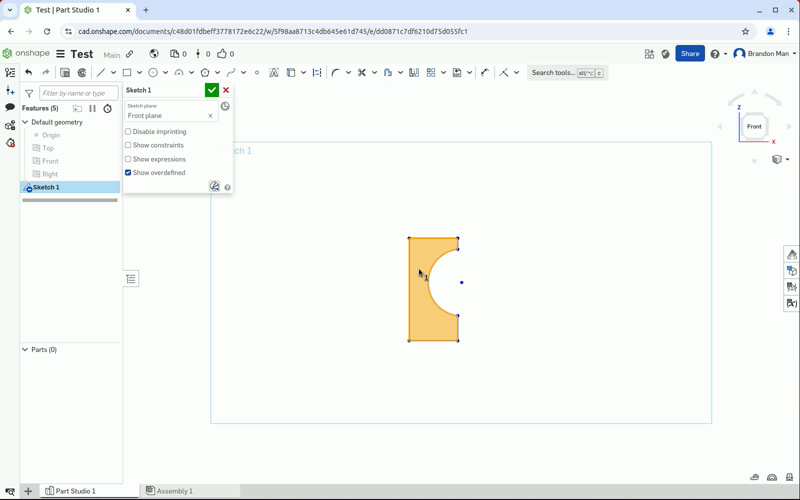
mouse_move(73, 352)
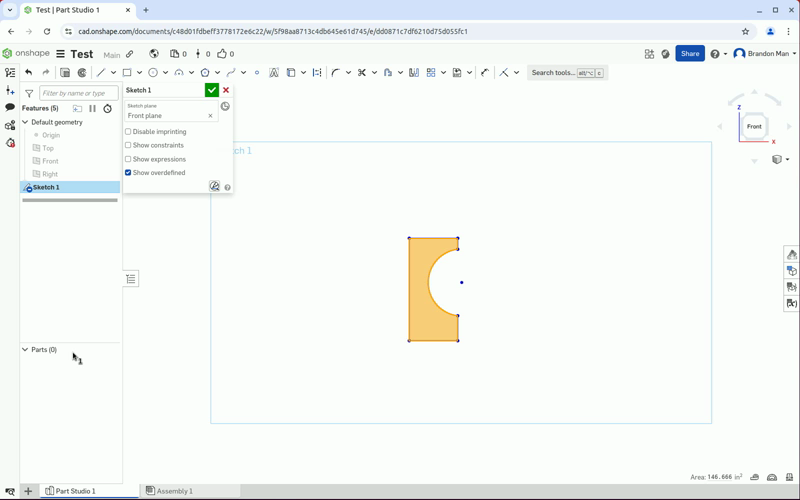
key(shift+y)
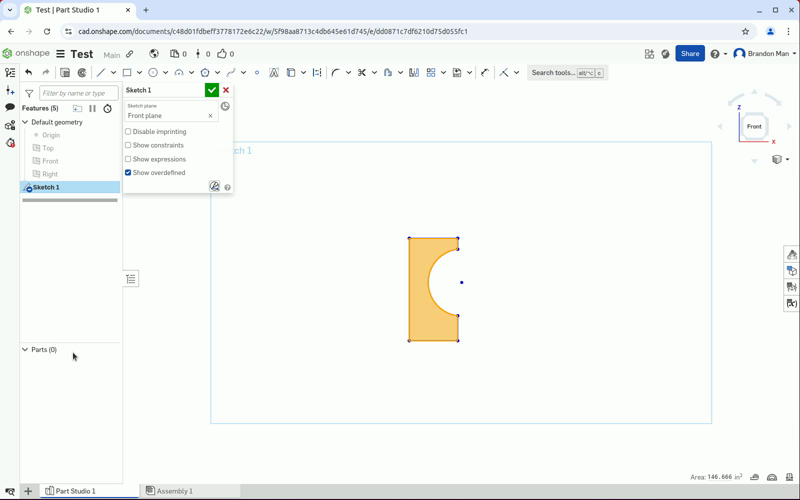
key(shift+e)
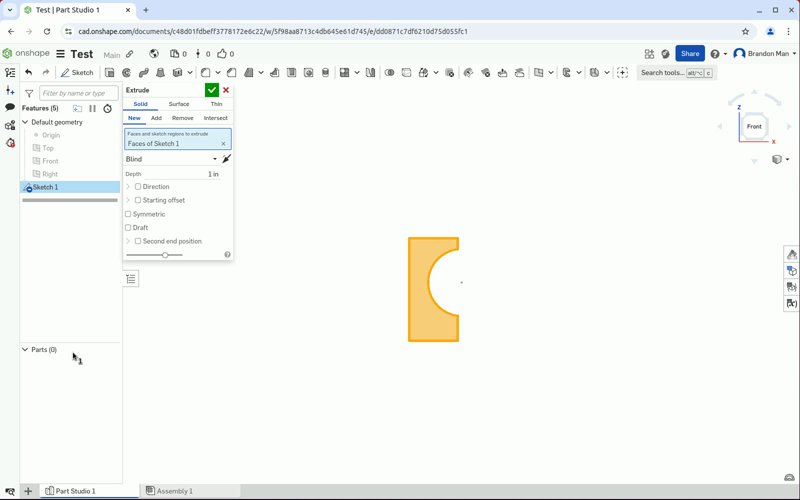
mouse_move(143, 106)
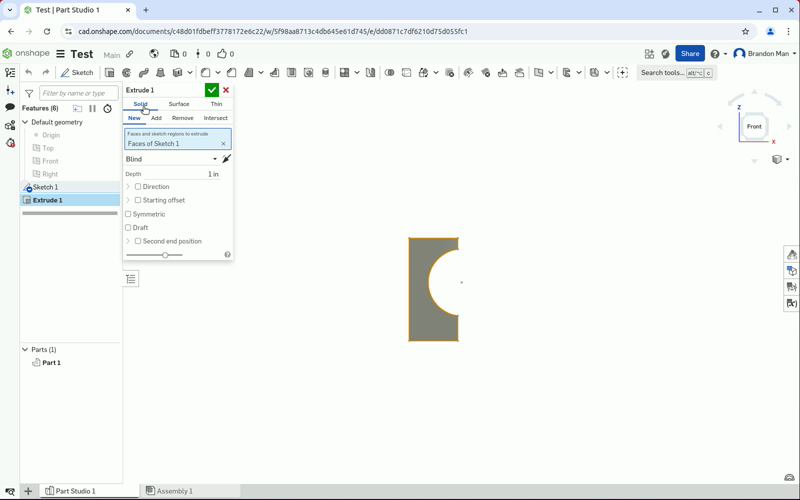
click(143, 106)
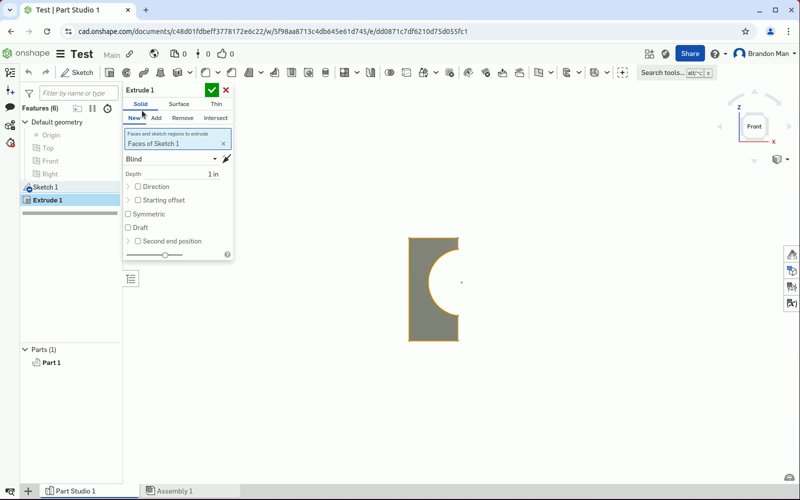
mouse_move(137, 120)
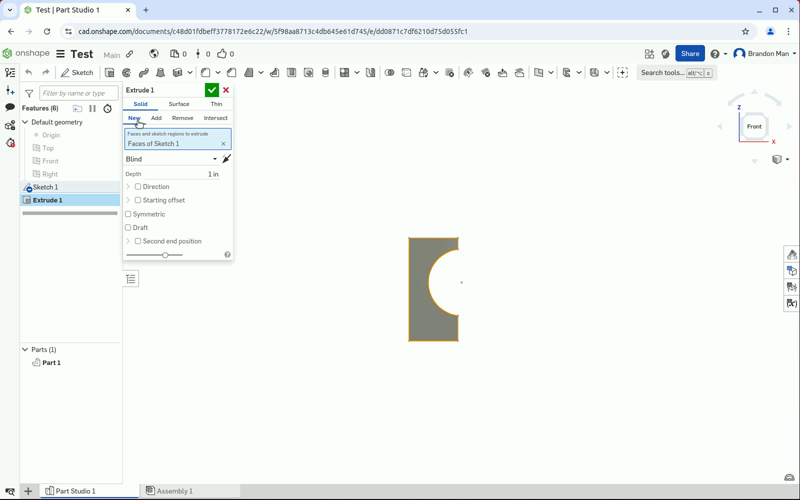
click(137, 120)
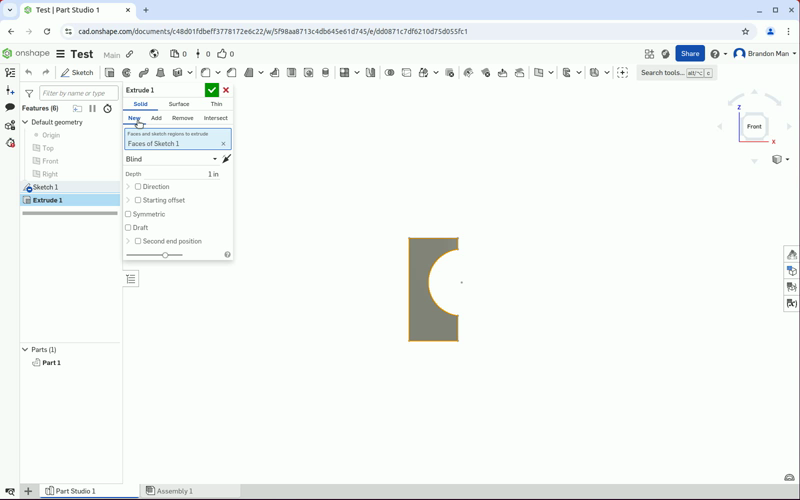
key(tab, 4)
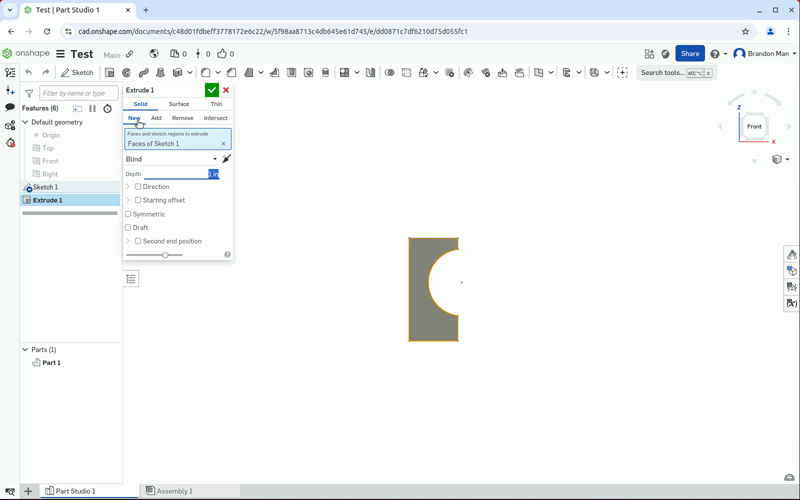
text(23.108)
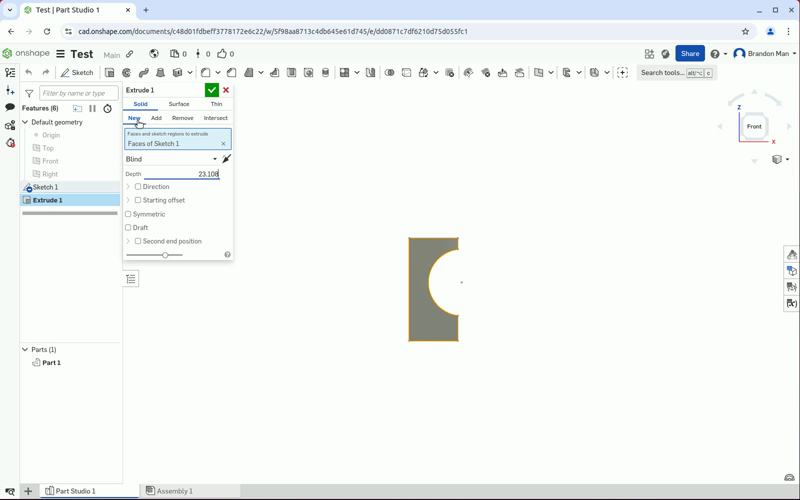
key(enter)
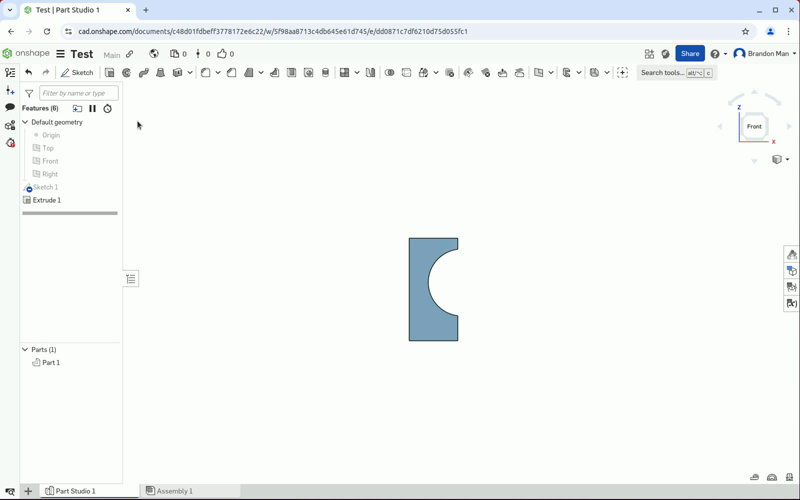
key(shift+h)
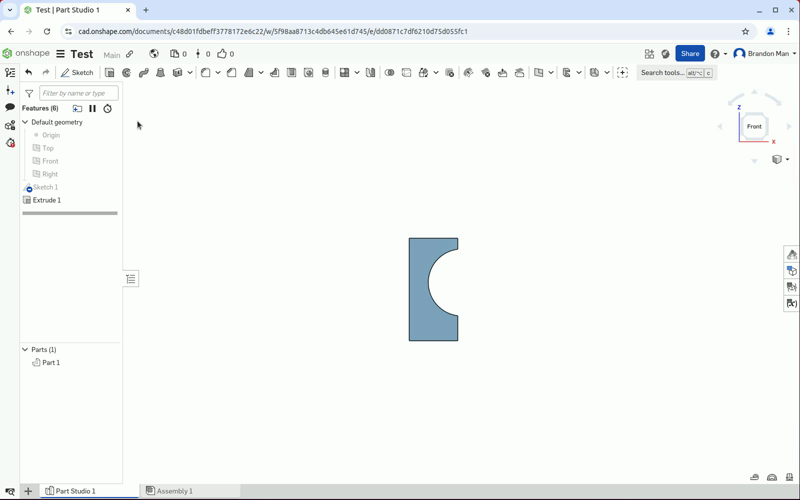
key(shift+h)
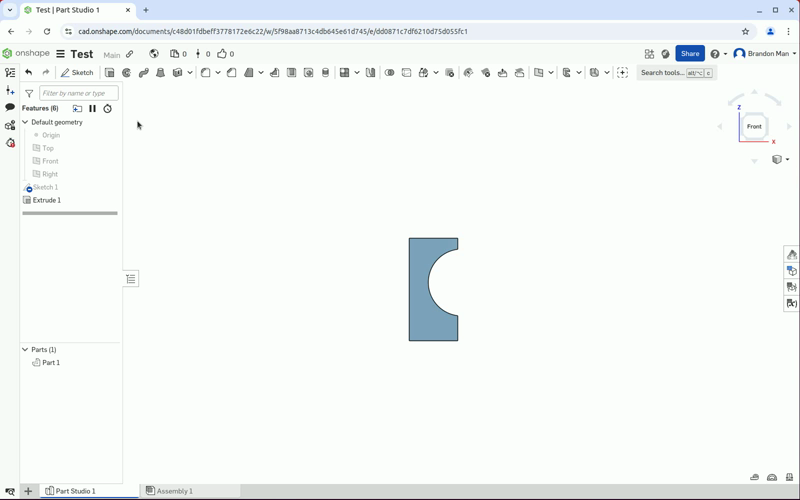
mouse_move(73, 189)
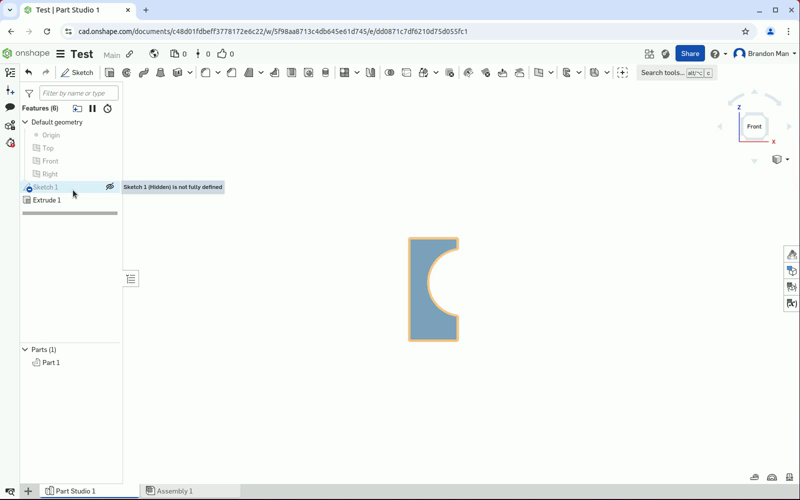
click(73, 189)
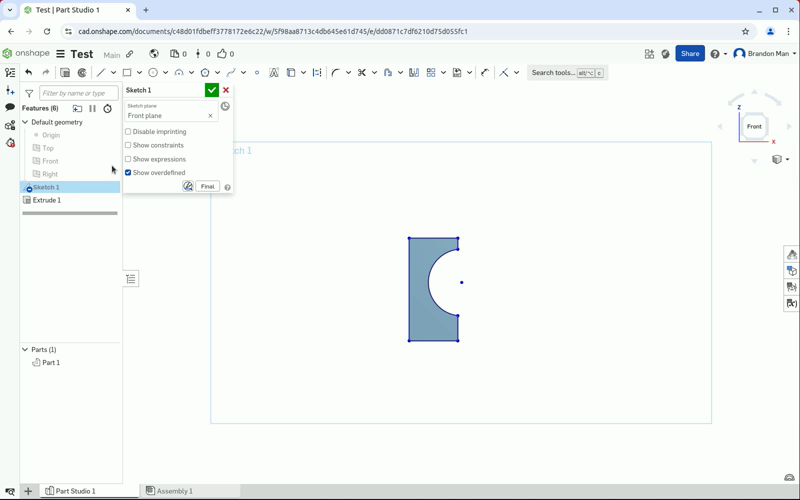
mouse_move(229, 92)
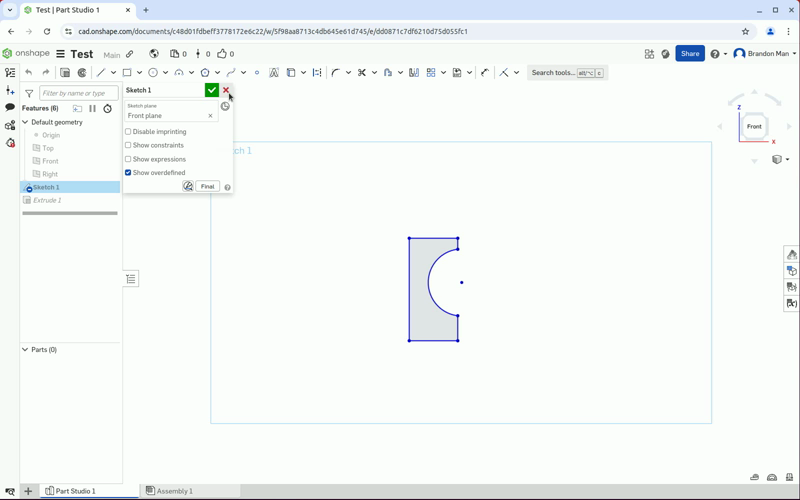
click(229, 92)
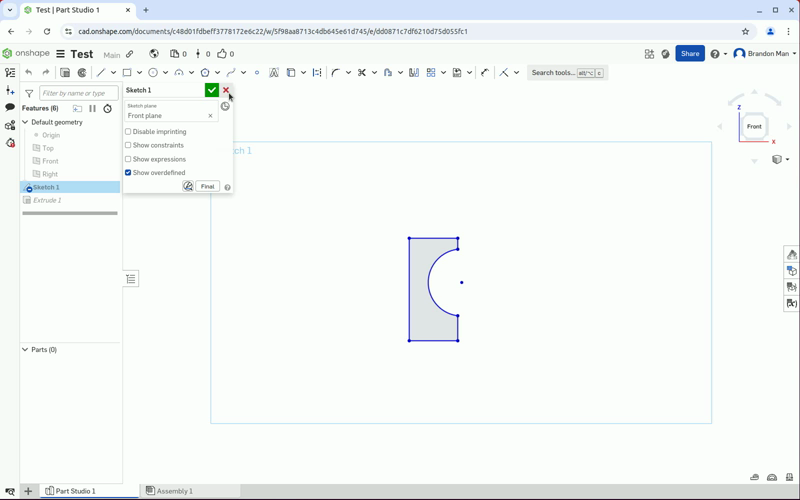
key(shift+s)
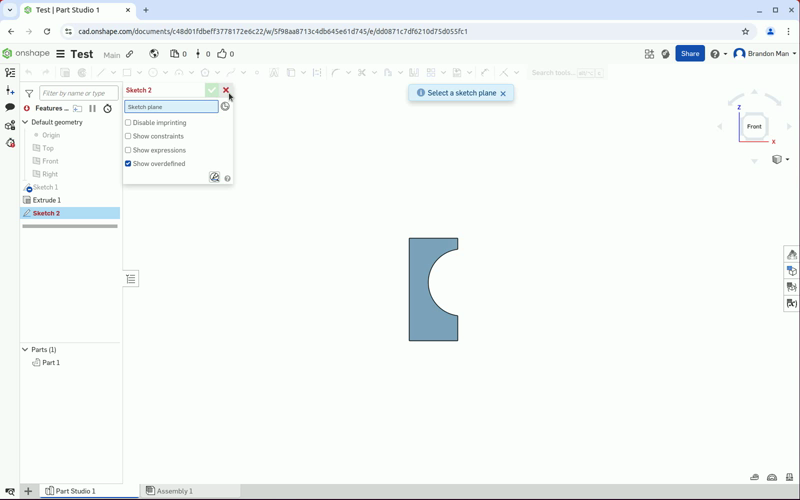
mouse_move(73, 163)
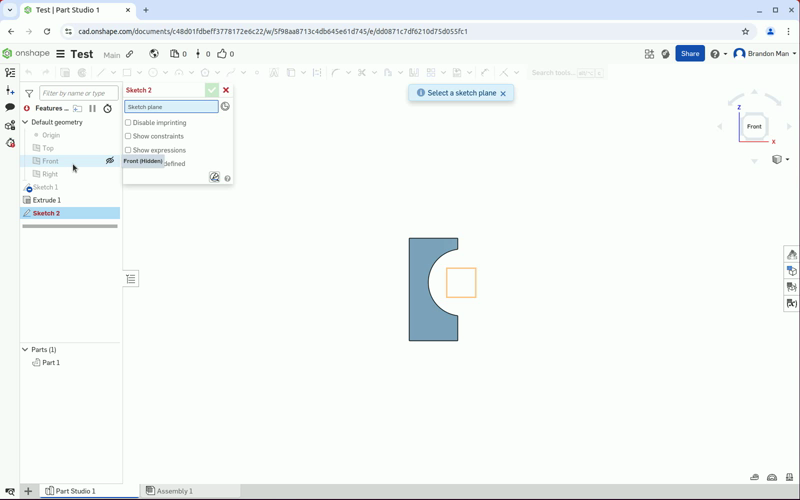
click(73, 163)
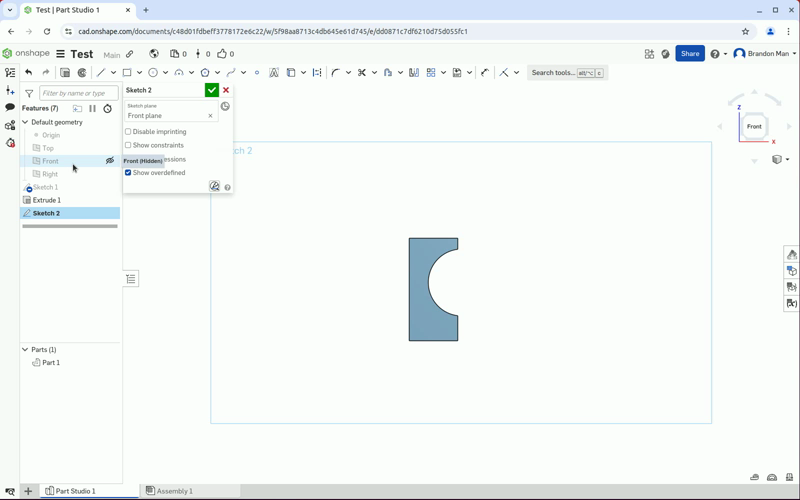
mouse_move(73, 352)
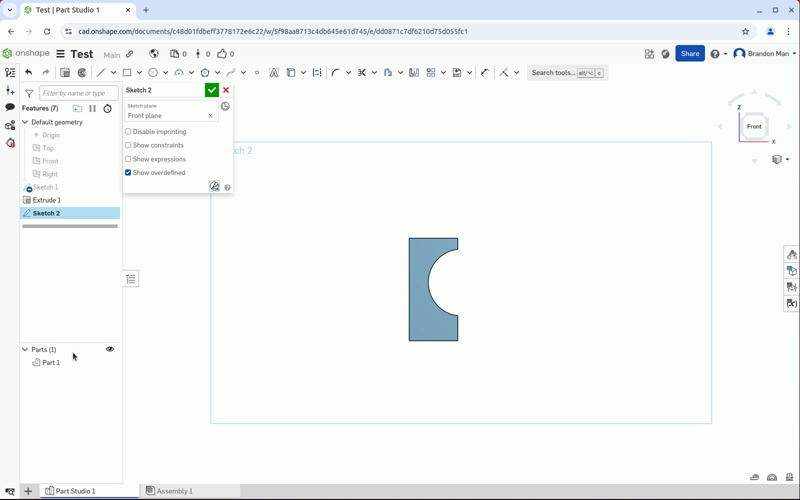
key(y)
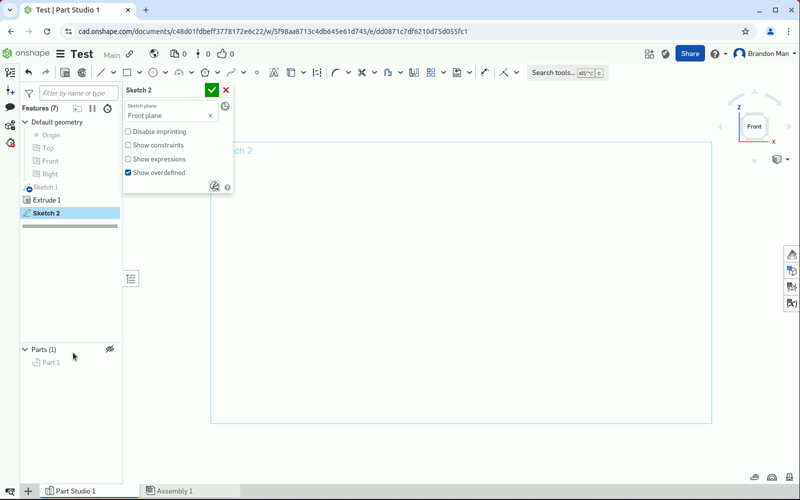
key(a)
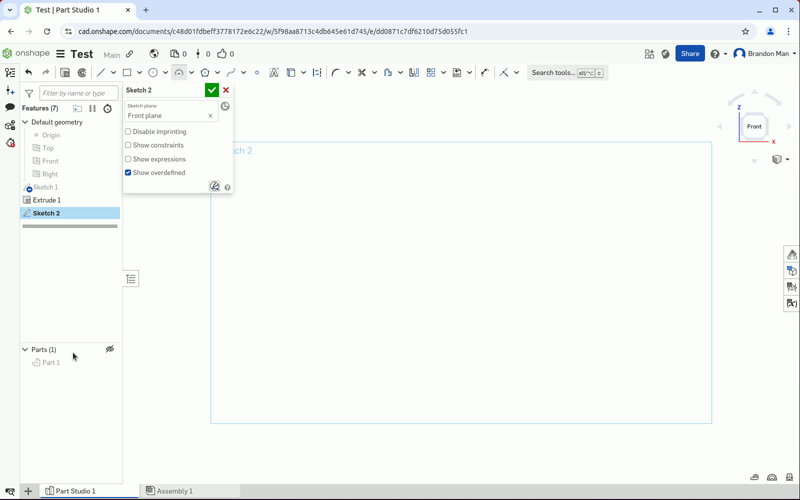
key_down(shift)
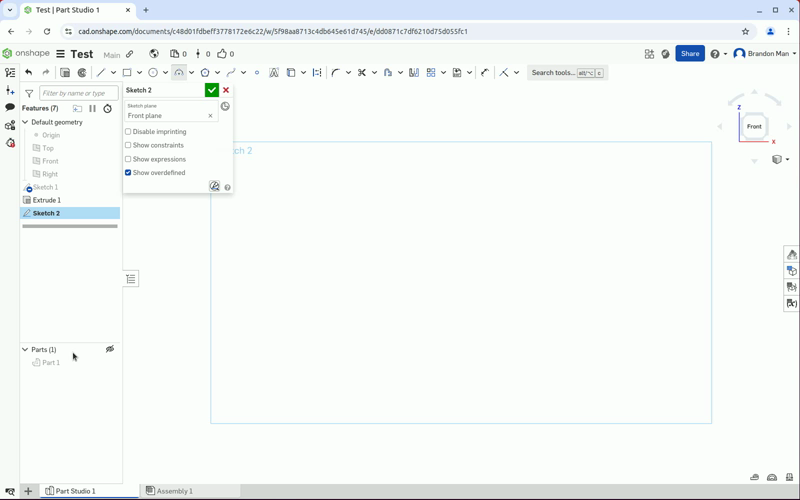
mouse_move(456, 250)
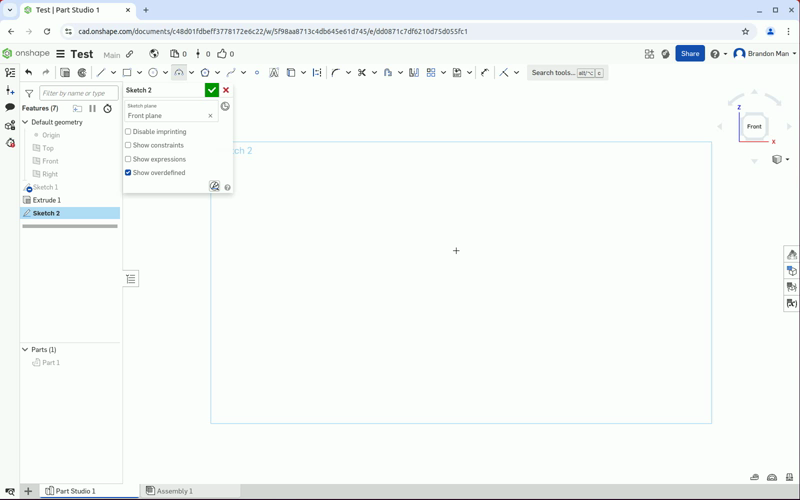
click(456, 250)
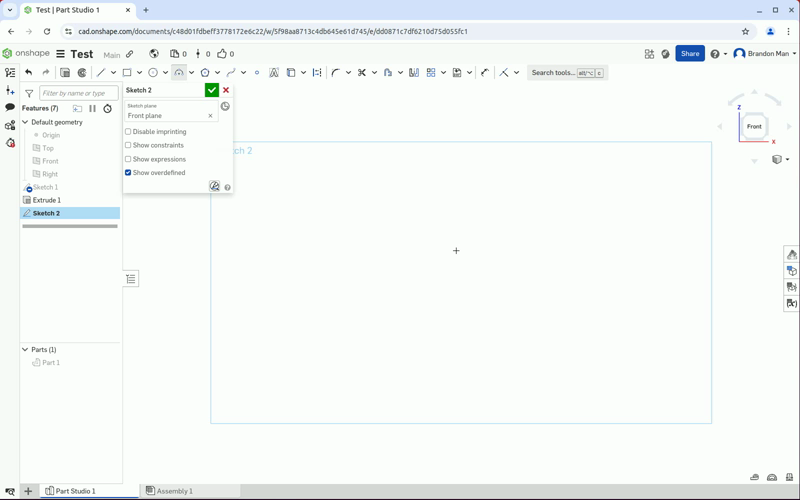
key_up(shift)
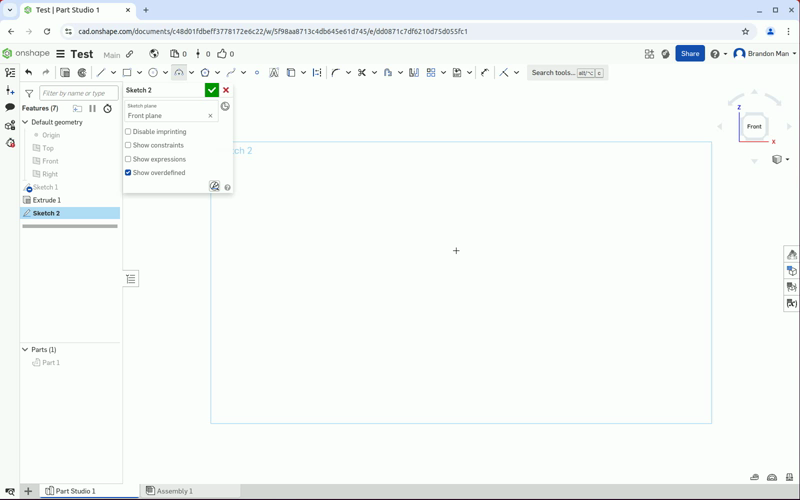
key_down(shift)
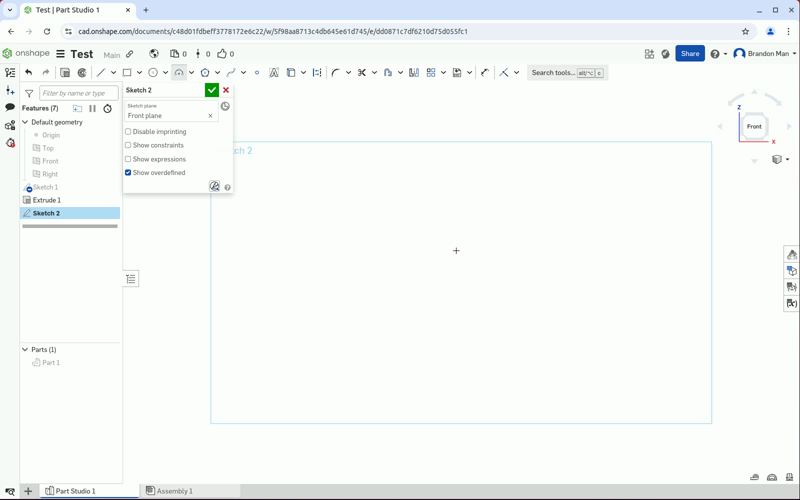
mouse_move(466, 250)
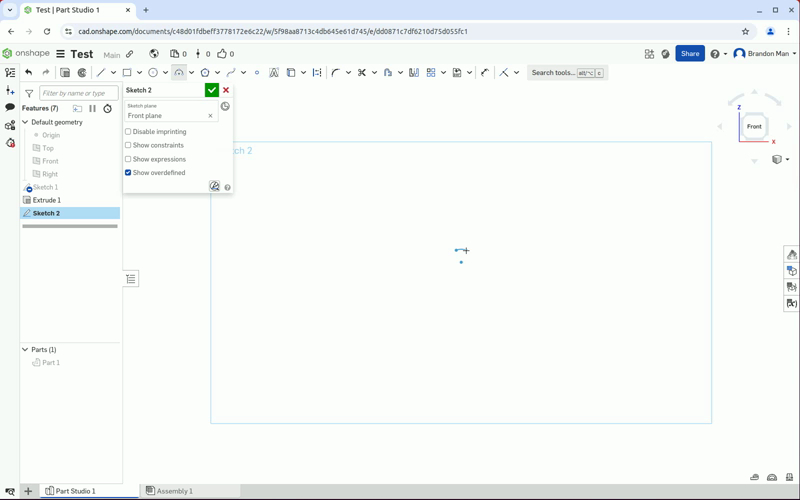
click(466, 250)
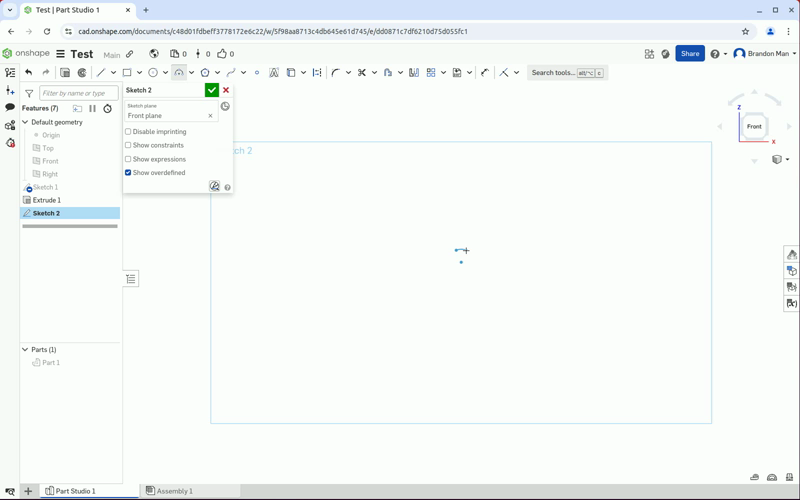
mouse_move(461, 249)
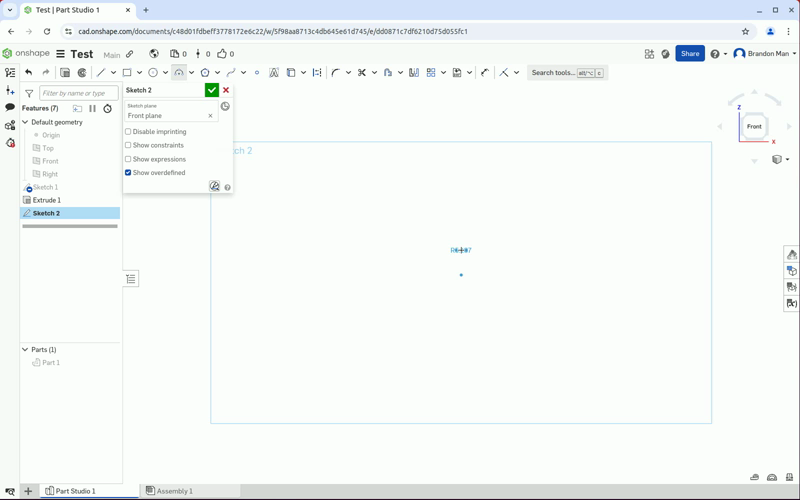
click(461, 249)
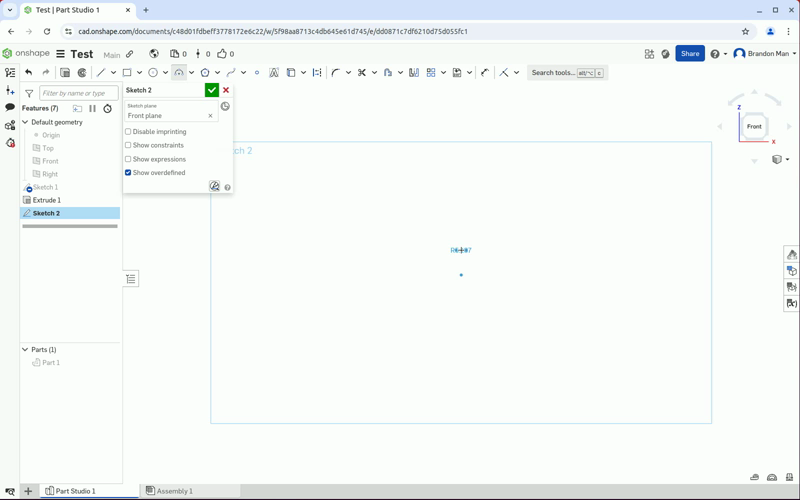
key_up(shift)
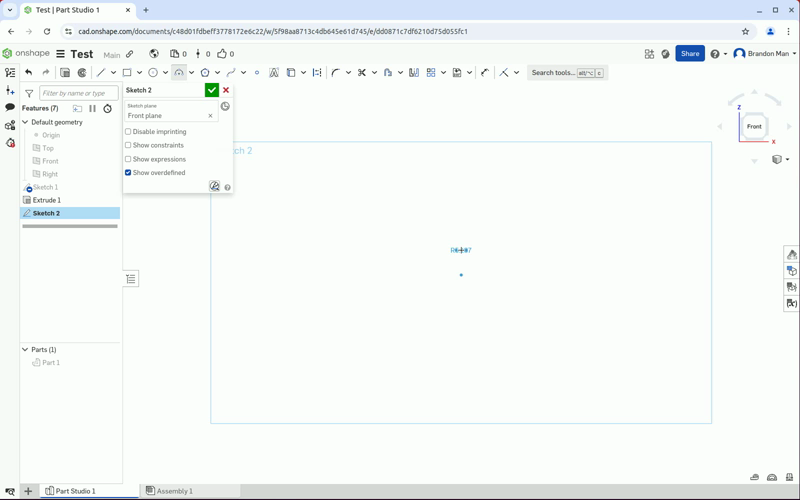
key(esc)
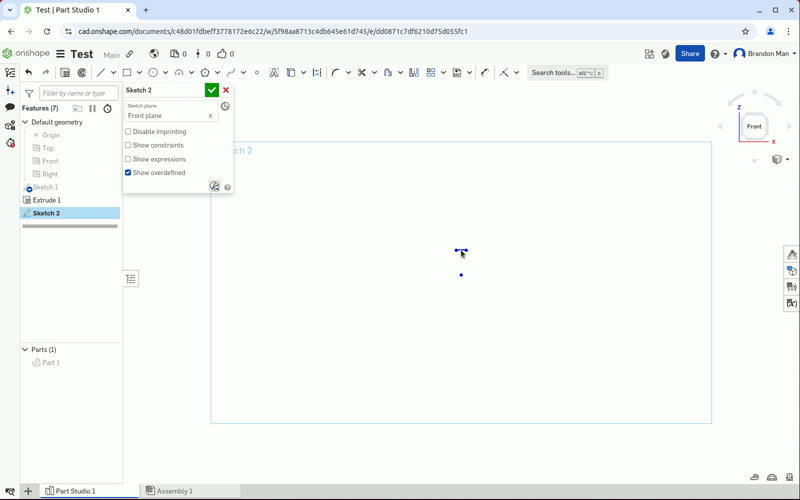
key(l)
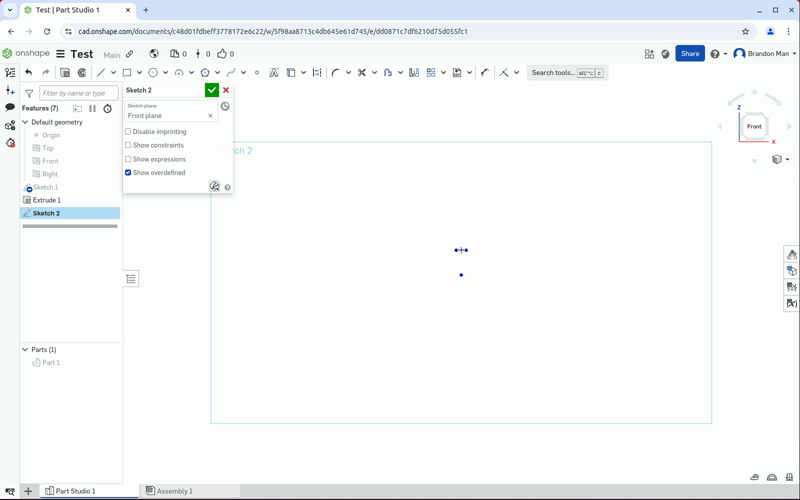
mouse_move(466, 250)
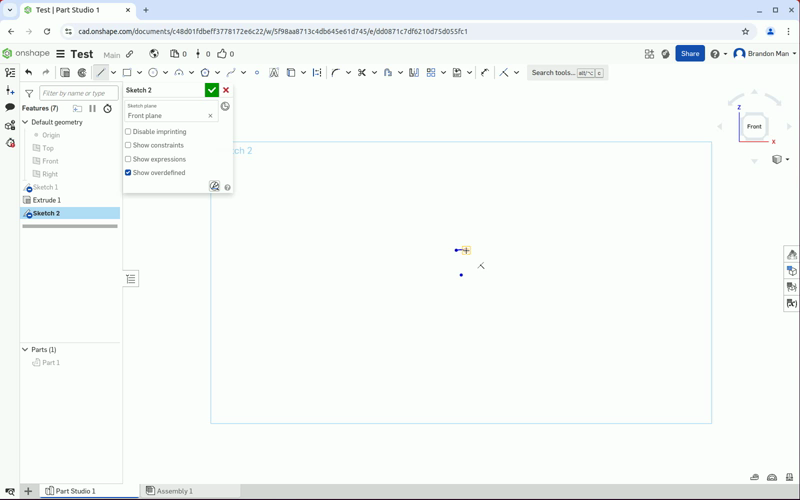
click(466, 250)
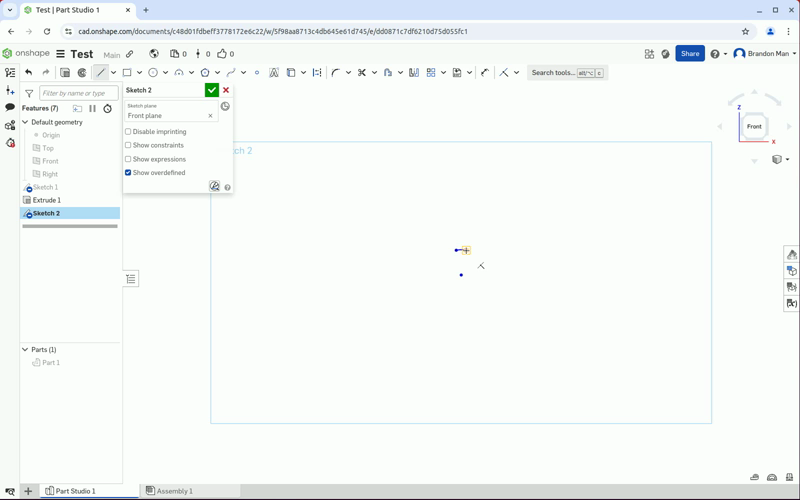
key_down(shift)
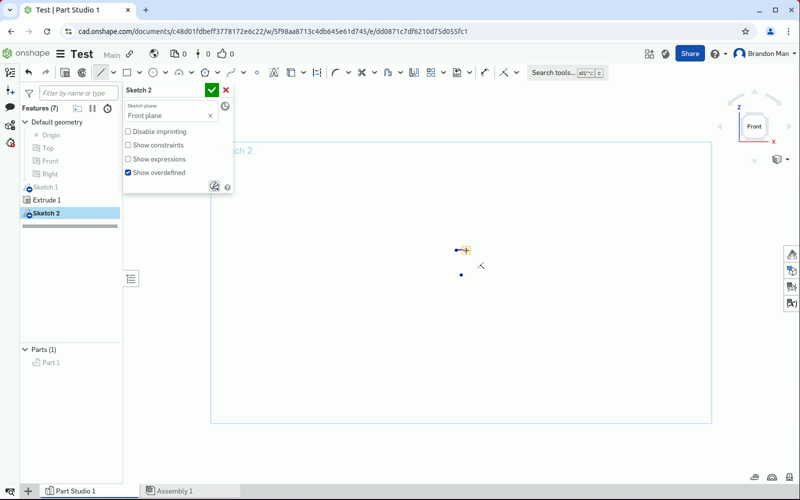
mouse_move(496, 250)
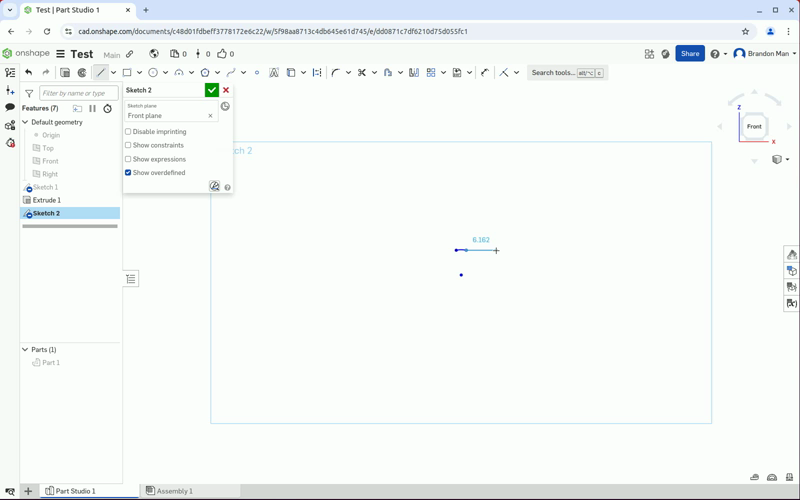
mouse_move(466, 237)
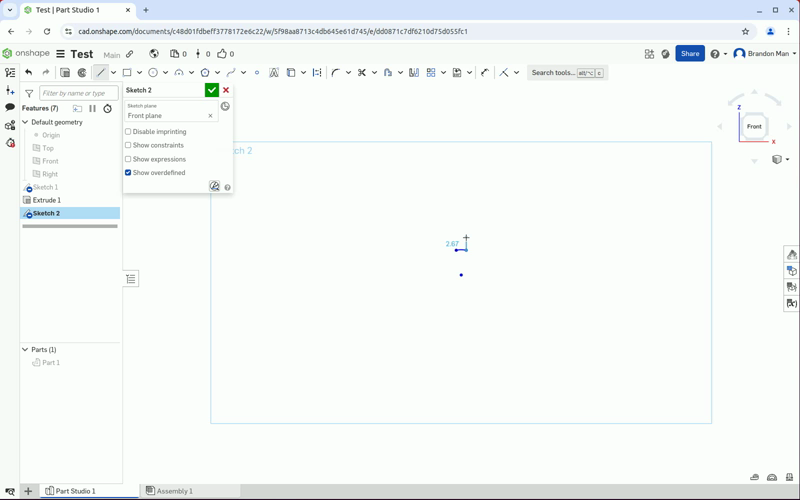
click(466, 237)
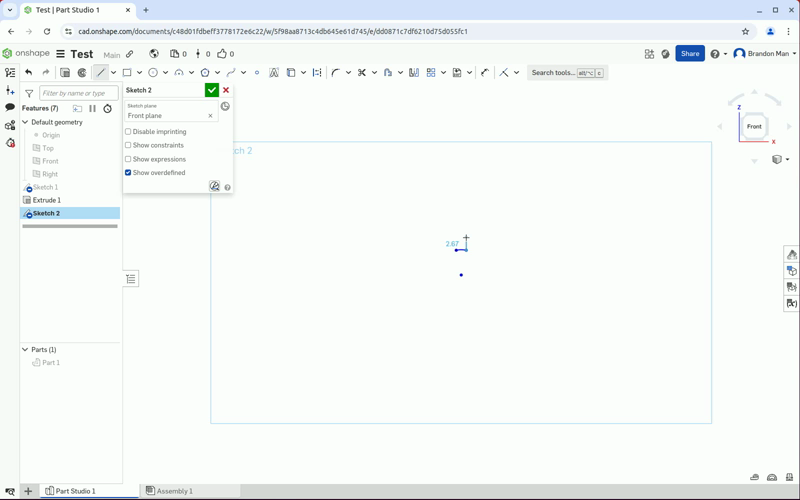
key_up(shift)
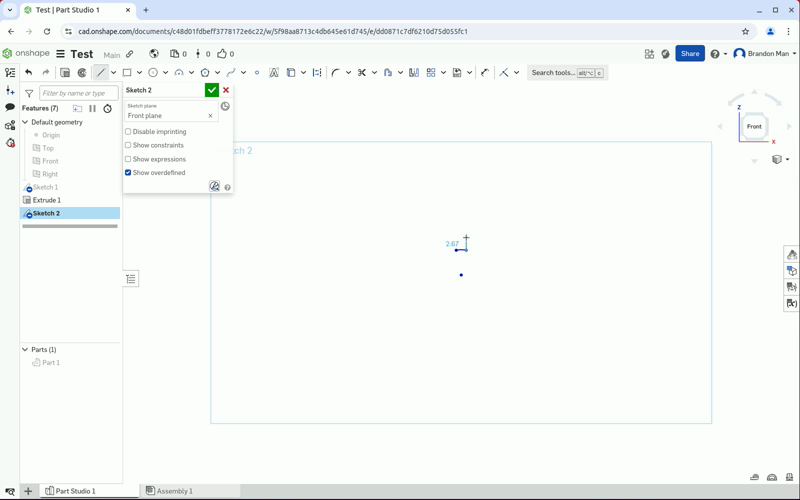
key_down(shift)
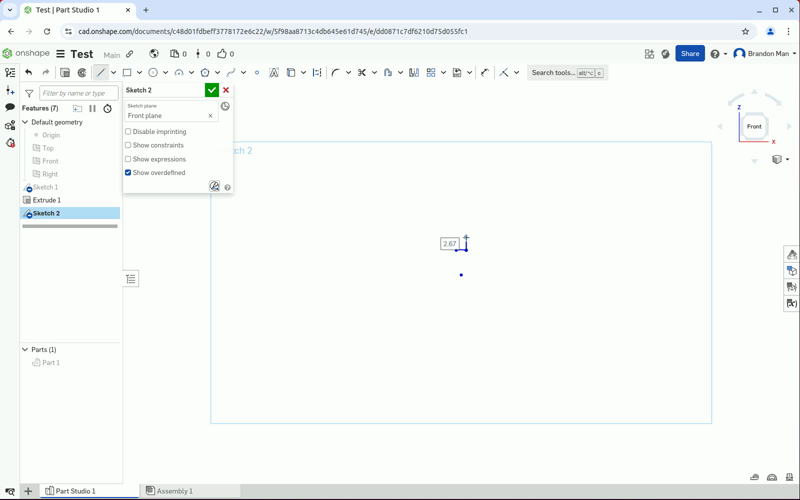
mouse_move(496, 237)
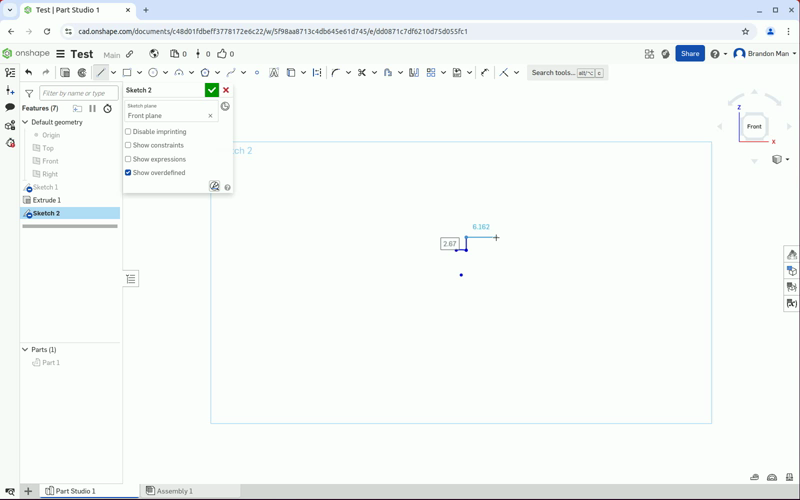
mouse_move(456, 237)
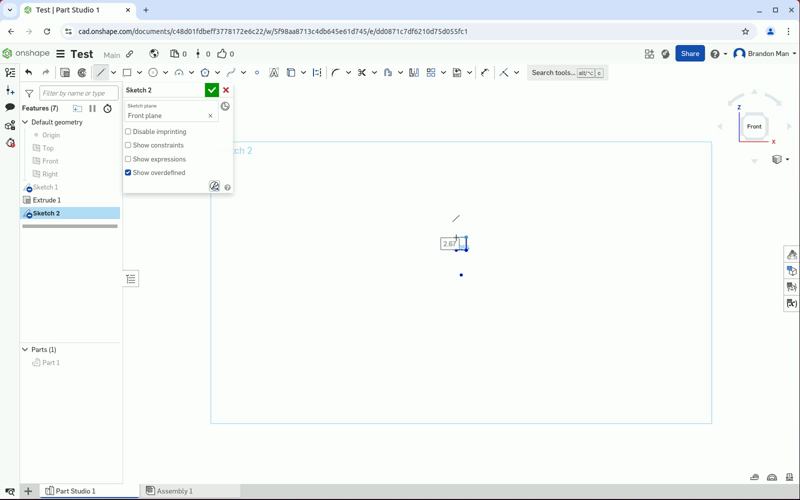
click(456, 237)
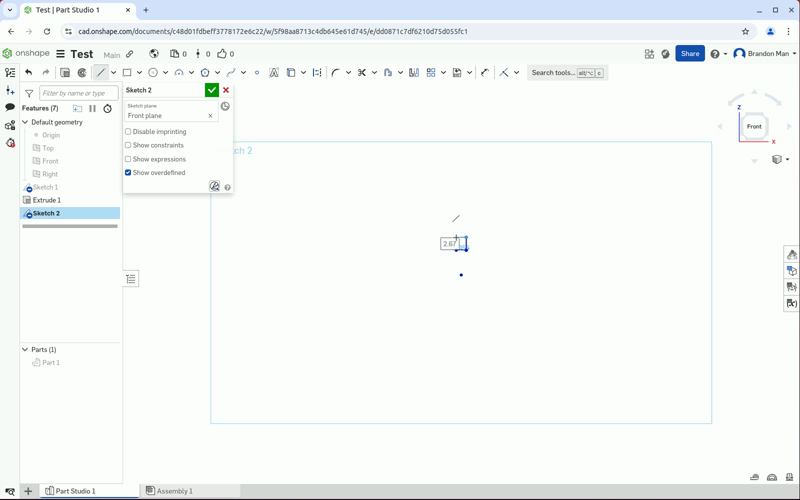
key_up(shift)
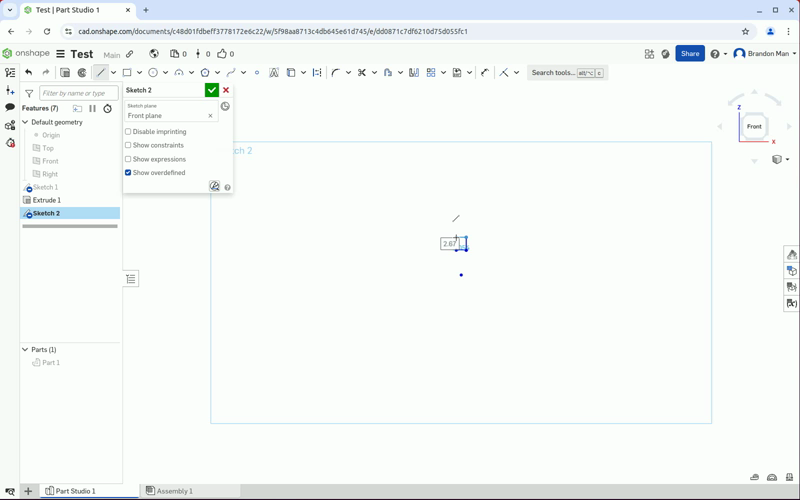
mouse_move(486, 237)
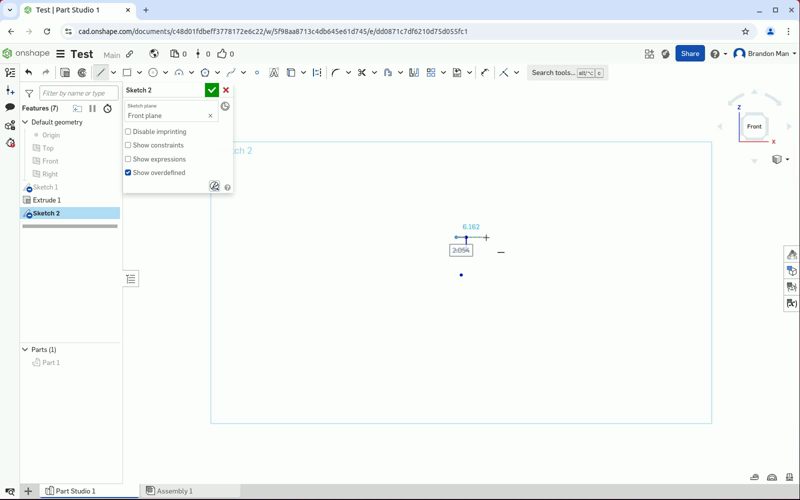
key_down(shift)
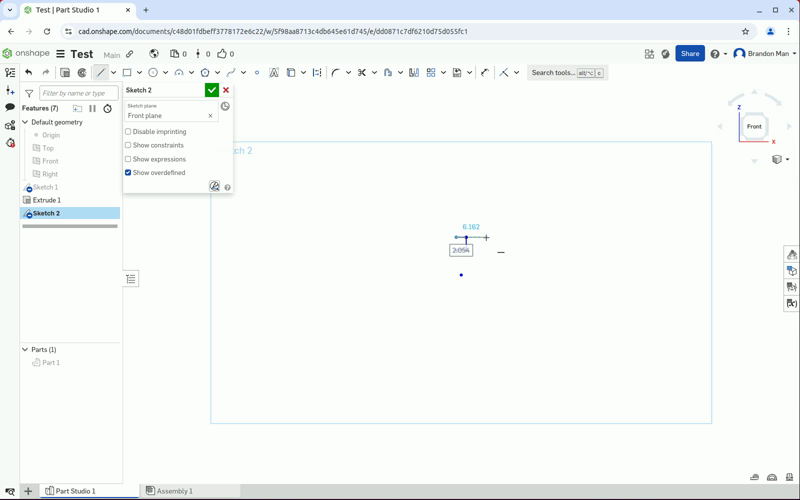
mouse_move(456, 250)
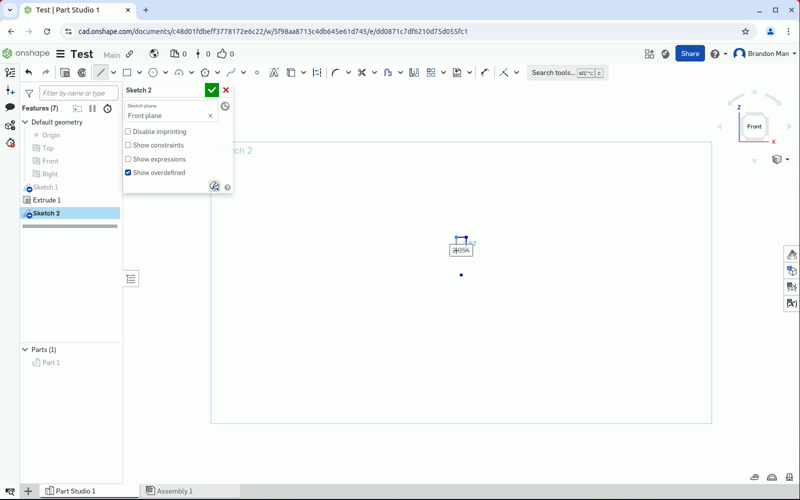
key_up(shift)
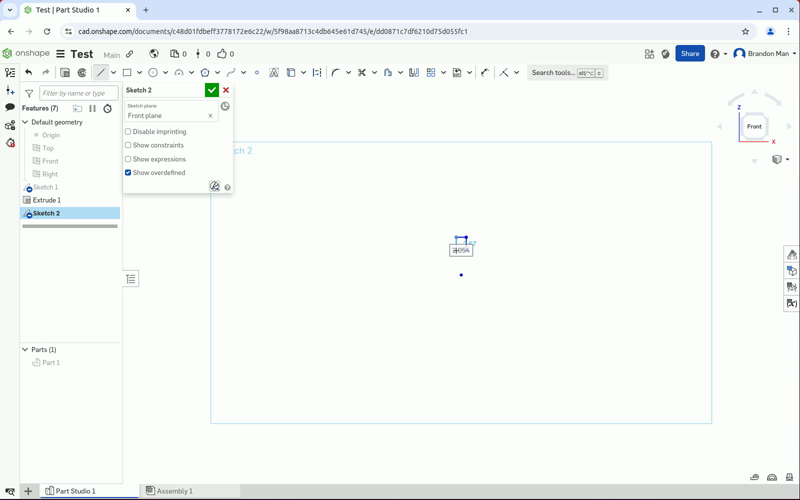
click(456, 250)
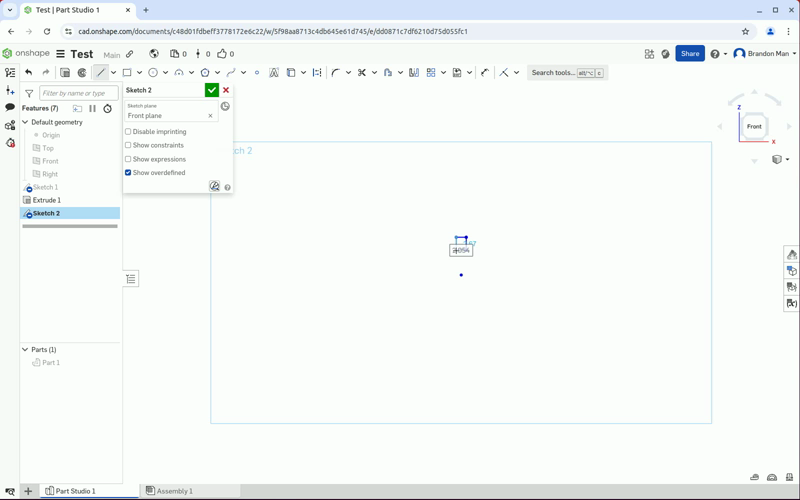
key(esc)
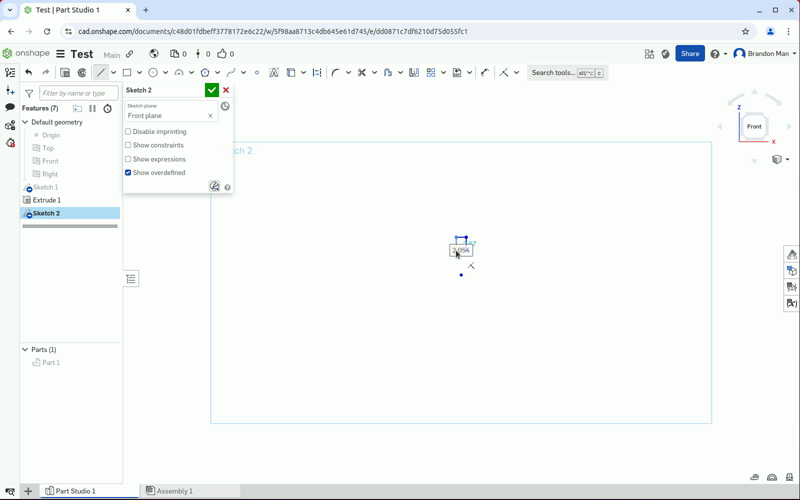
mouse_move(465, 244)
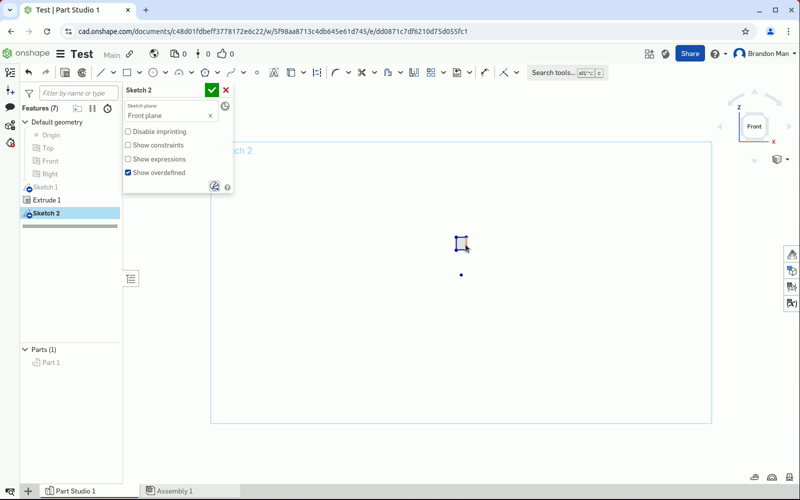
scroll(6)
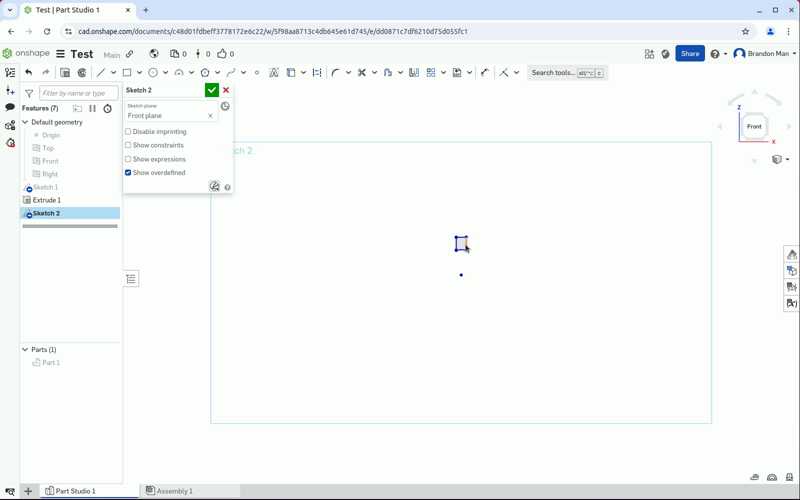
scroll(6)
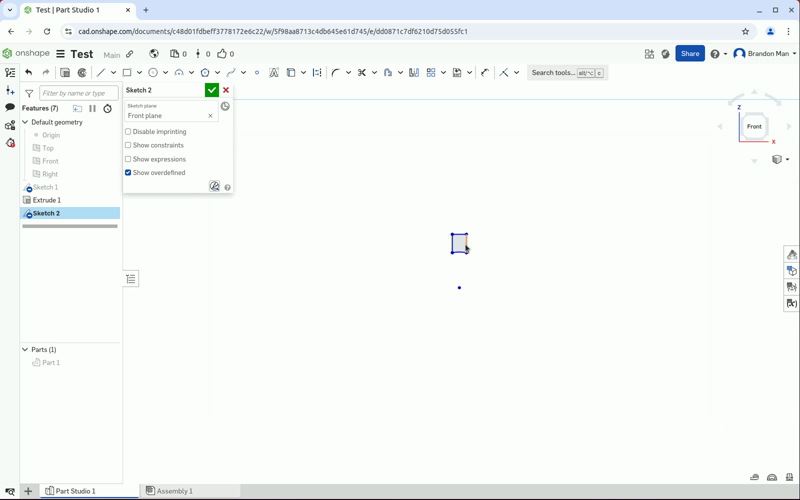
scroll(6)
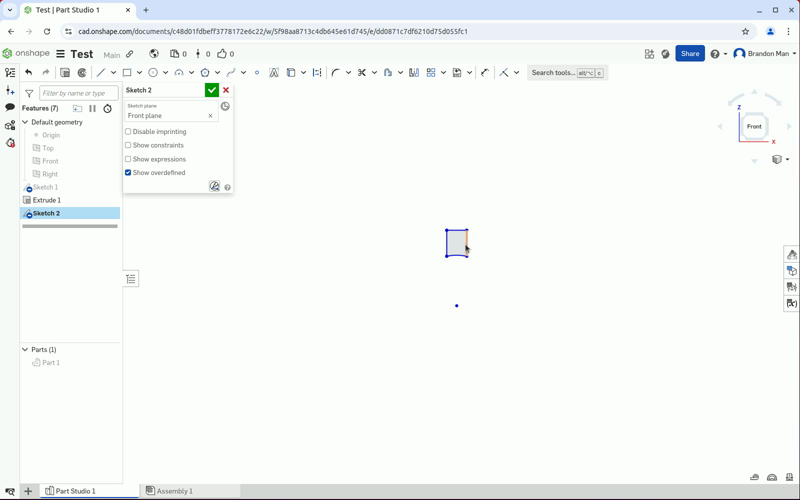
scroll(6)
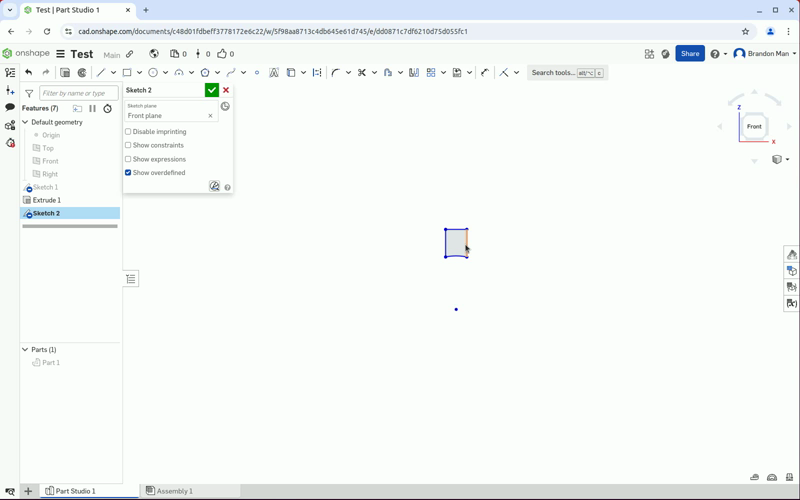
scroll(6)
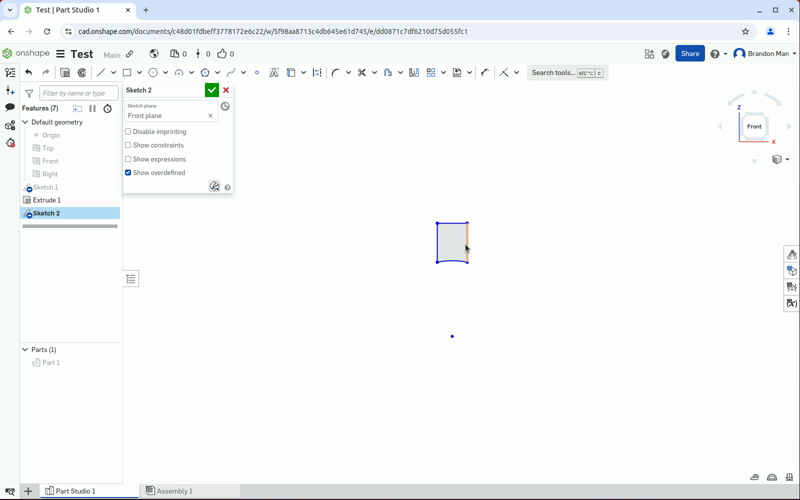
scroll(6)
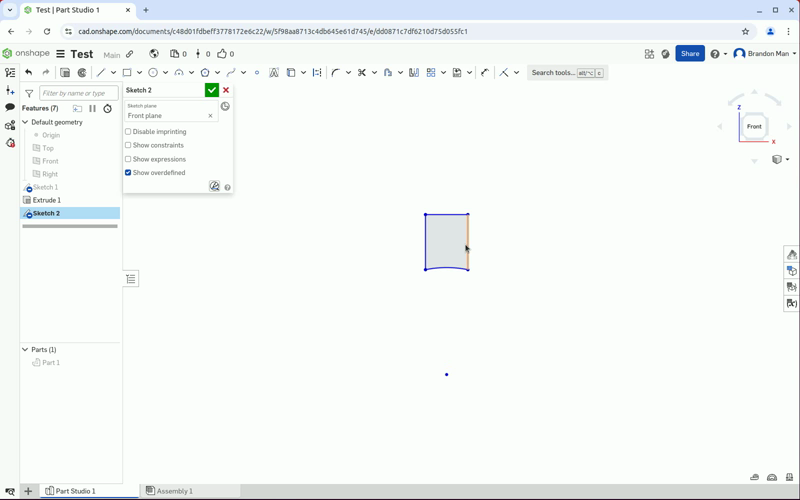
scroll(6)
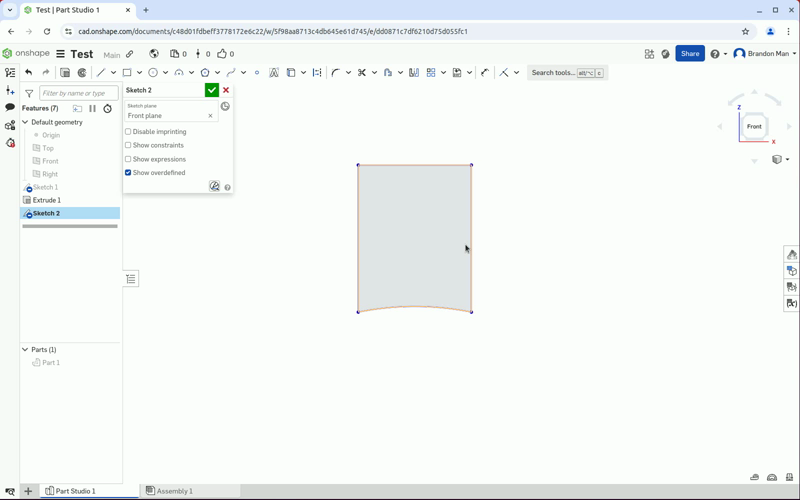
click(465, 244)
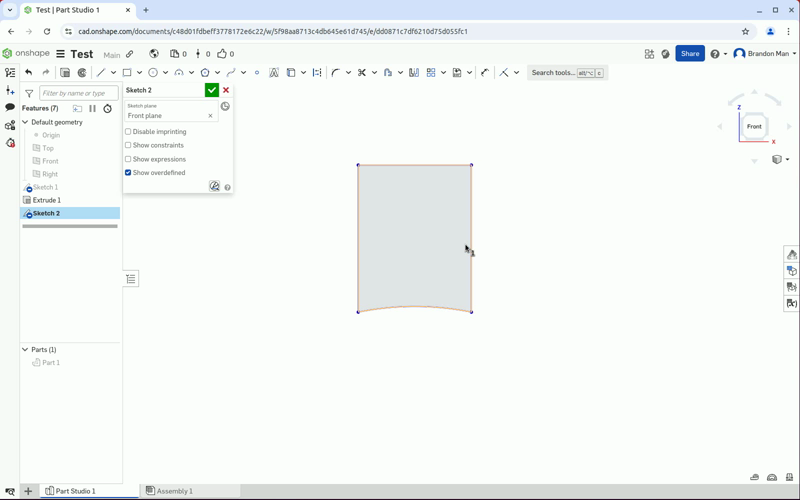
scroll(-6)
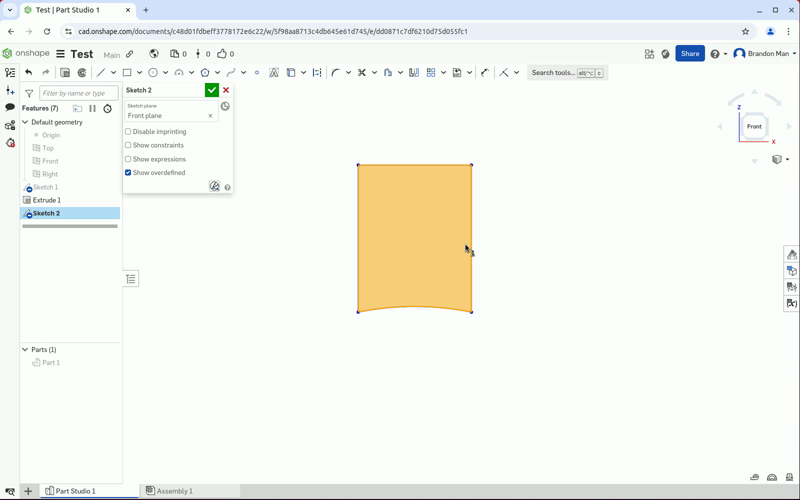
scroll(-6)
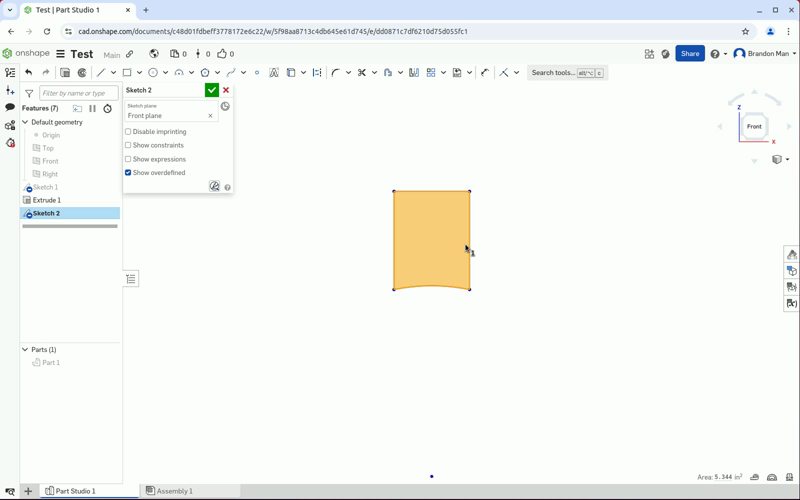
scroll(-6)
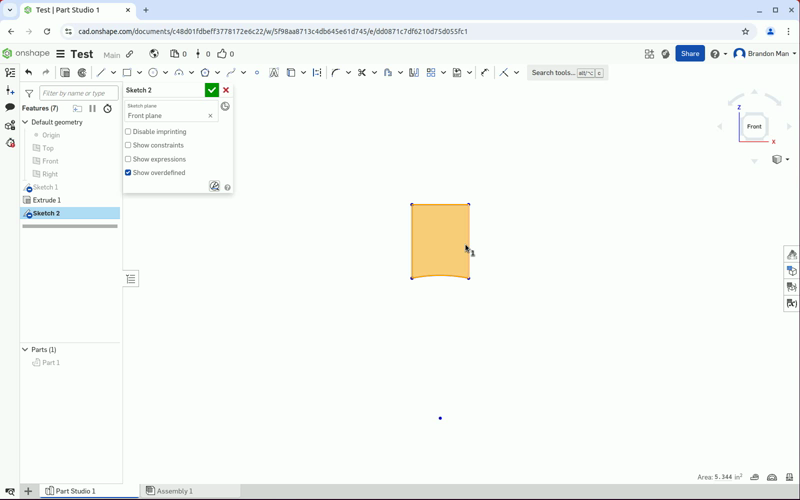
scroll(-6)
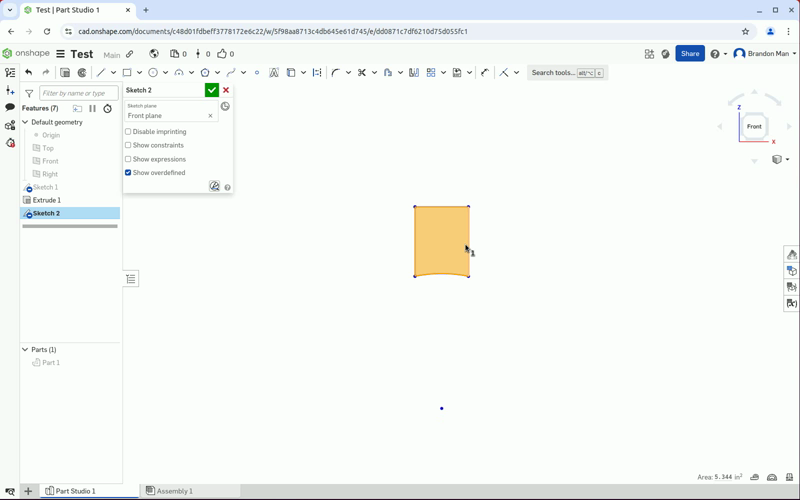
scroll(-6)
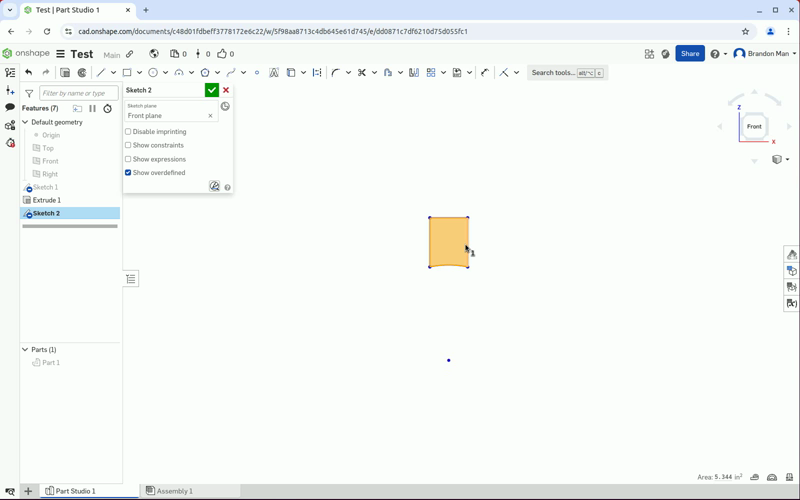
scroll(-6)
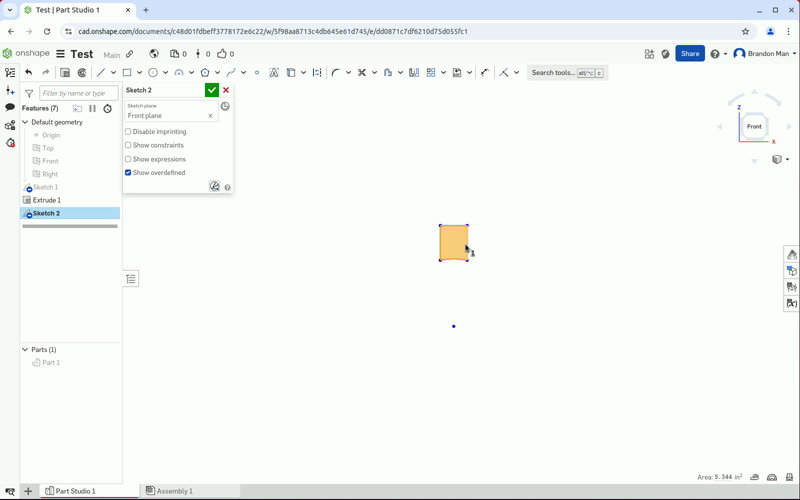
scroll(-6)
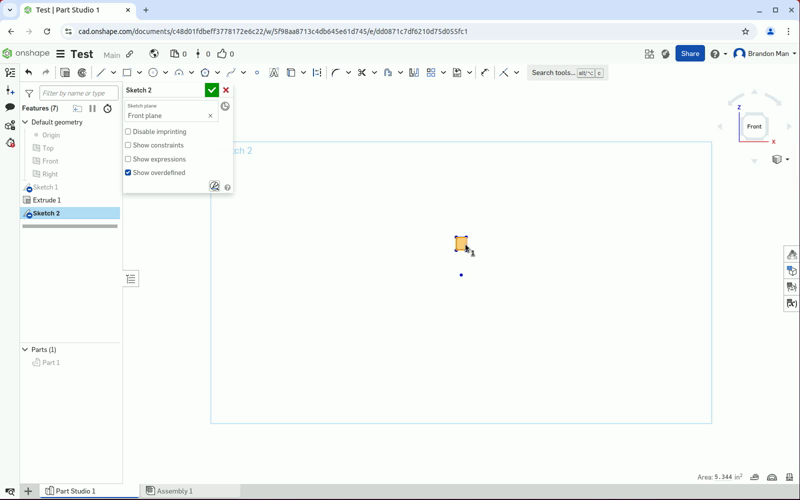
mouse_move(73, 352)
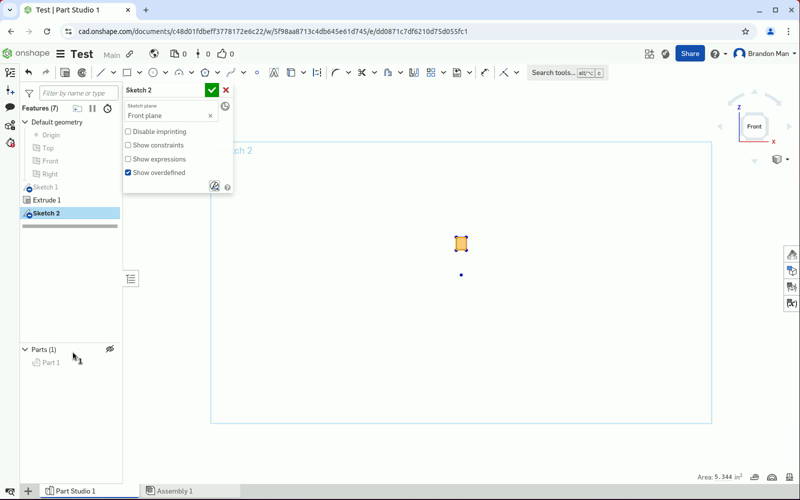
key(shift+y)
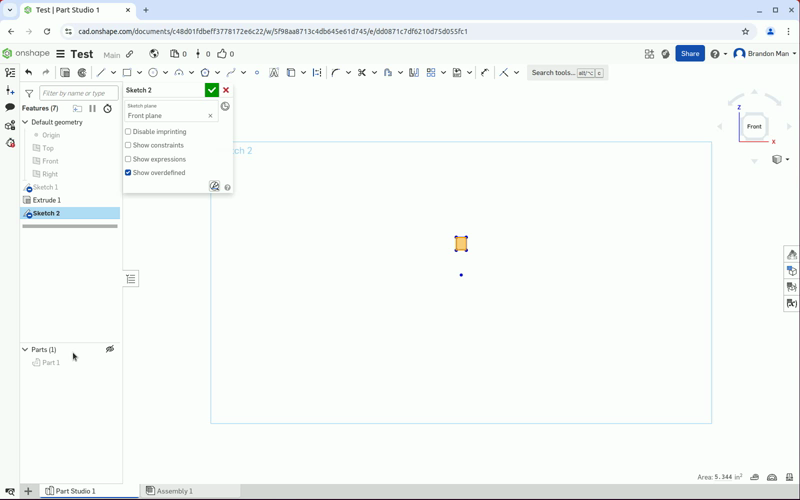
key(shift+e)
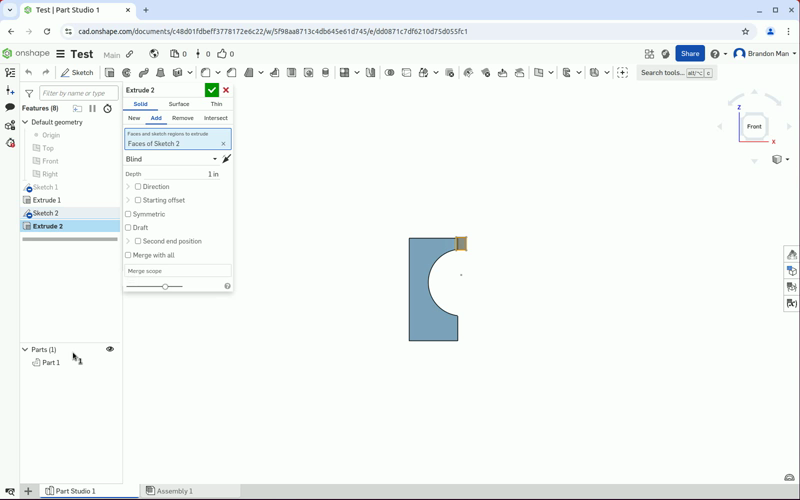
mouse_move(143, 106)
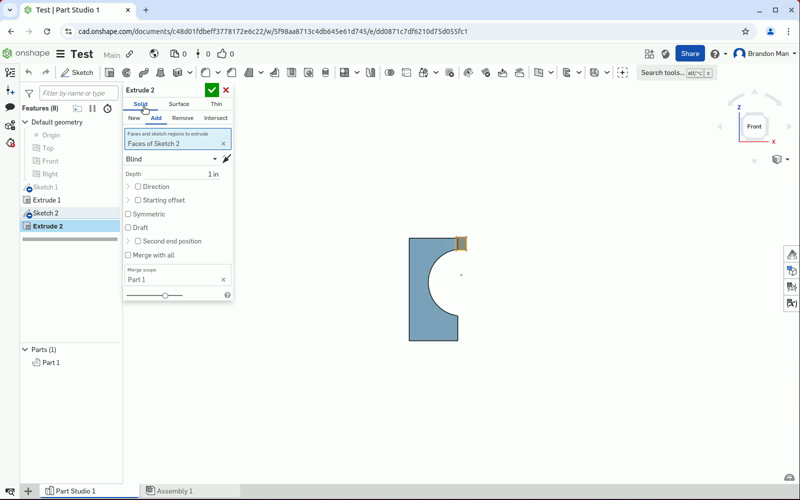
click(143, 106)
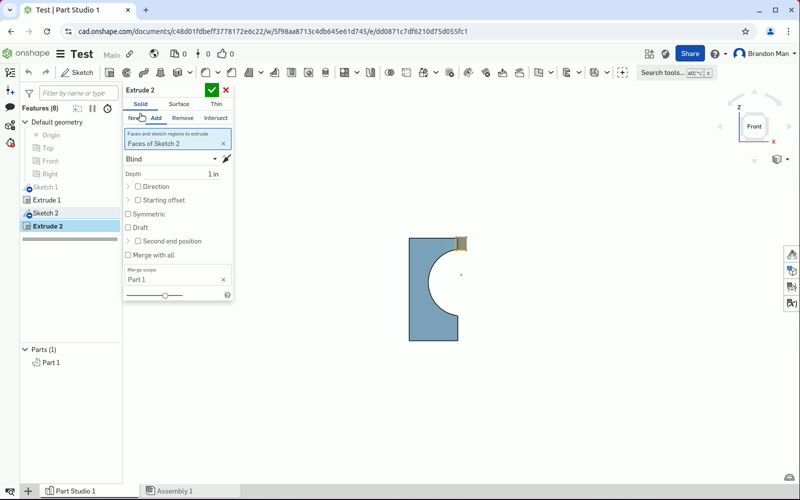
mouse_move(137, 120)
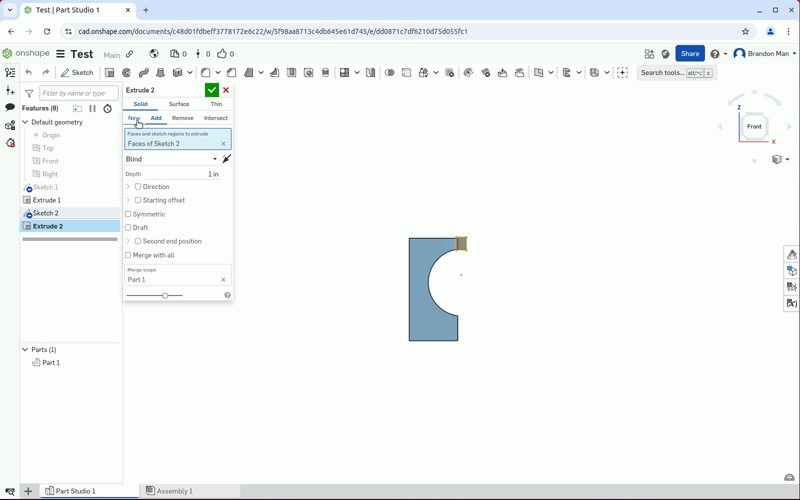
click(137, 120)
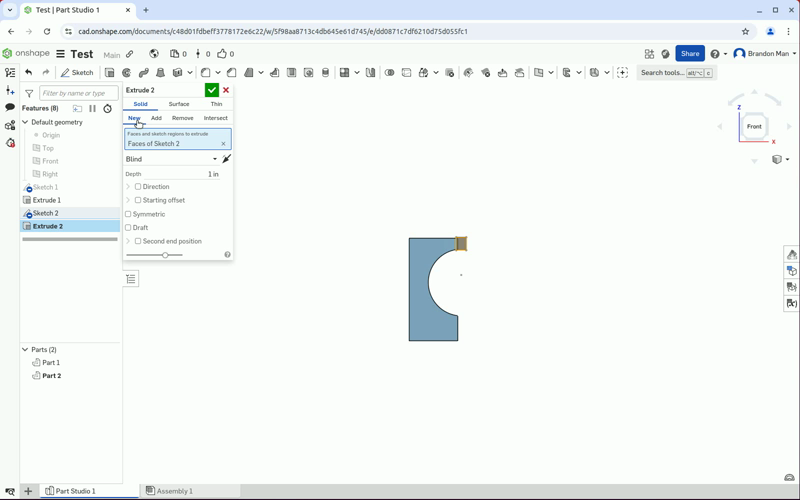
key(tab, 4)
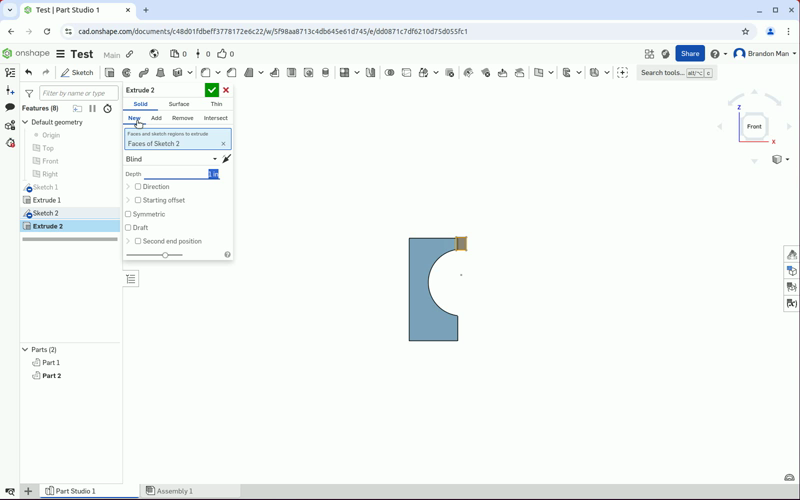
text(23.108)
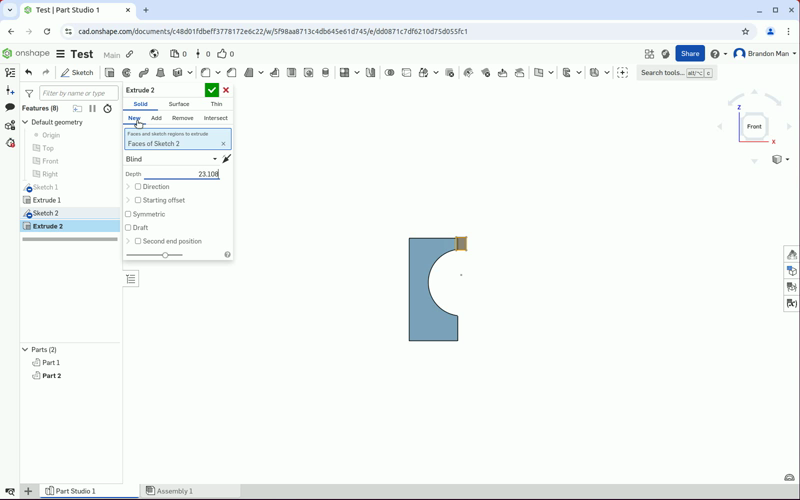
key(enter)
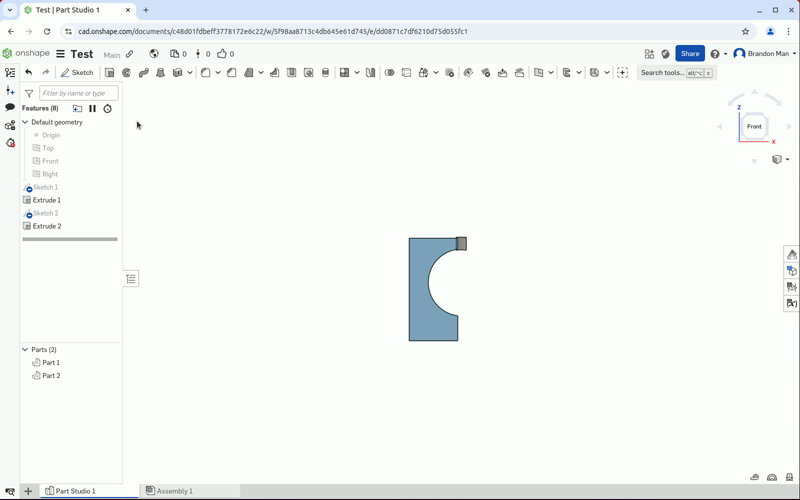
key(shift+h)
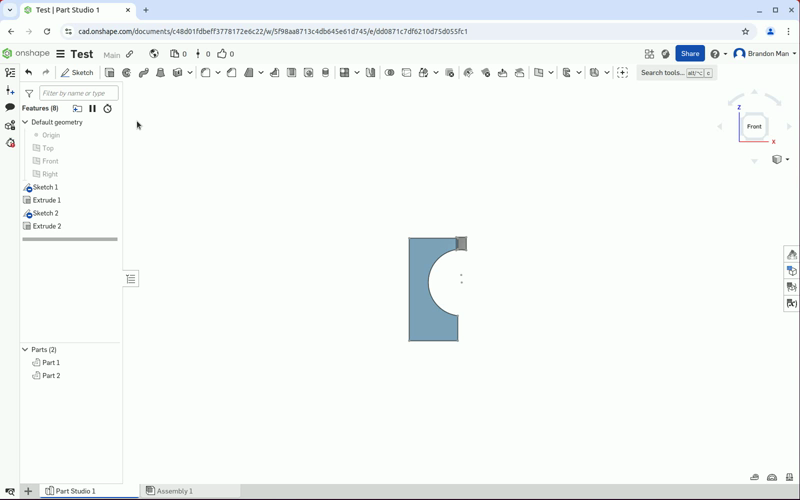
key(shift+h)
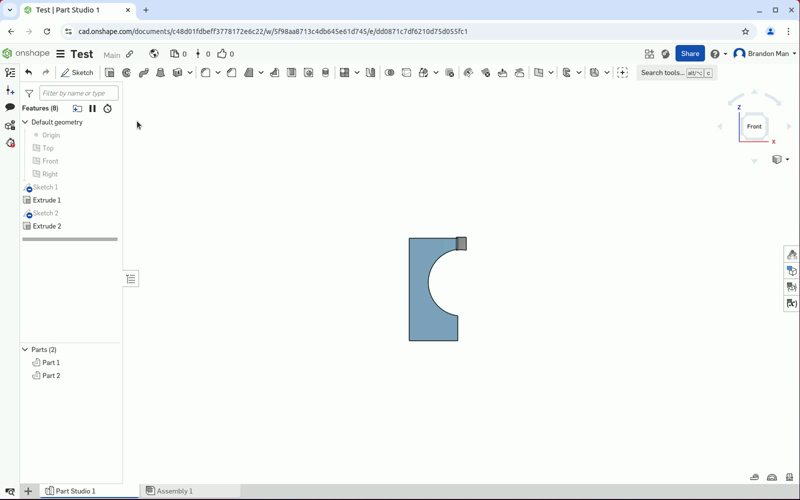
mouse_move(73, 189)
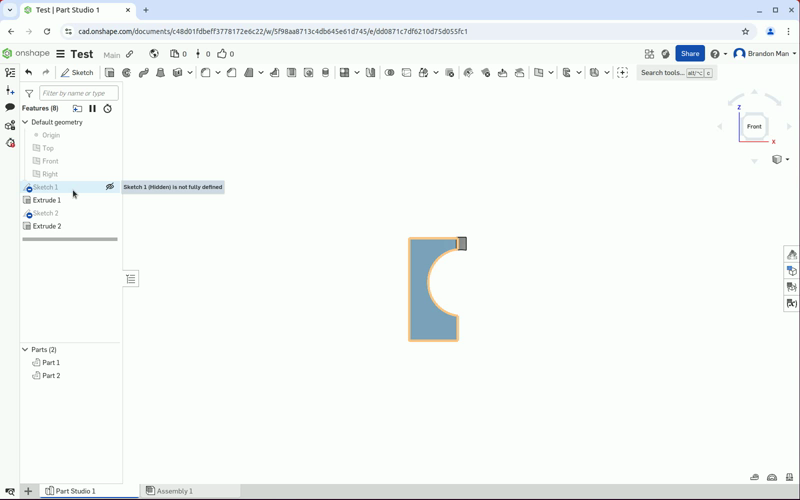
click(73, 189)
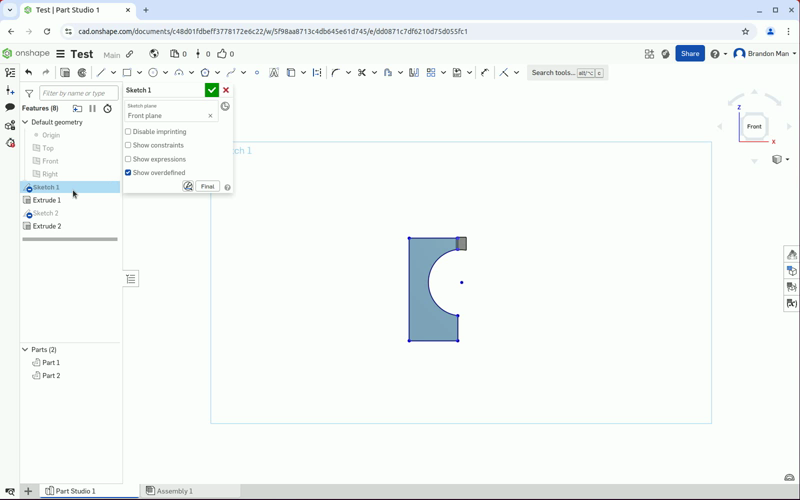
mouse_move(229, 92)
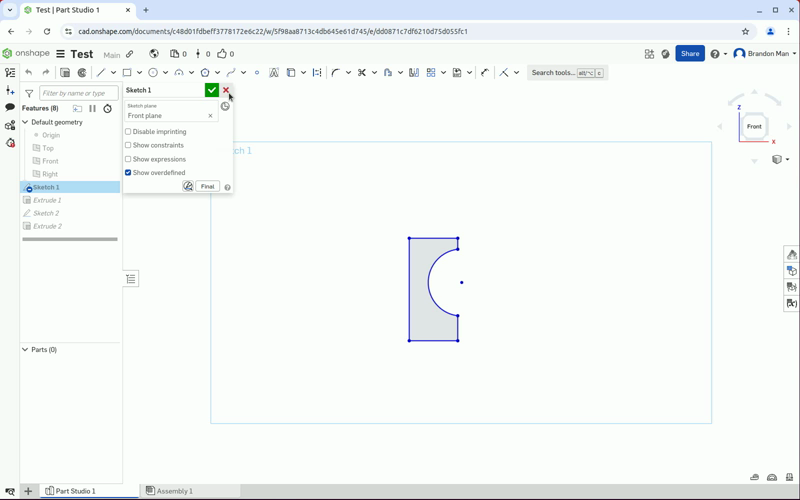
click(229, 92)
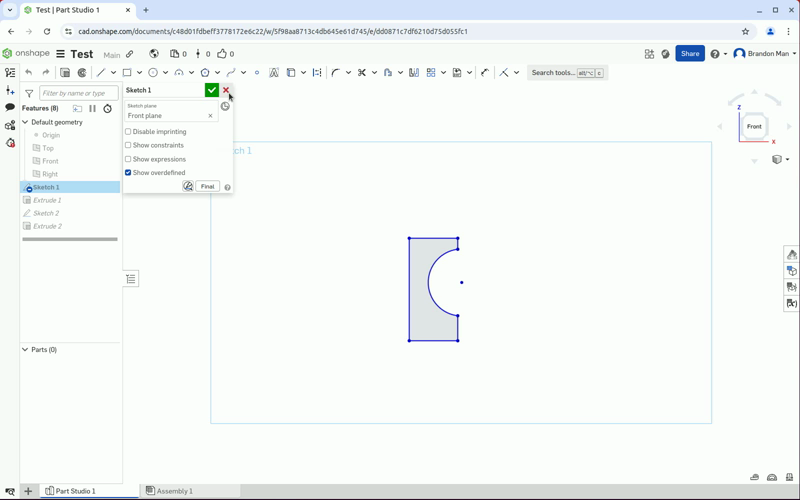
key(shift+s)
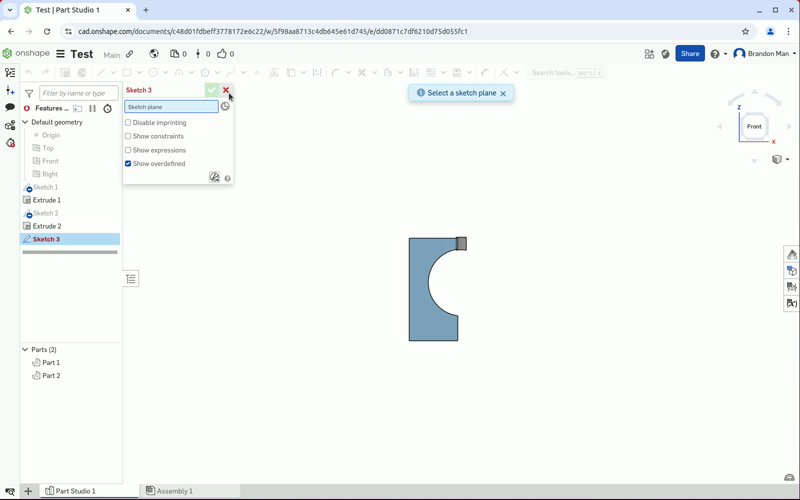
mouse_move(73, 163)
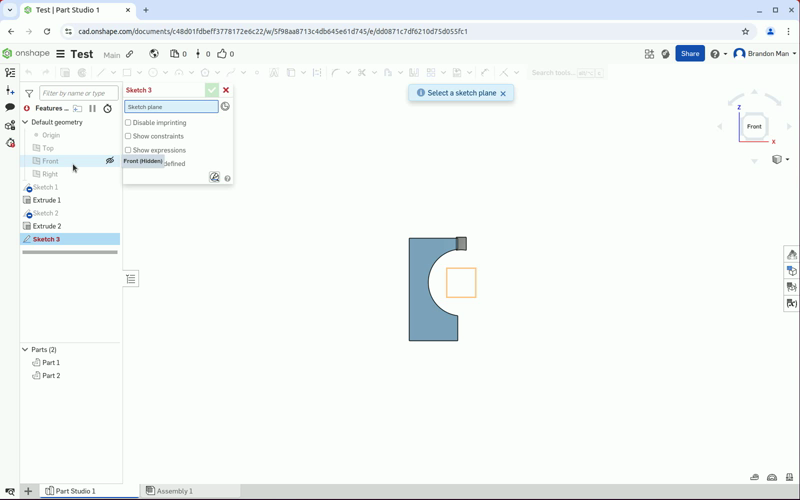
click(73, 163)
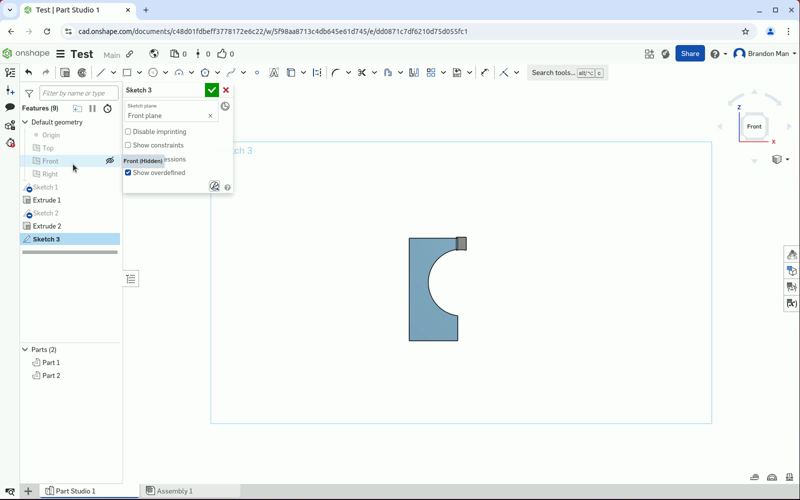
mouse_move(73, 352)
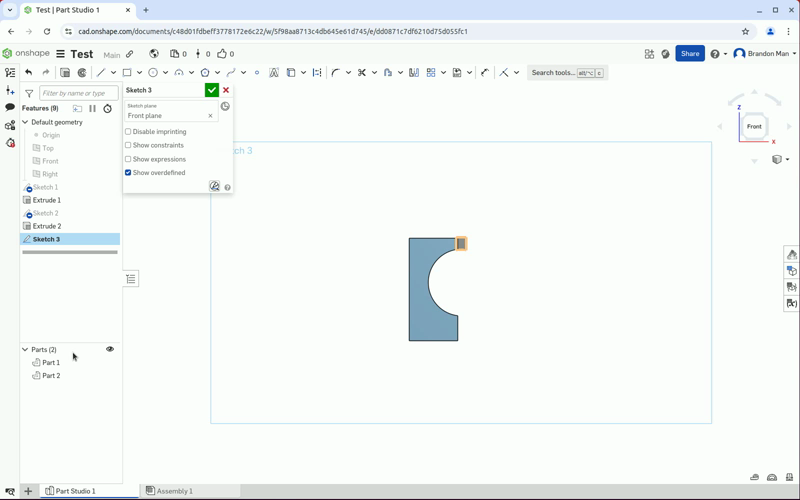
key(y)
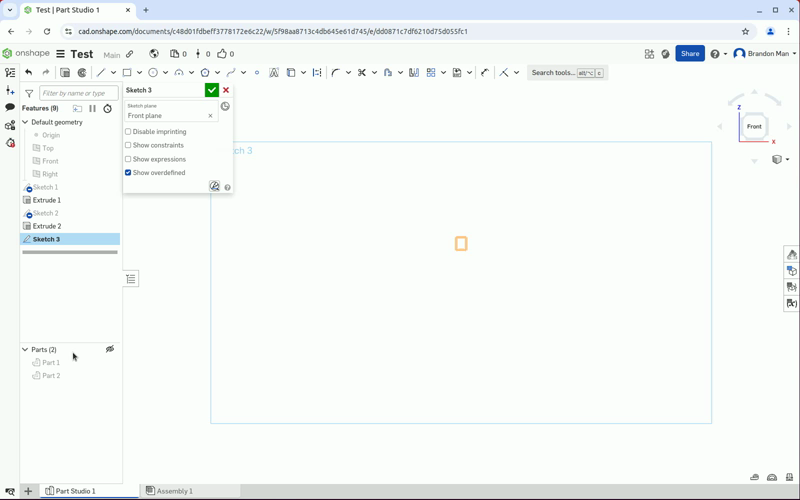
key(l)
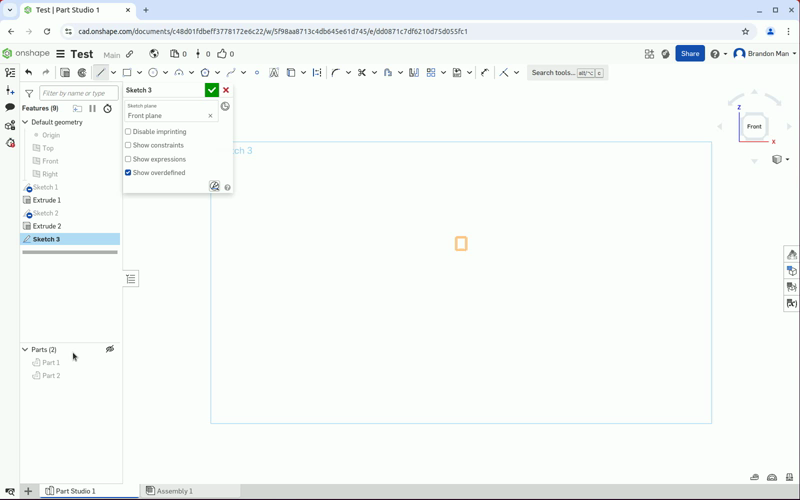
key_down(shift)
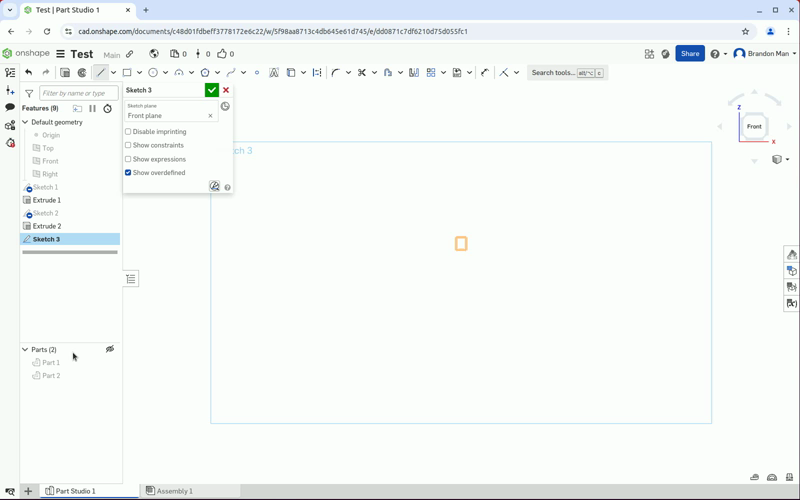
mouse_move(465, 340)
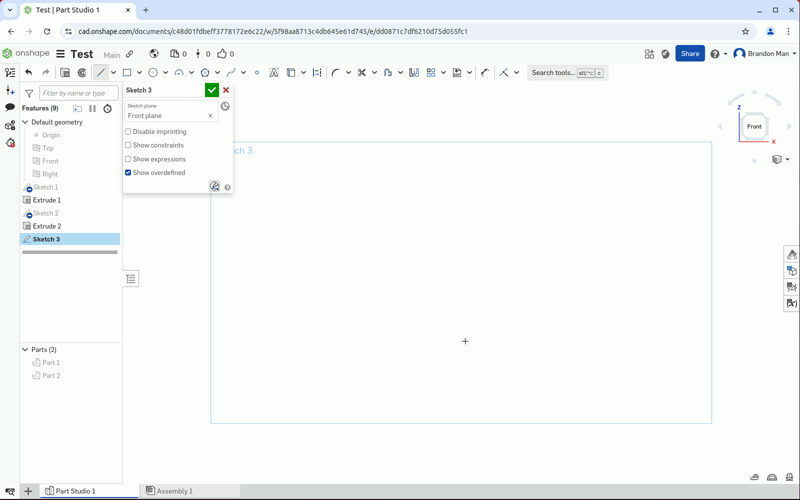
click(465, 340)
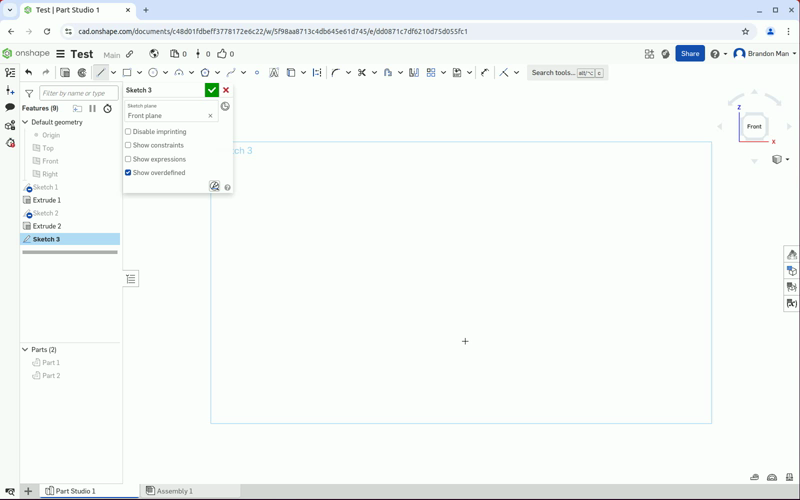
key_up(shift)
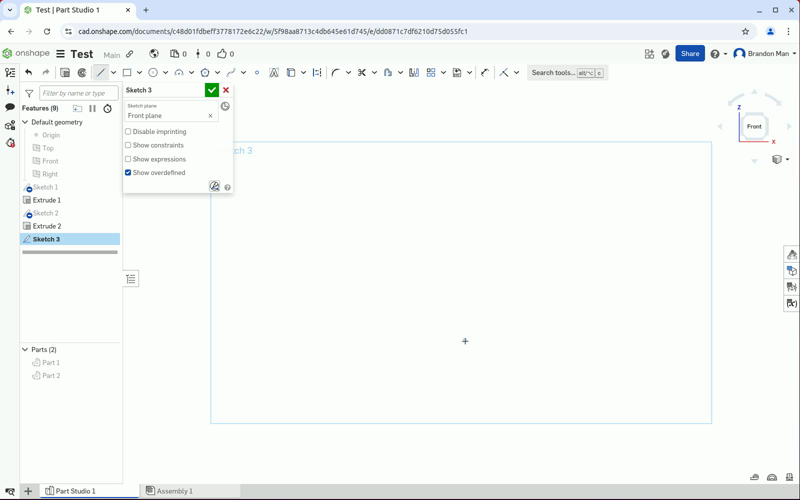
key_down(shift)
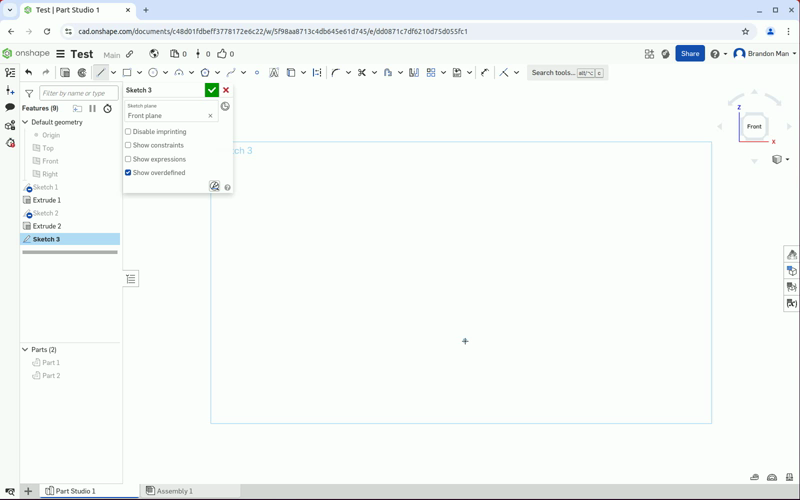
mouse_move(495, 340)
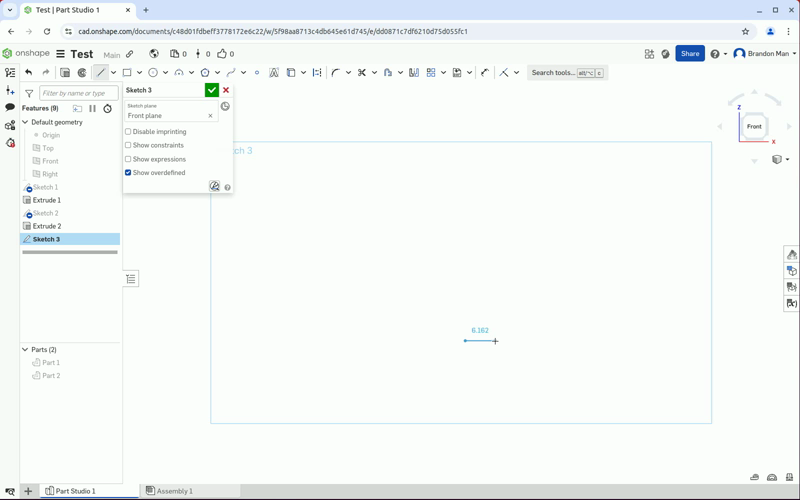
mouse_move(514, 340)
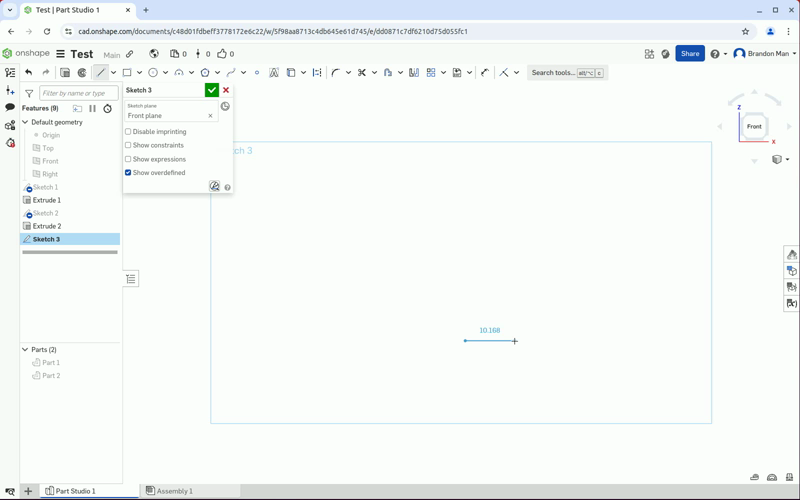
click(514, 340)
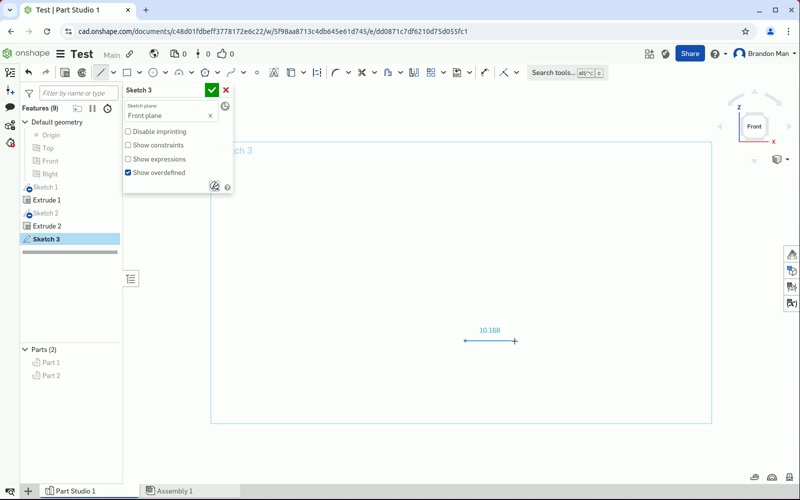
key_up(shift)
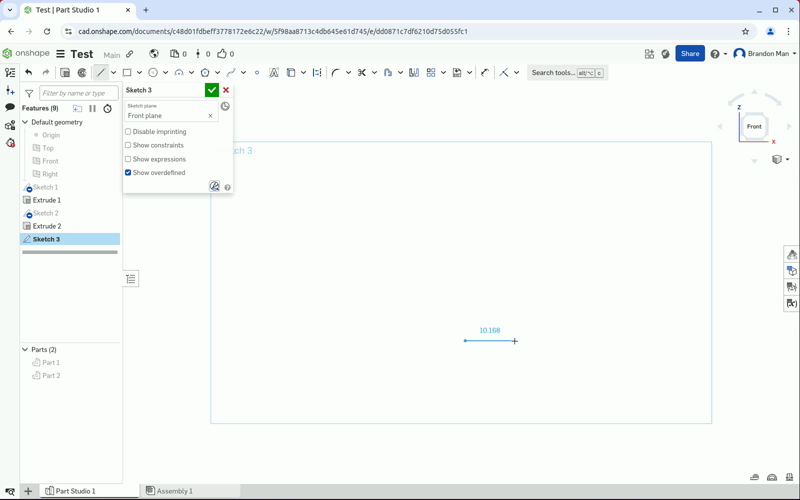
key_down(shift)
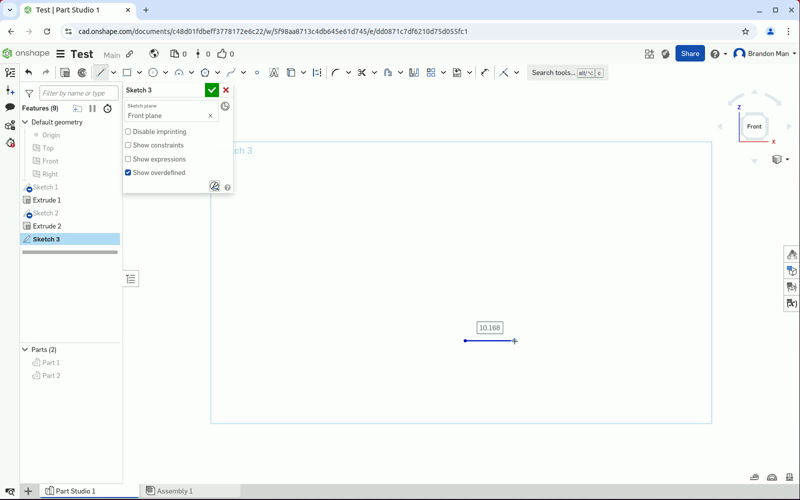
mouse_move(514, 238)
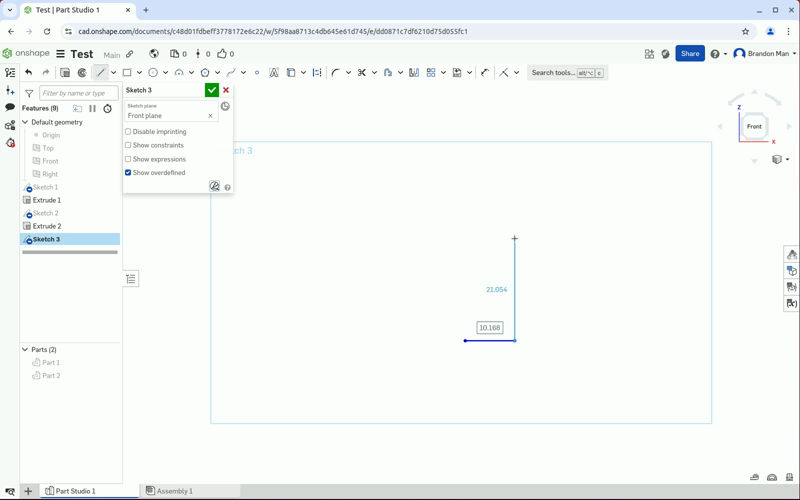
click(514, 238)
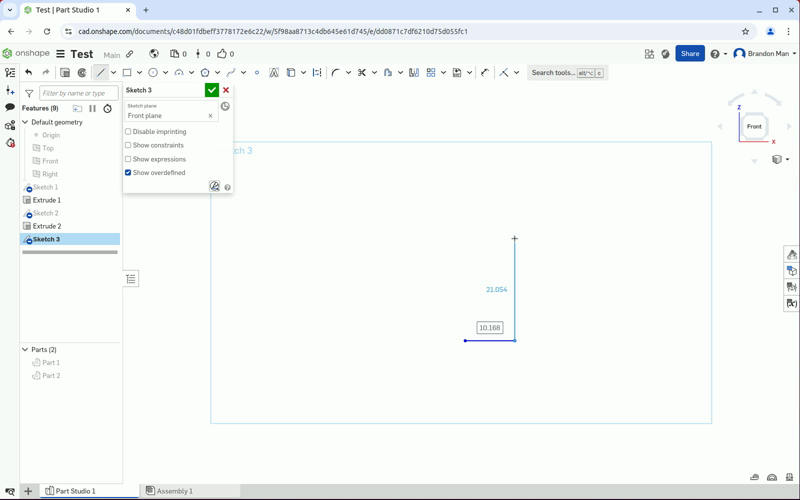
key_up(shift)
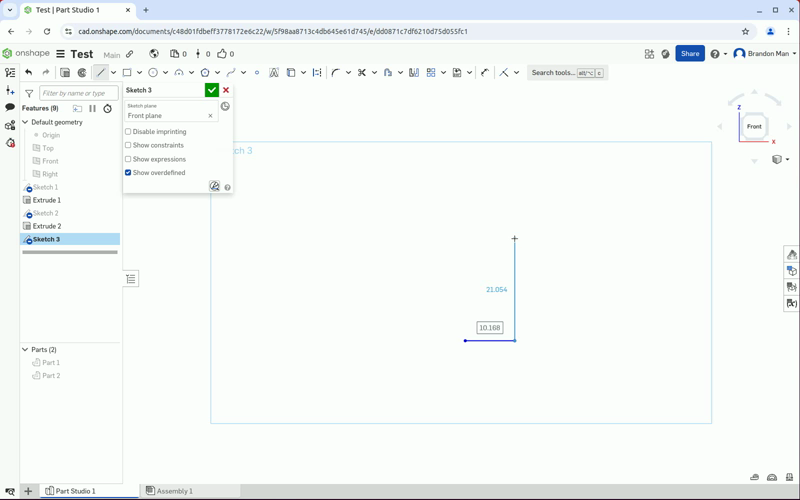
key_down(shift)
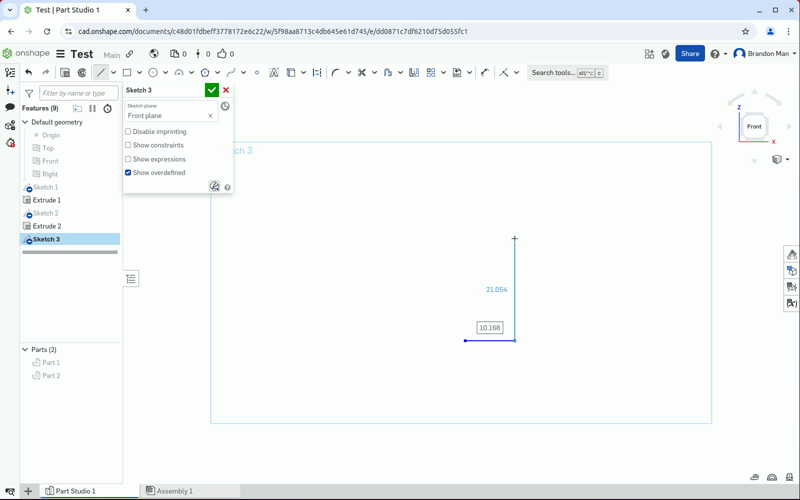
mouse_move(544, 238)
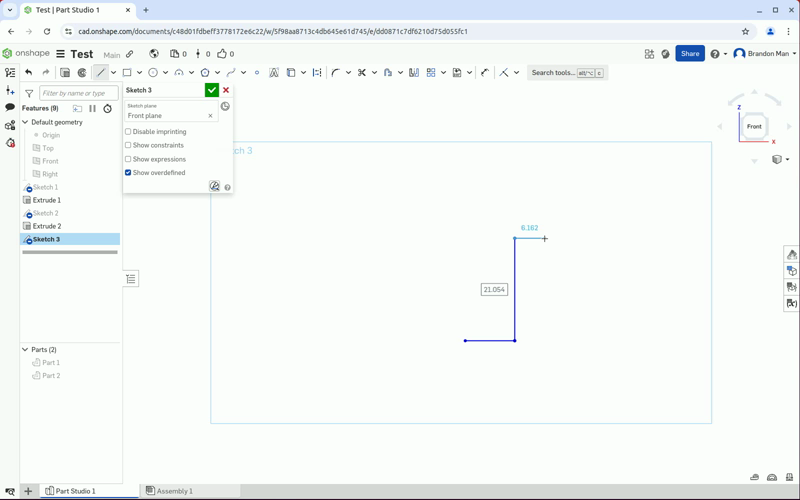
mouse_move(465, 238)
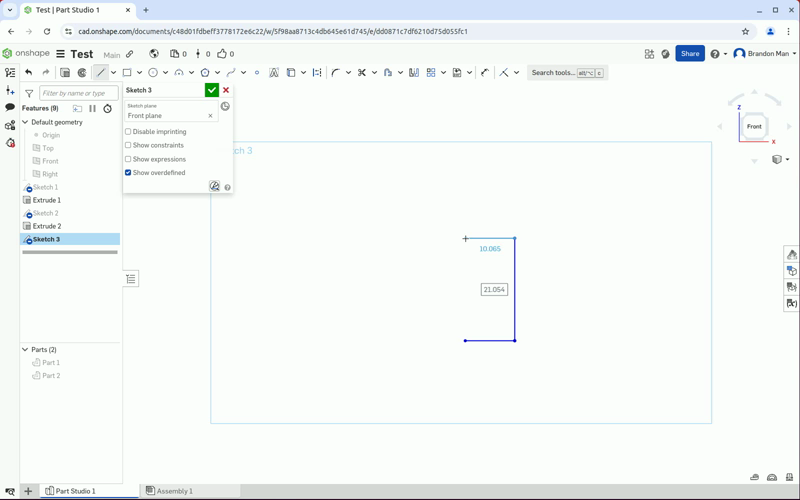
click(465, 238)
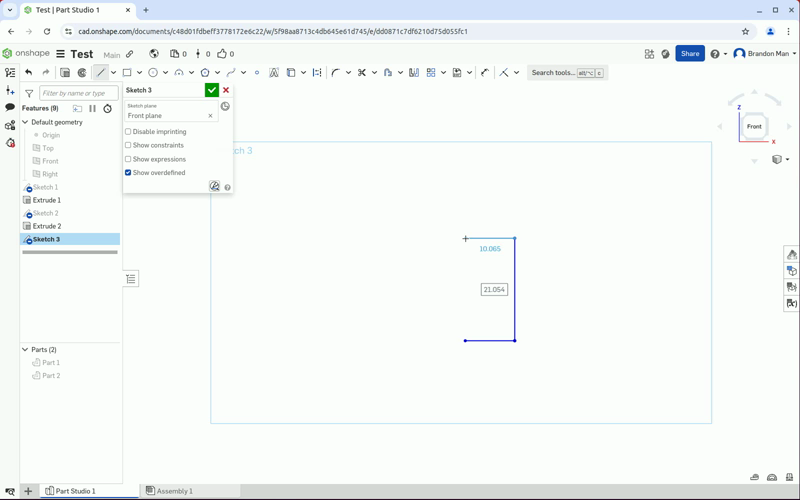
key_up(shift)
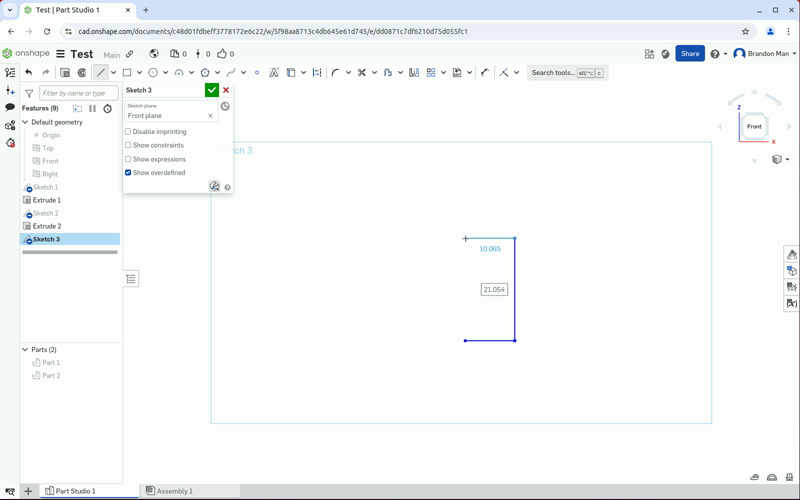
key_down(shift)
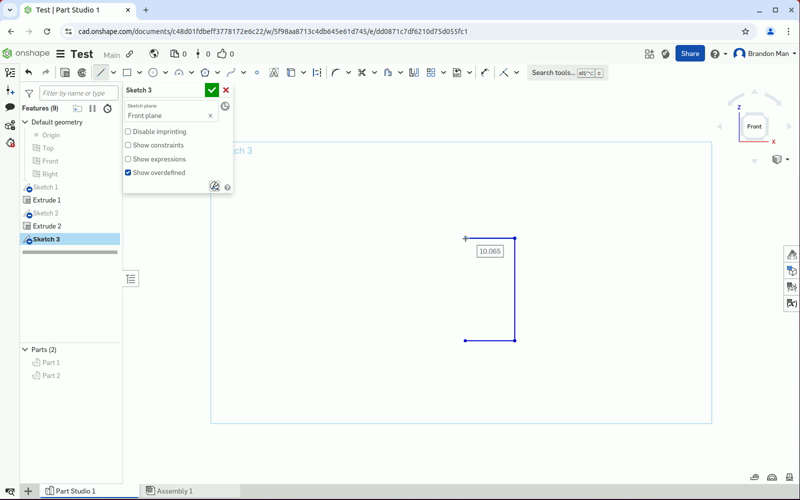
mouse_move(495, 238)
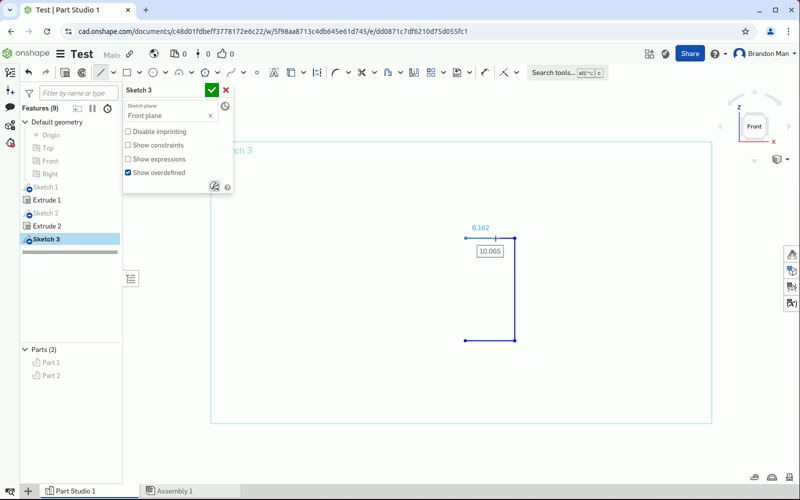
mouse_move(465, 249)
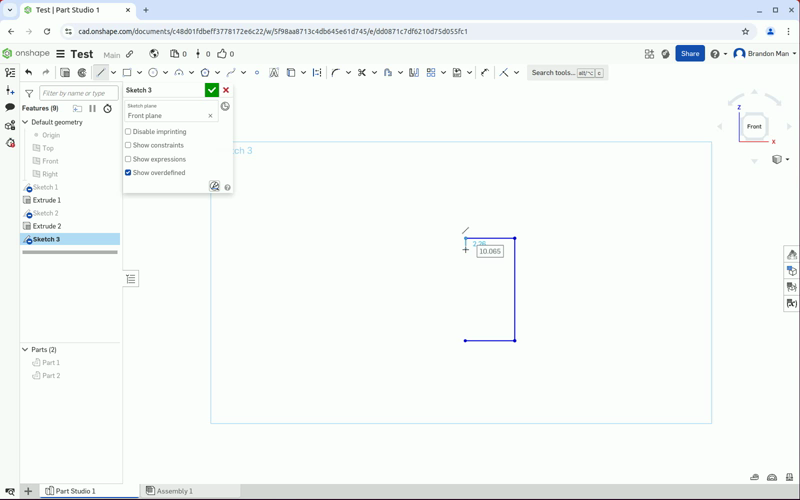
click(465, 249)
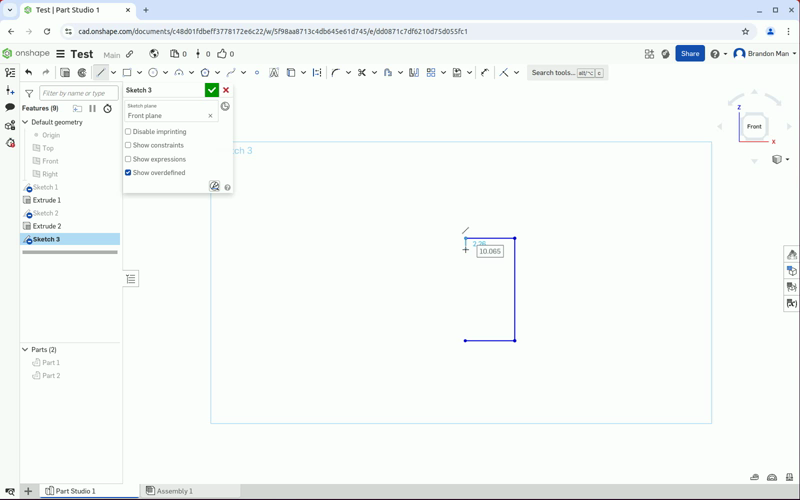
key_up(shift)
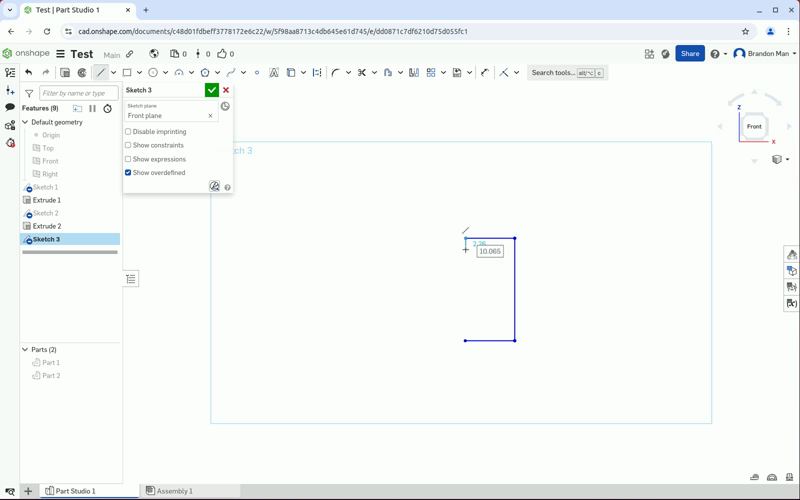
key(esc)
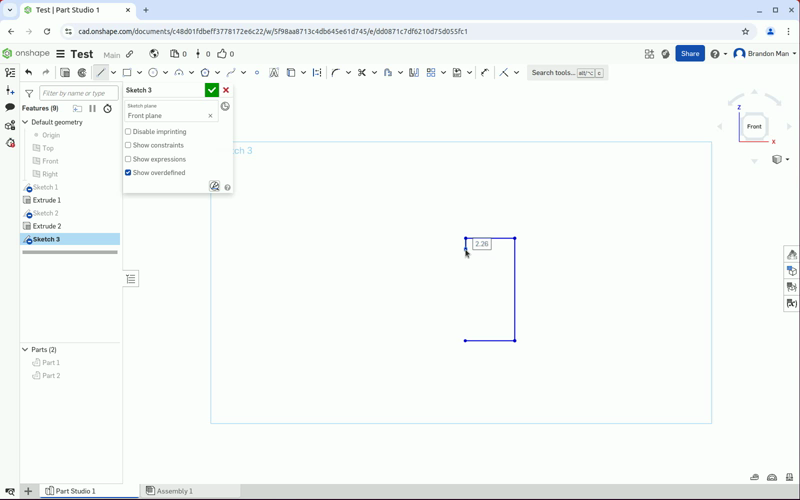
key(a)
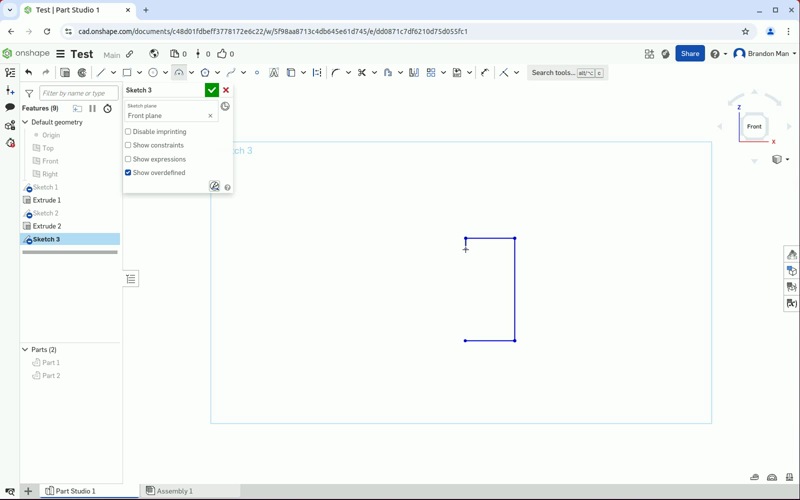
mouse_move(465, 249)
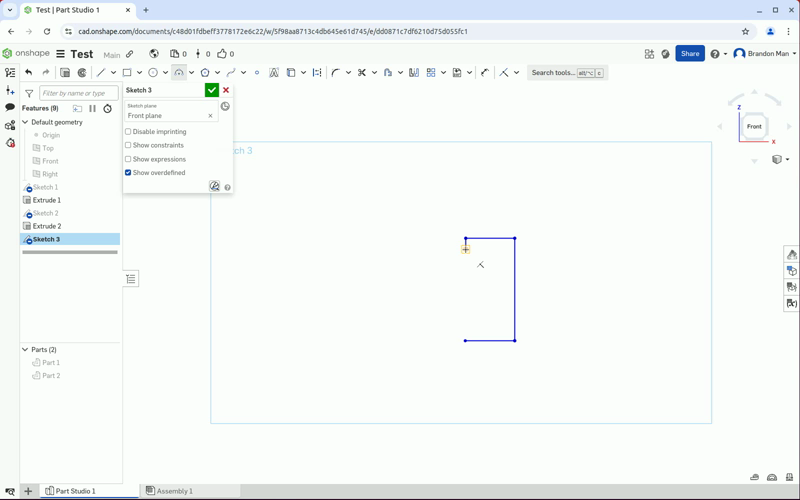
click(465, 249)
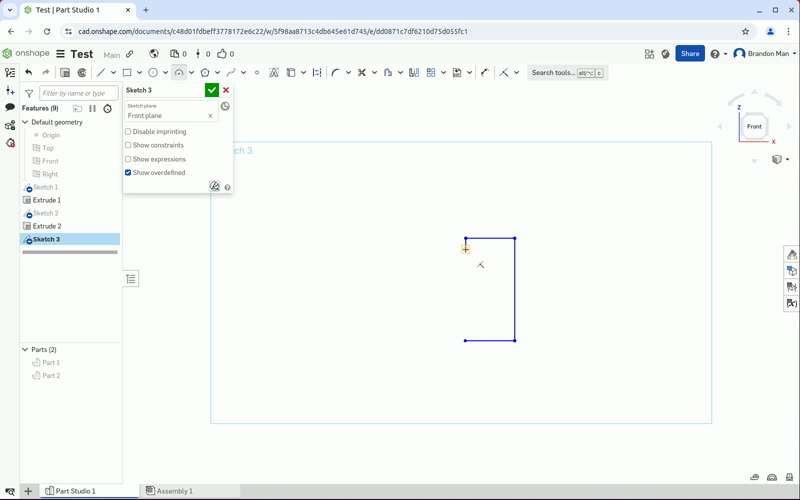
key_down(shift)
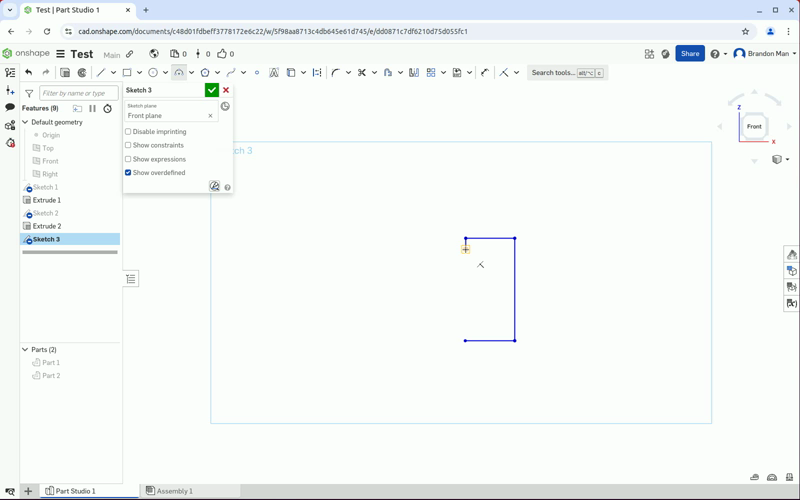
mouse_move(465, 315)
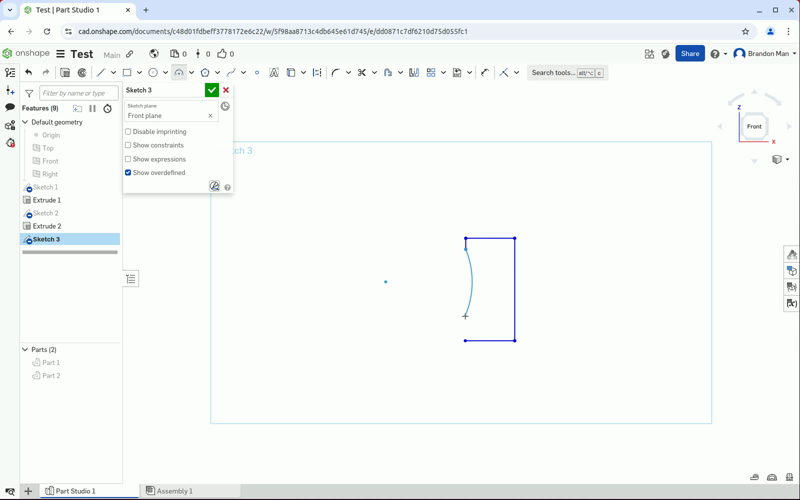
click(465, 315)
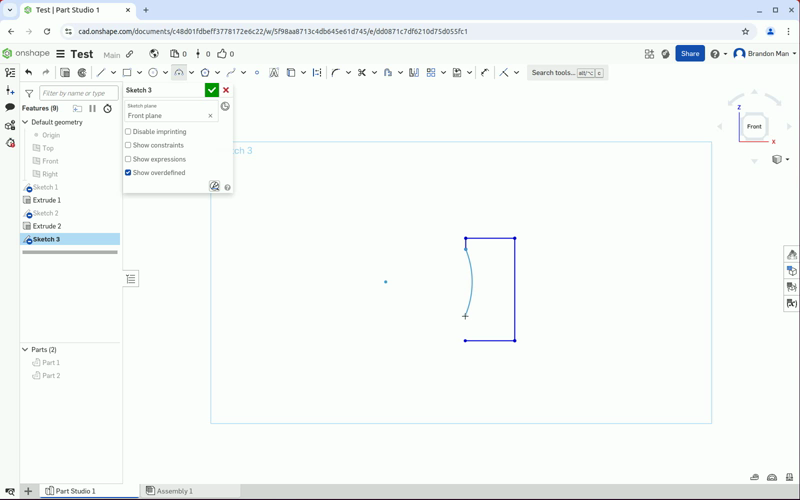
mouse_move(494, 282)
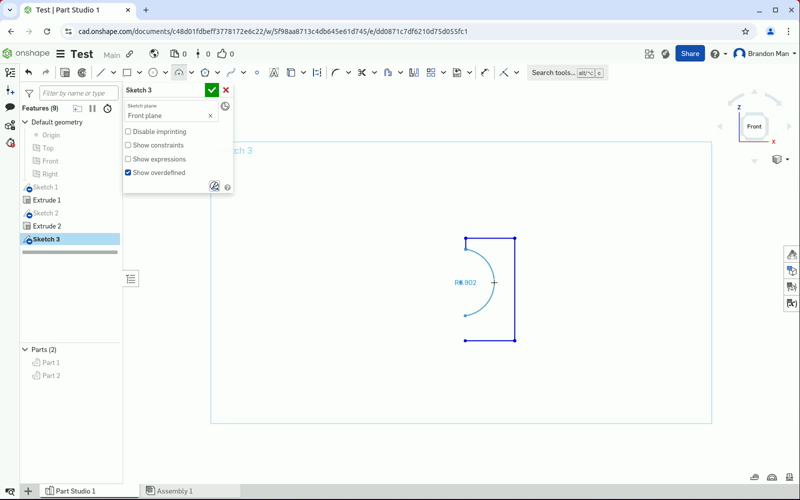
click(494, 282)
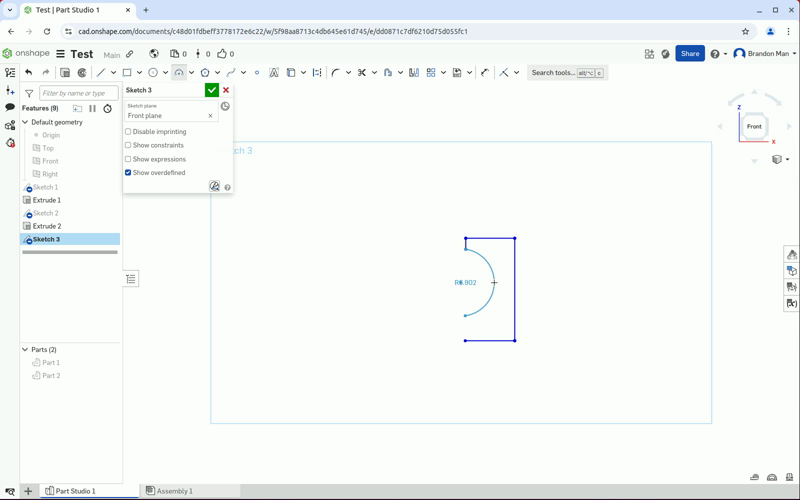
key_up(shift)
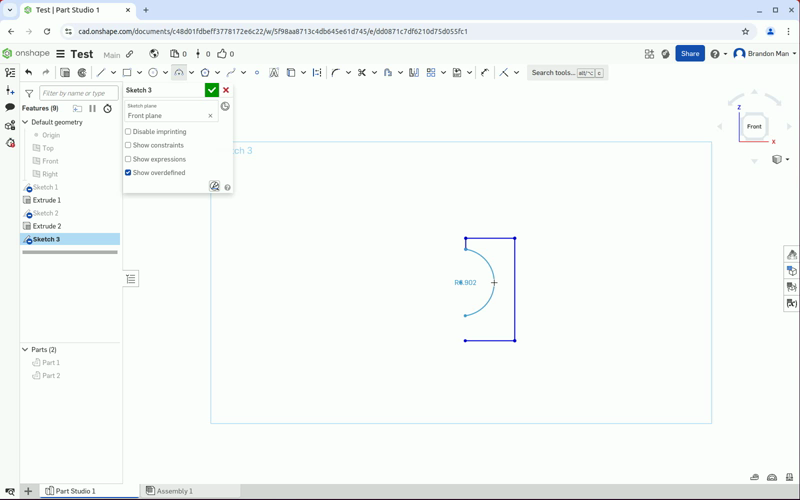
key(esc)
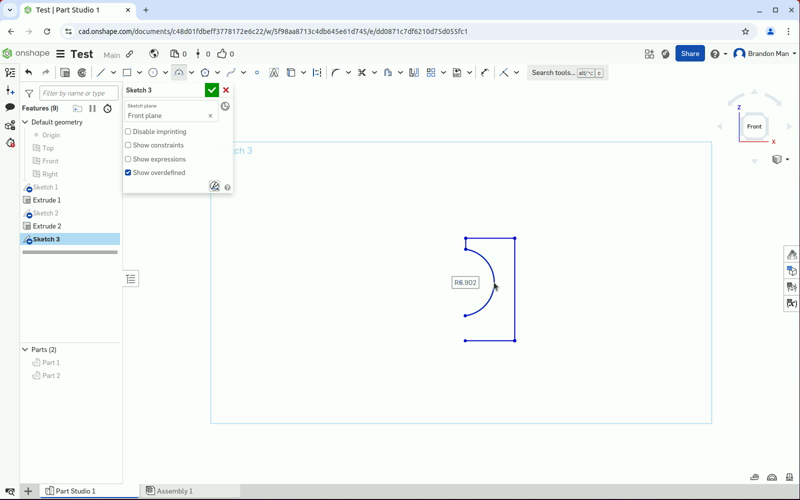
key(l)
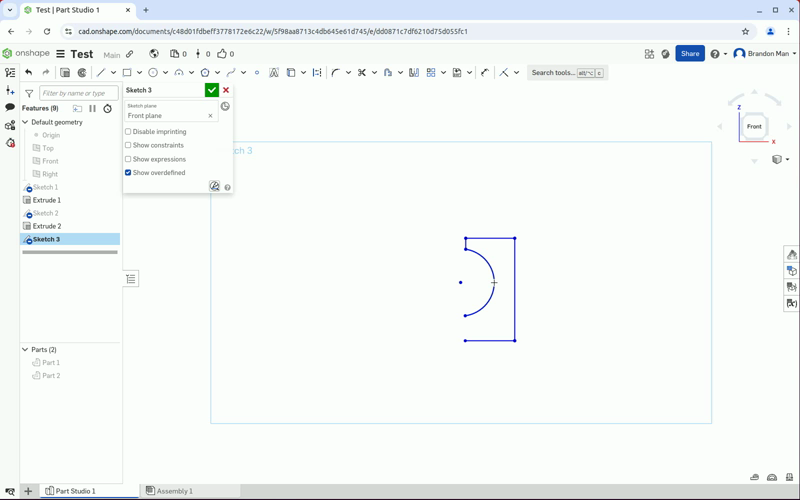
mouse_move(465, 315)
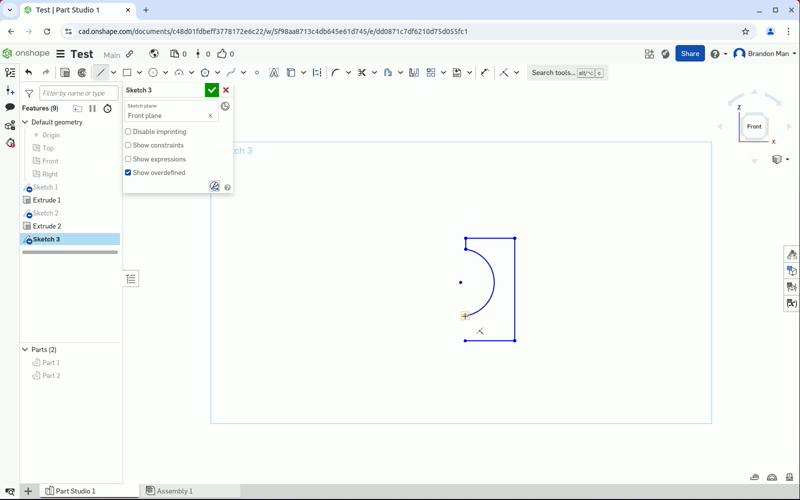
click(465, 315)
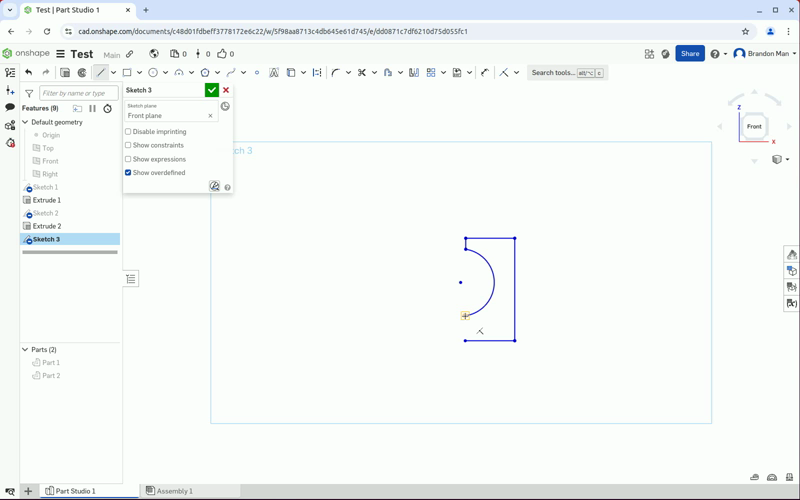
mouse_move(495, 315)
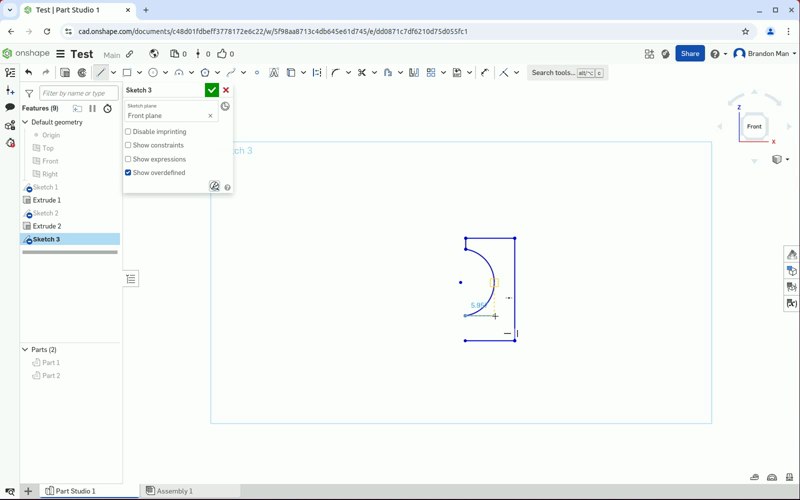
key_down(shift)
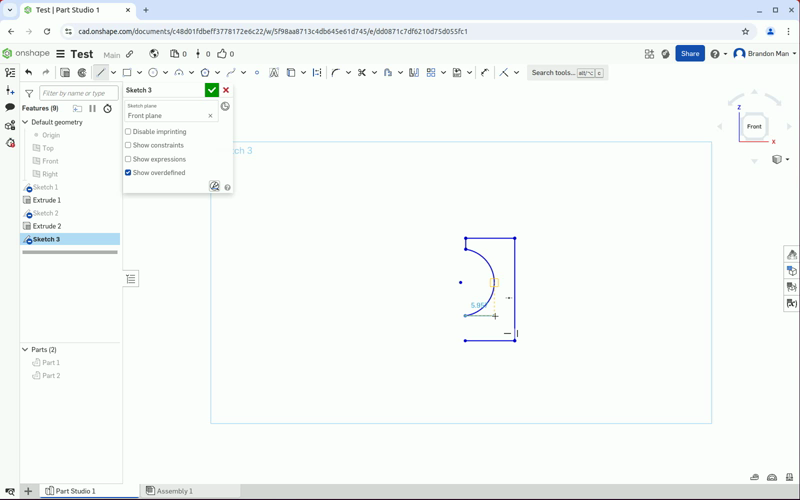
mouse_move(465, 340)
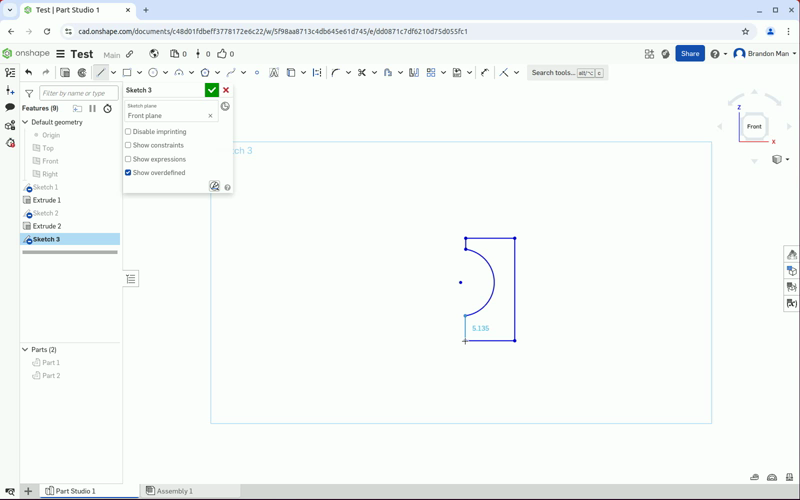
key_up(shift)
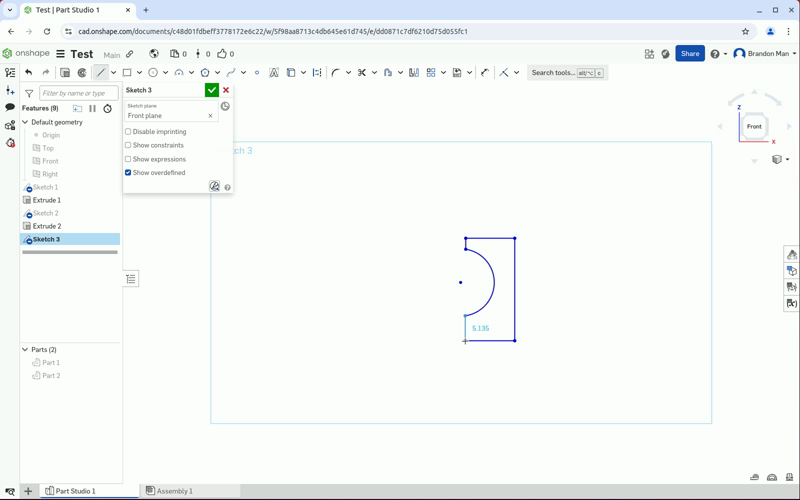
click(465, 340)
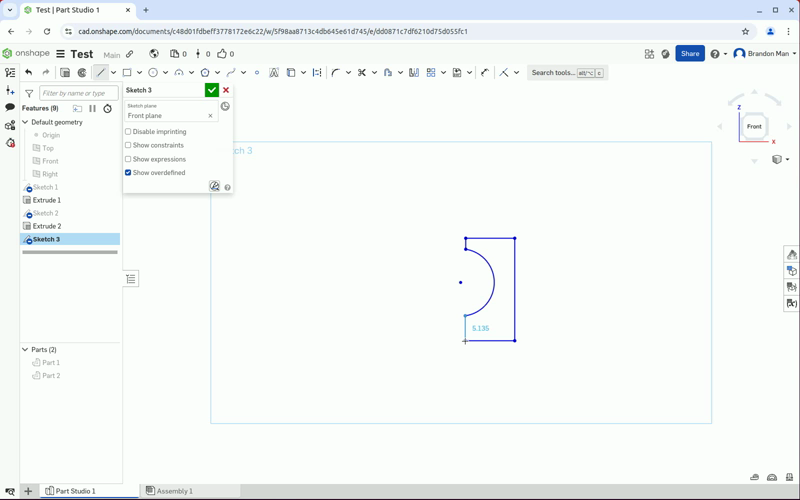
key(esc)
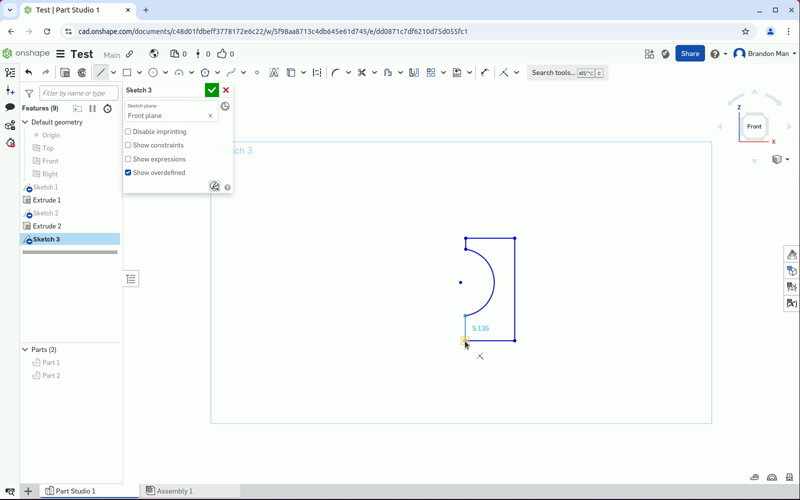
mouse_move(495, 259)
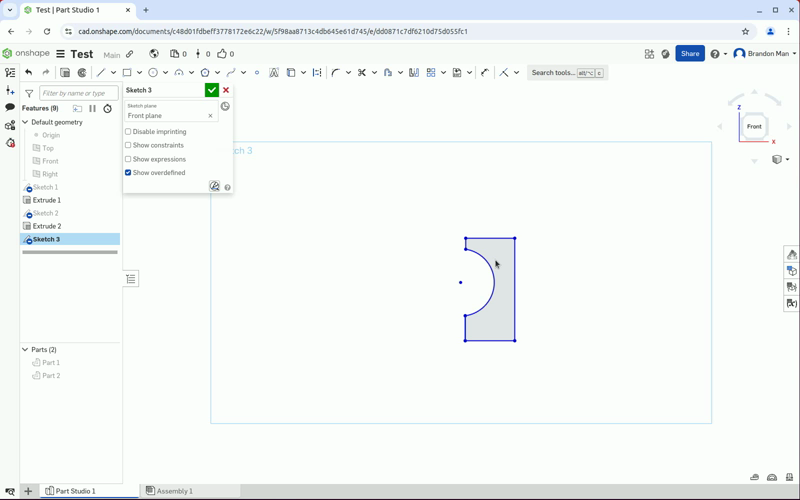
click(495, 259)
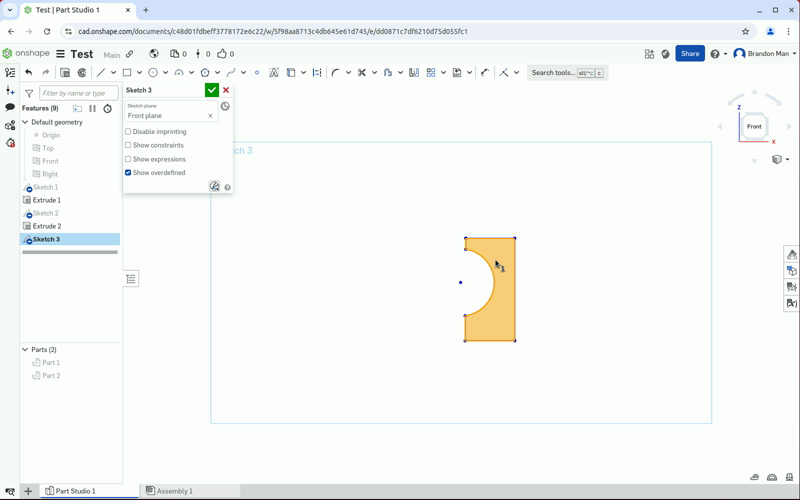
mouse_move(73, 352)
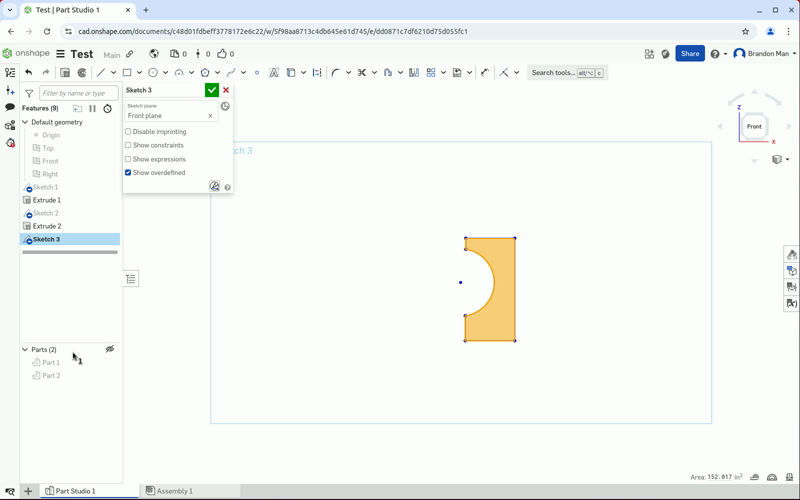
key(shift+y)
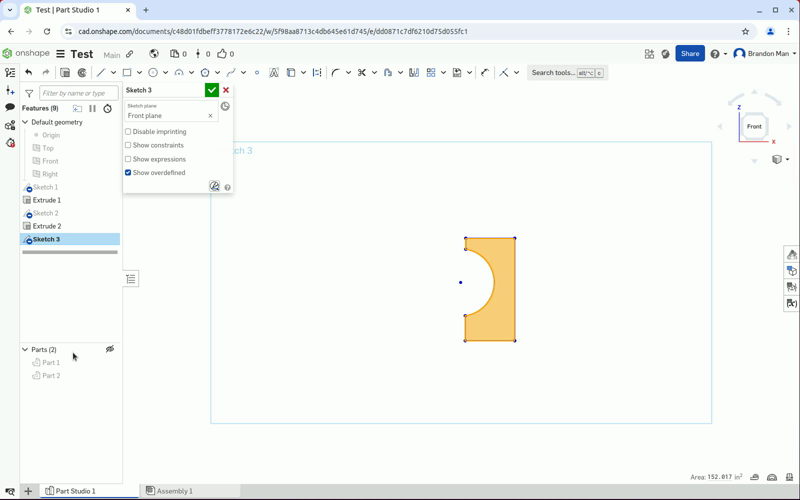
key(shift+e)
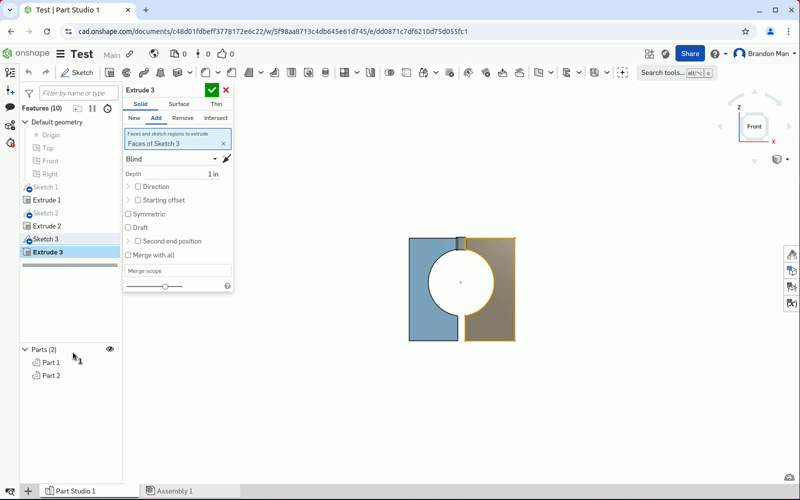
mouse_move(143, 106)
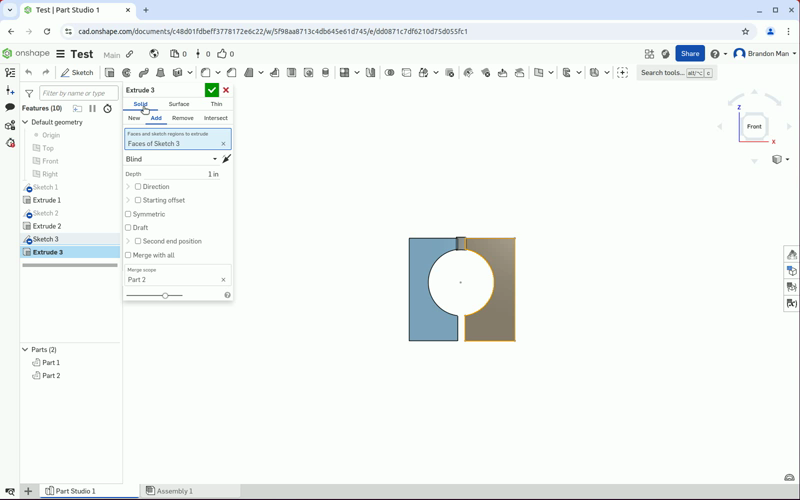
click(143, 106)
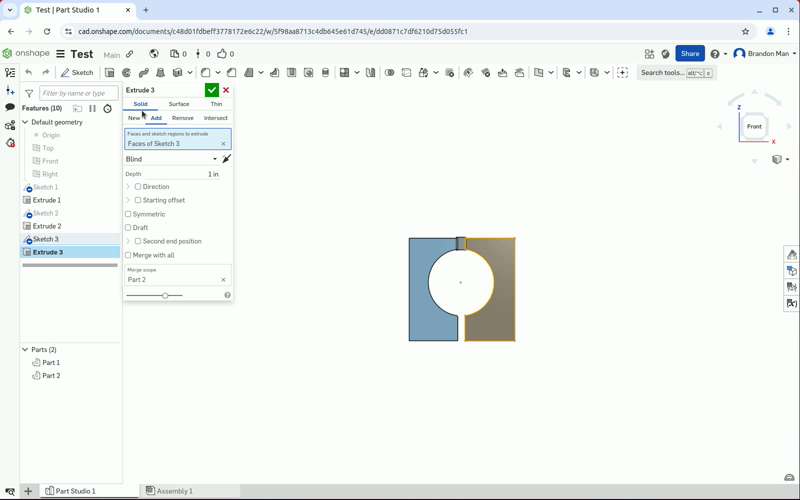
mouse_move(137, 120)
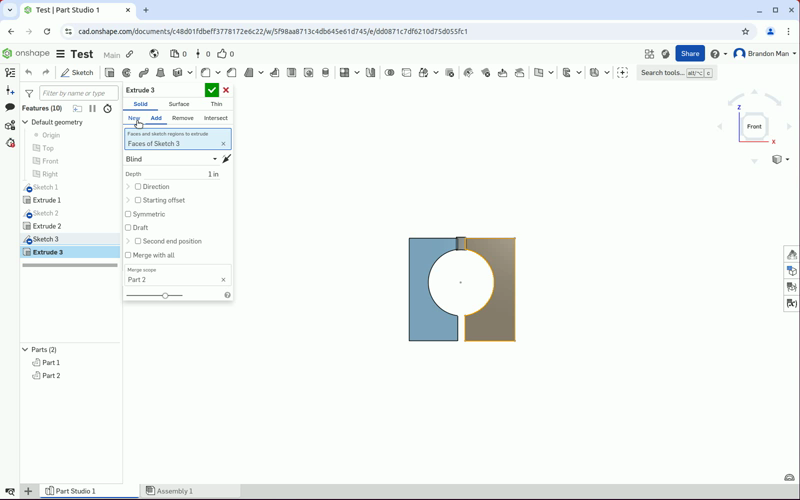
click(137, 120)
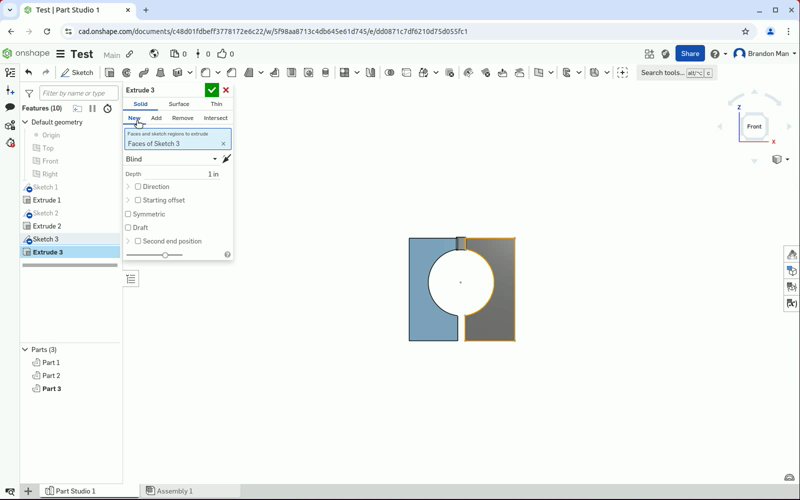
key(tab, 4)
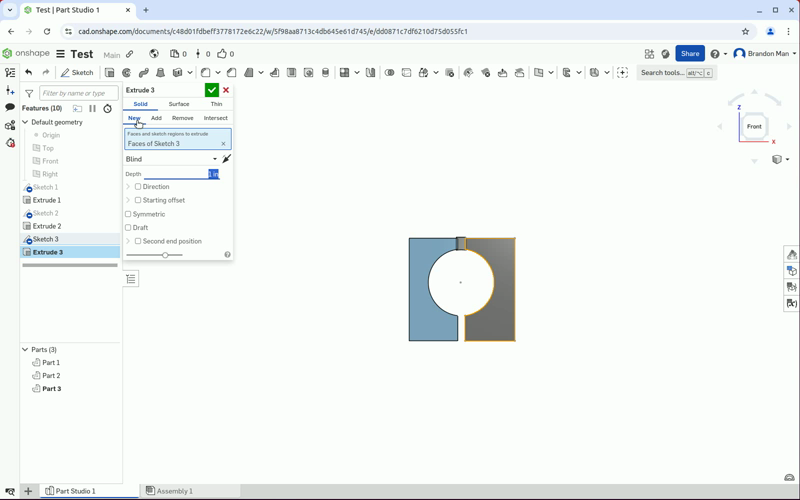
text(23.108)
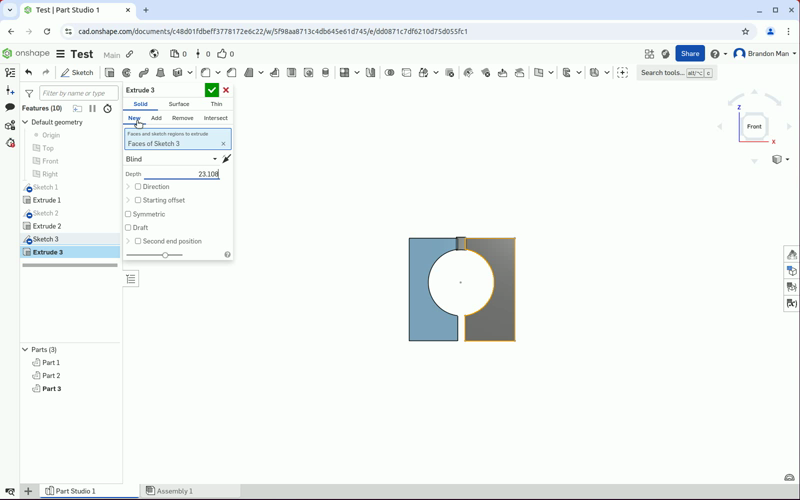
key(enter)
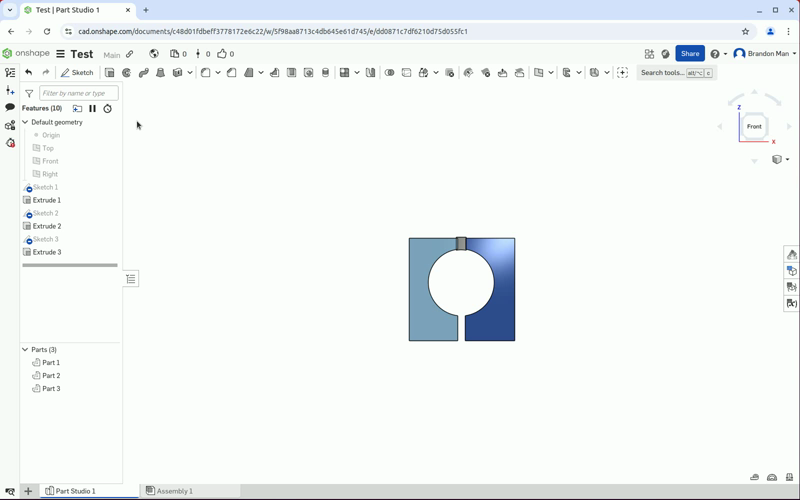
key(shift+h)
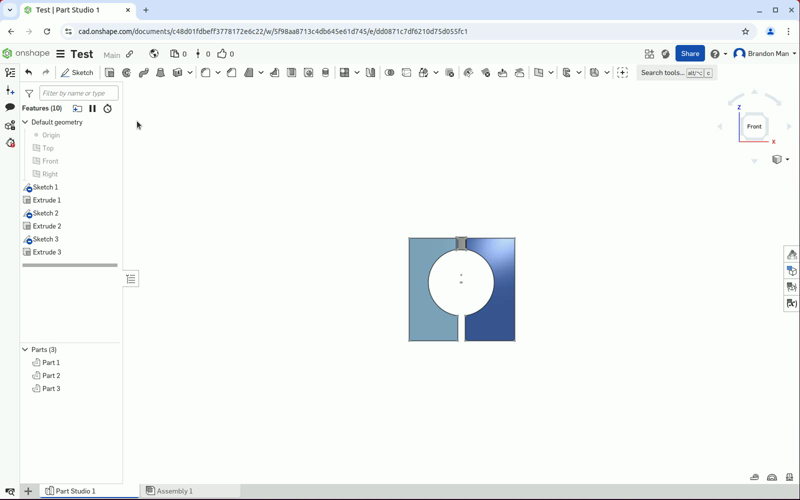
key(shift+h)
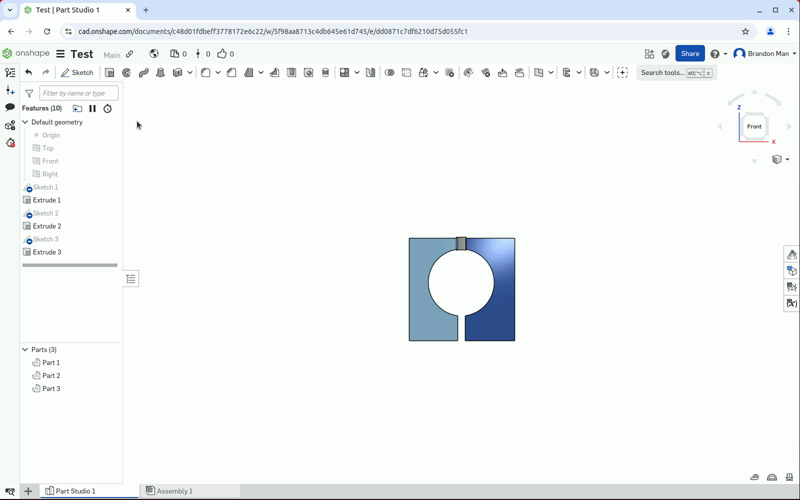
mouse_move(73, 189)
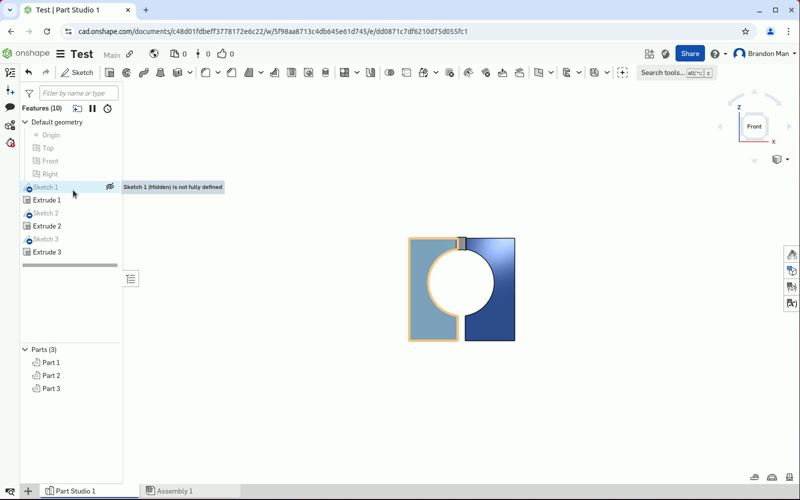
click(73, 189)
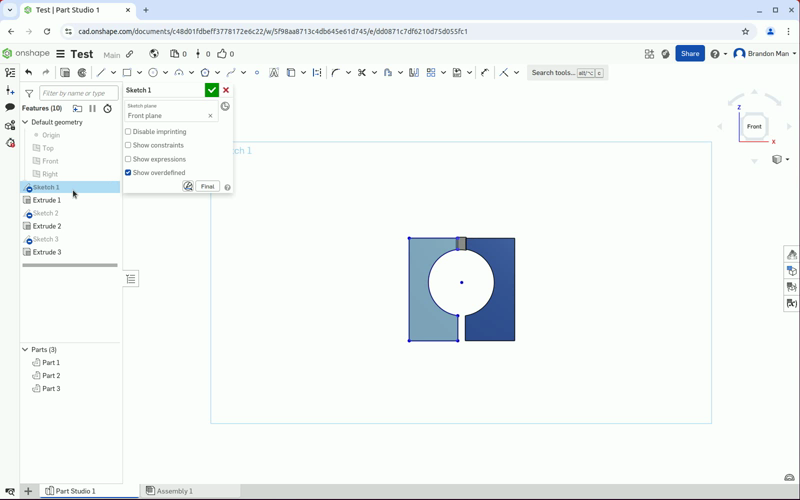
mouse_move(229, 92)
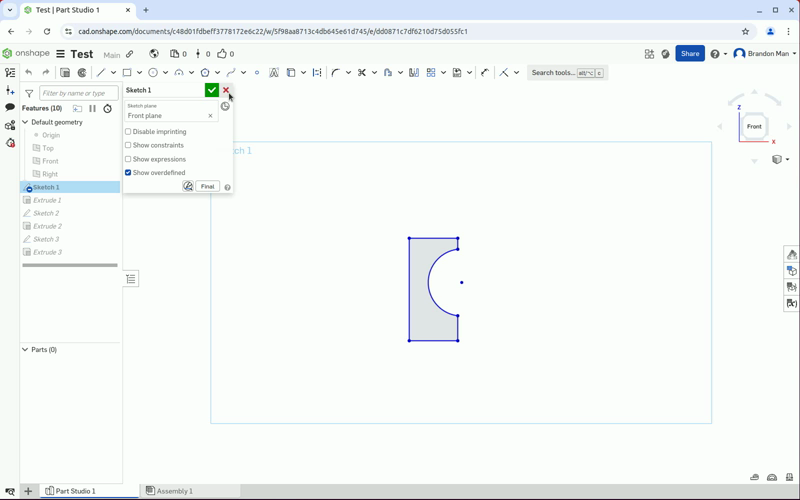
click(229, 92)
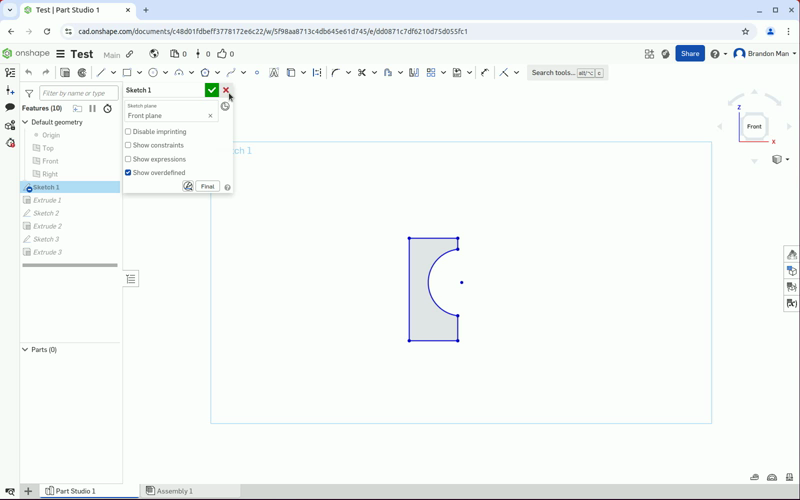
key(shift+s)
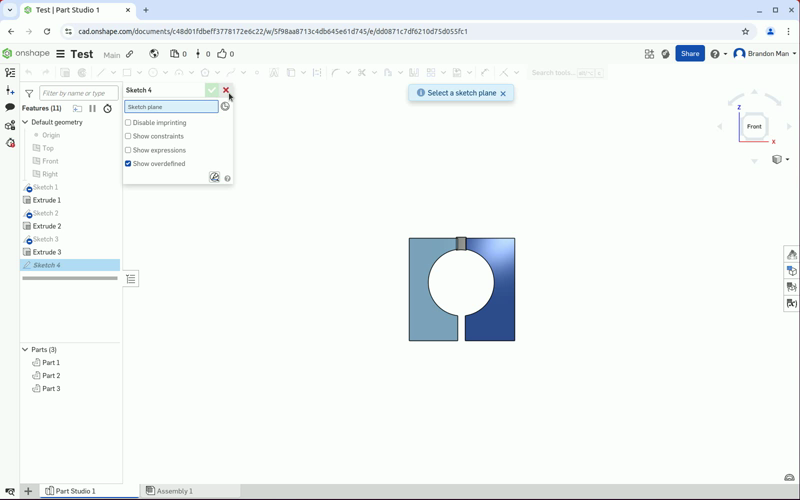
mouse_move(73, 163)
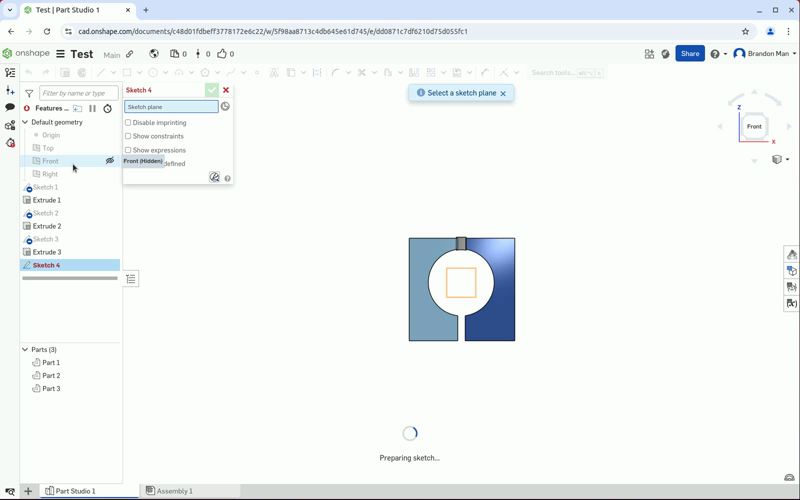
click(73, 163)
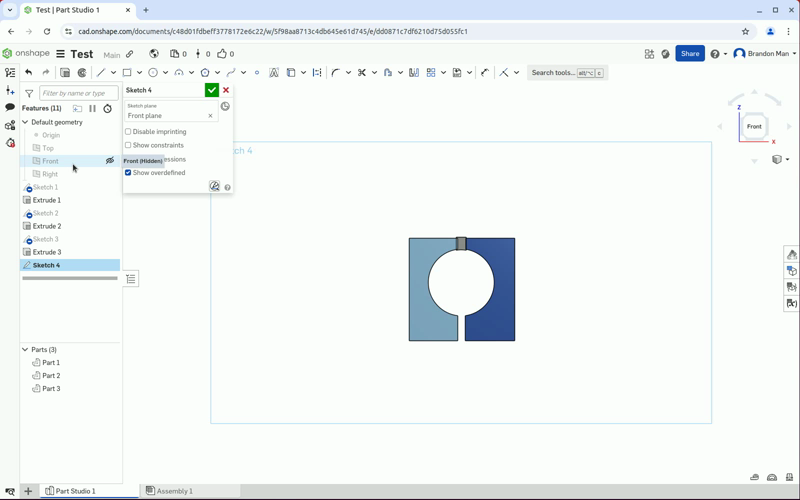
mouse_move(73, 352)
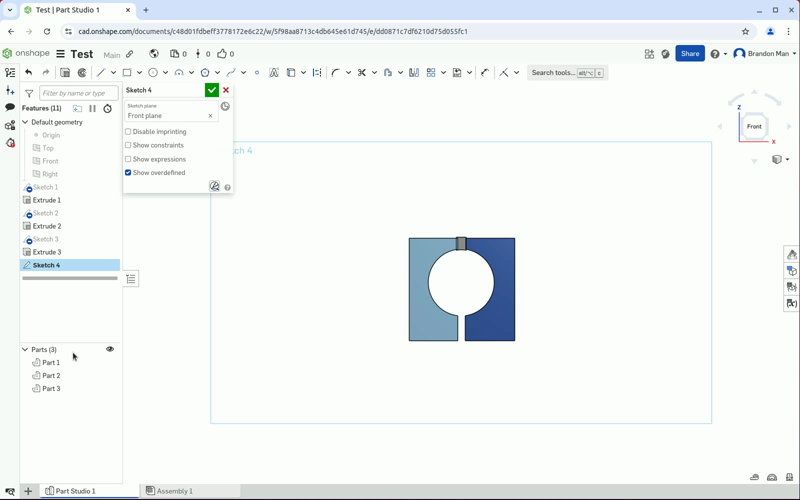
key(y)
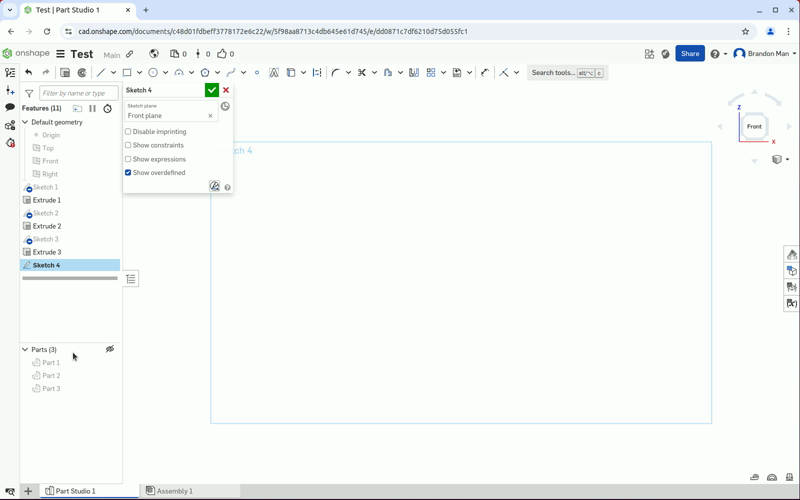
key(l)
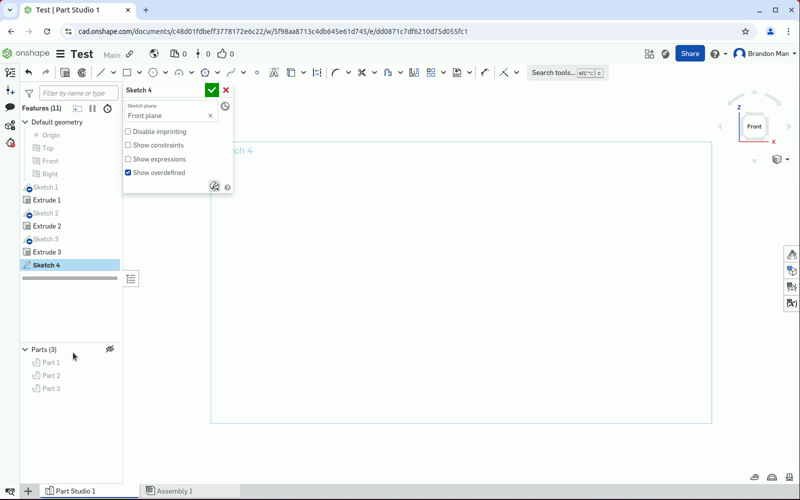
key_down(shift)
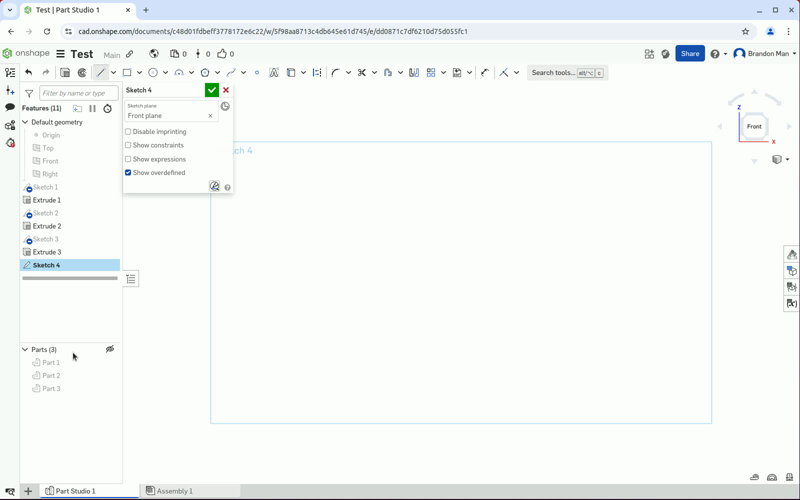
mouse_move(456, 340)
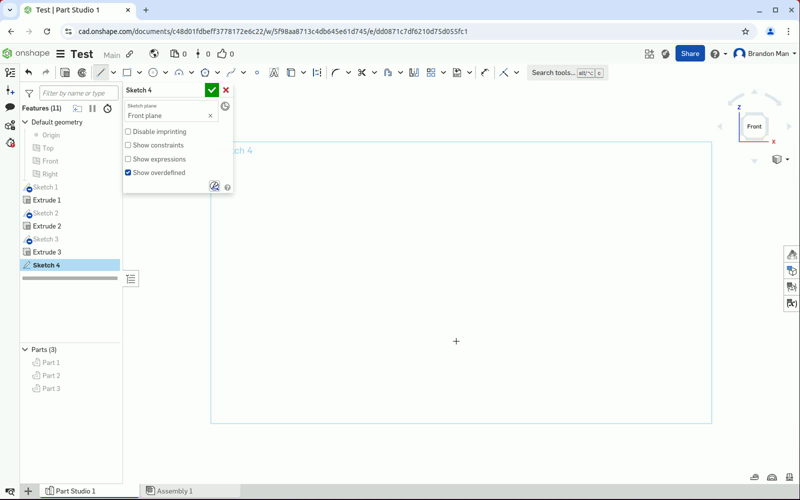
click(456, 340)
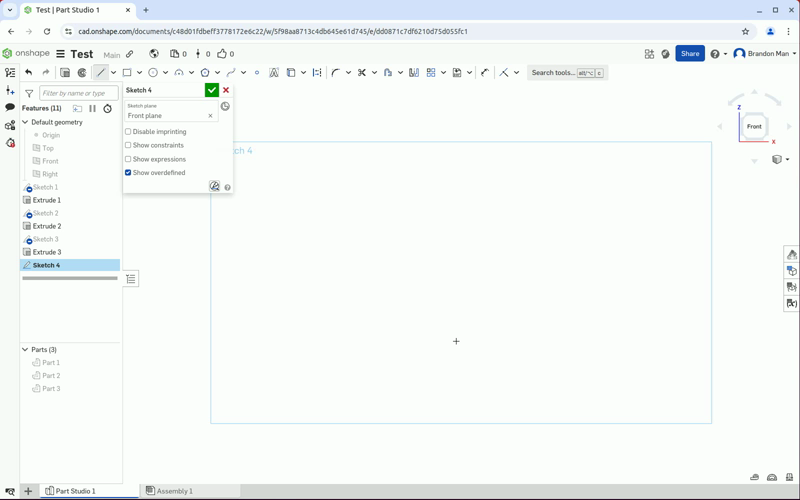
key_up(shift)
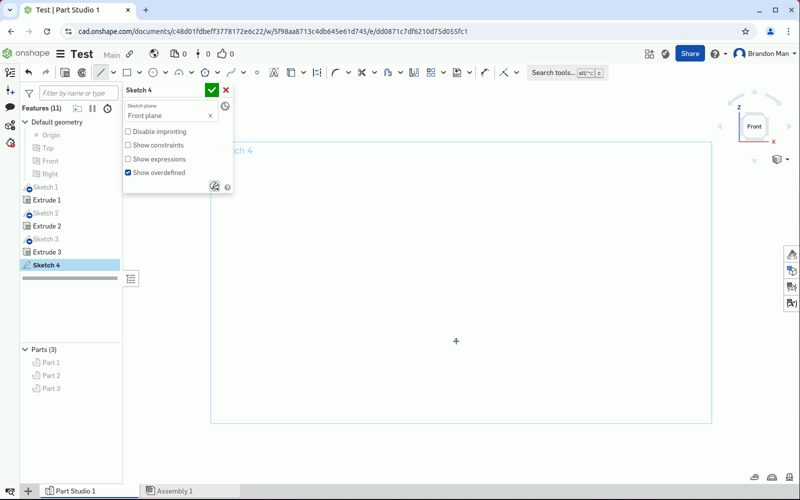
key_down(shift)
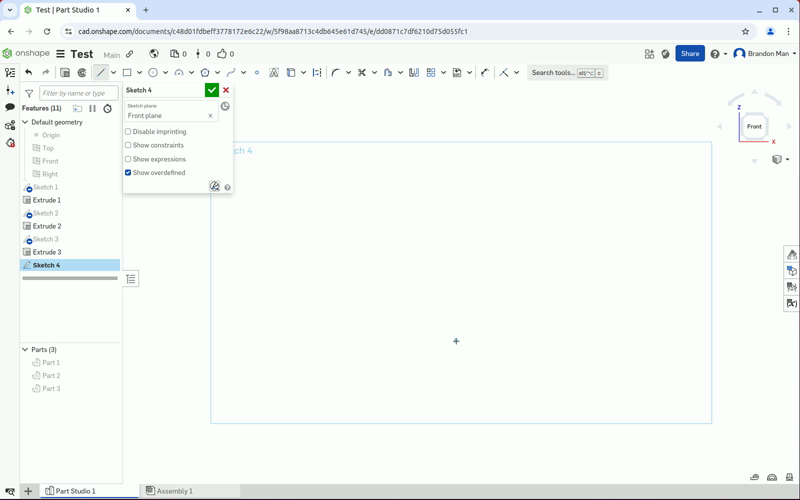
mouse_move(486, 340)
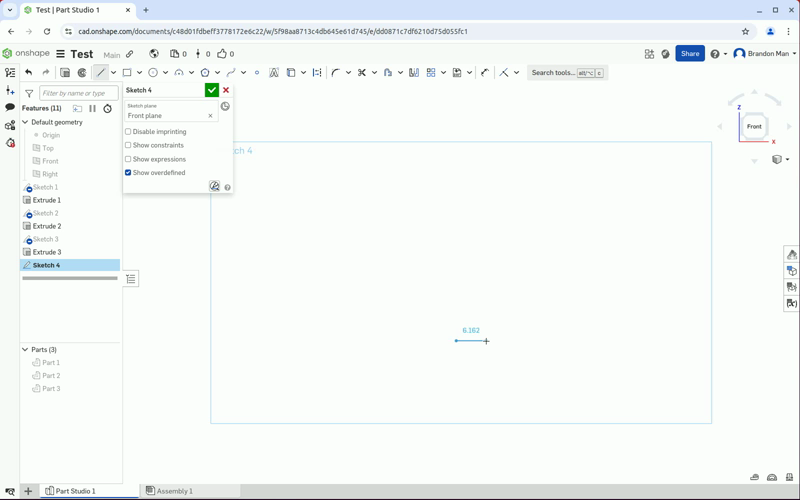
mouse_move(460, 340)
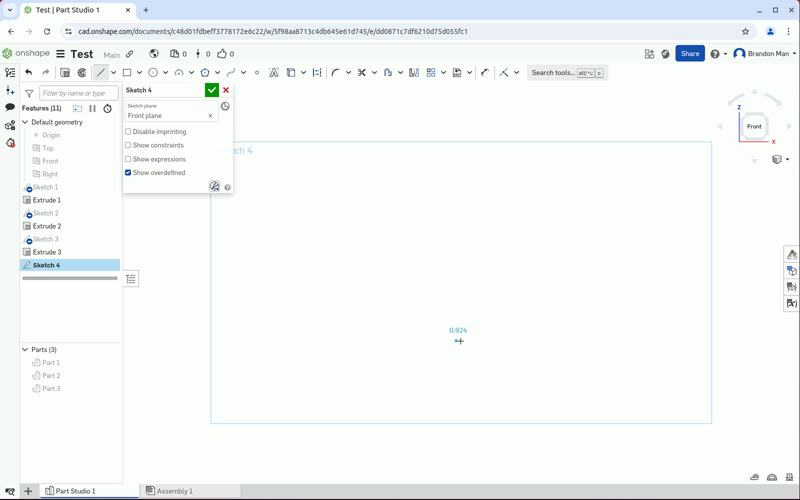
scroll(6)
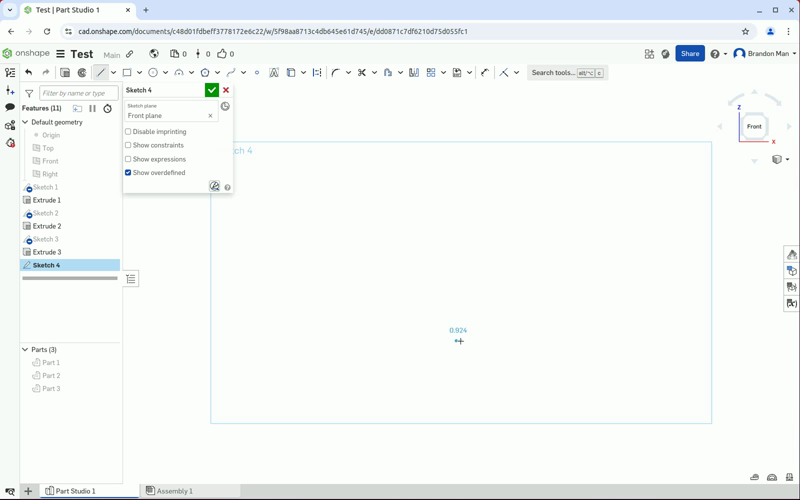
scroll(6)
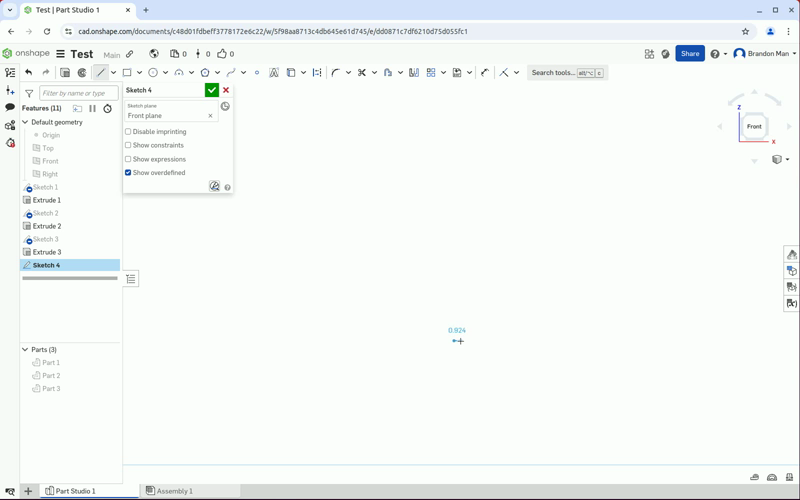
scroll(6)
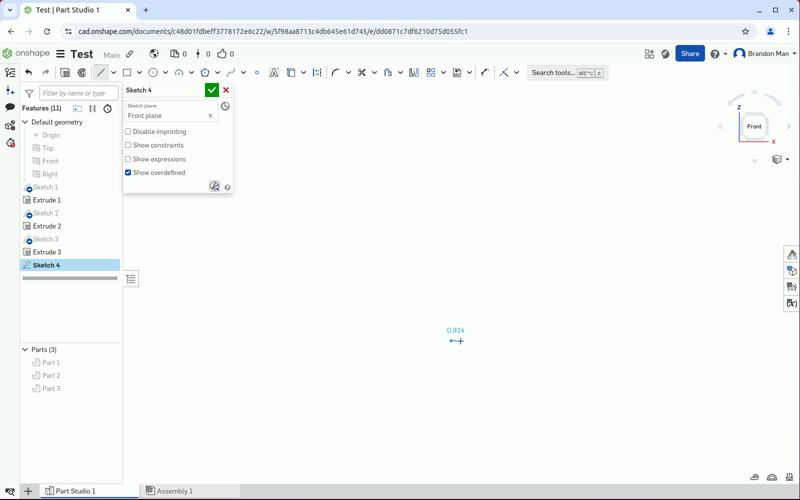
scroll(6)
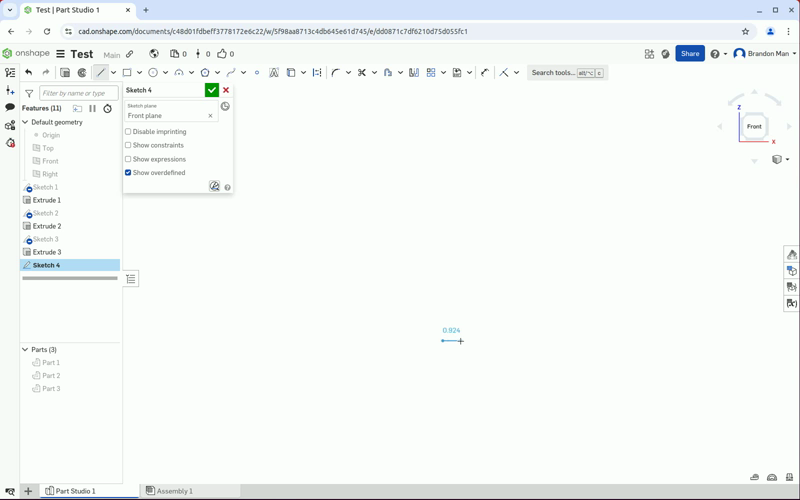
scroll(6)
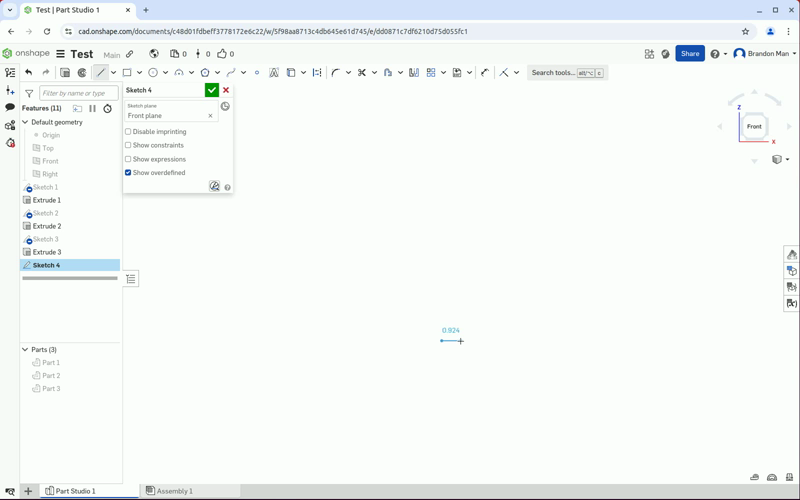
scroll(6)
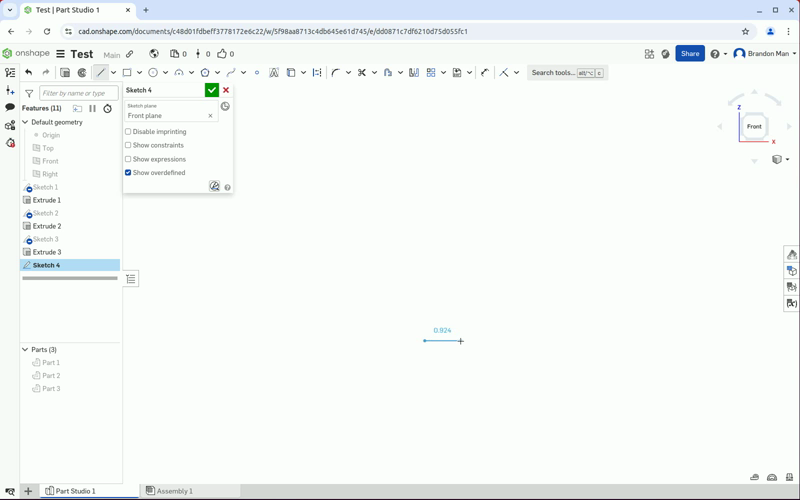
scroll(6)
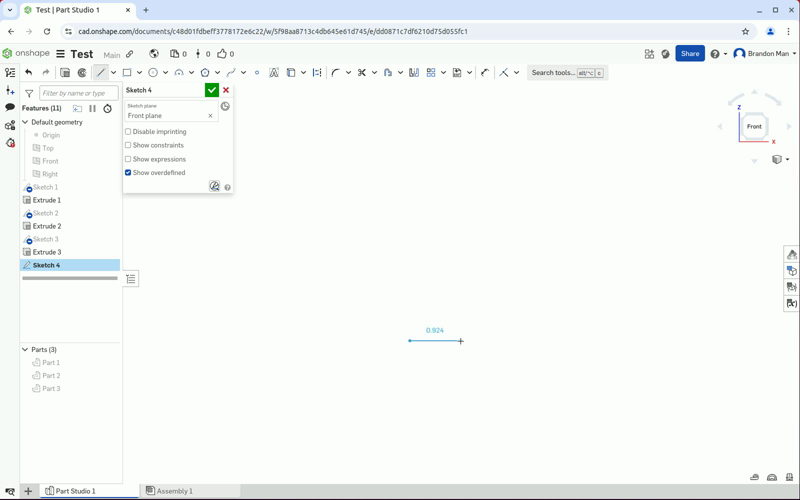
click(460, 340)
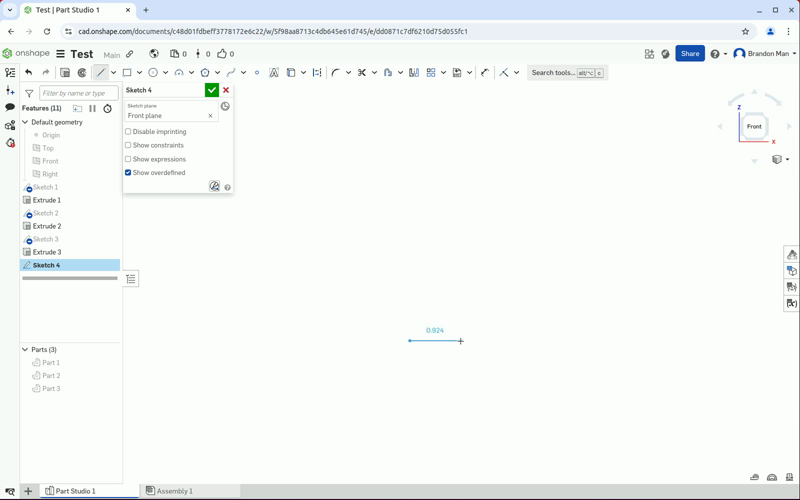
scroll(-6)
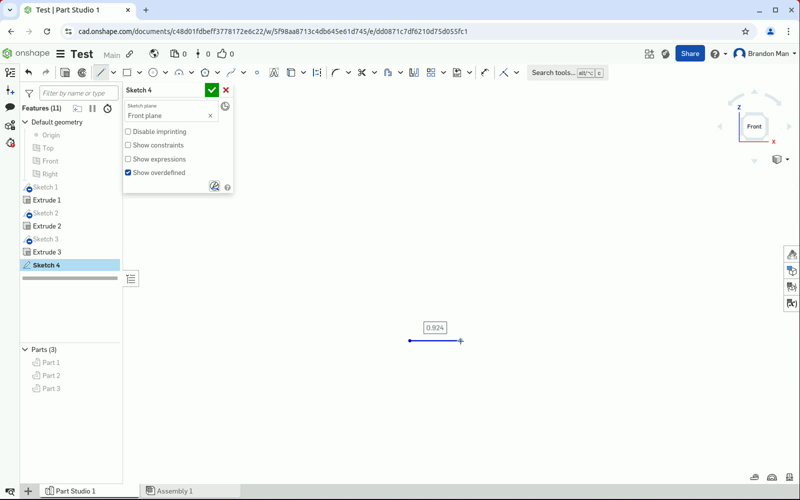
scroll(-6)
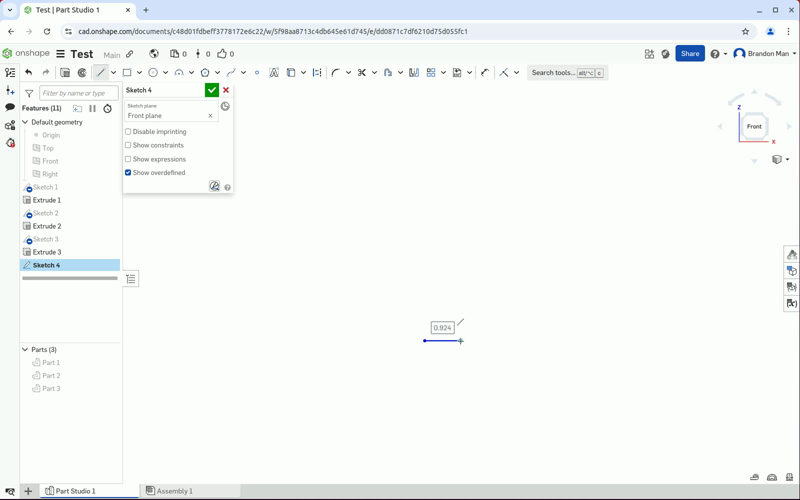
scroll(-6)
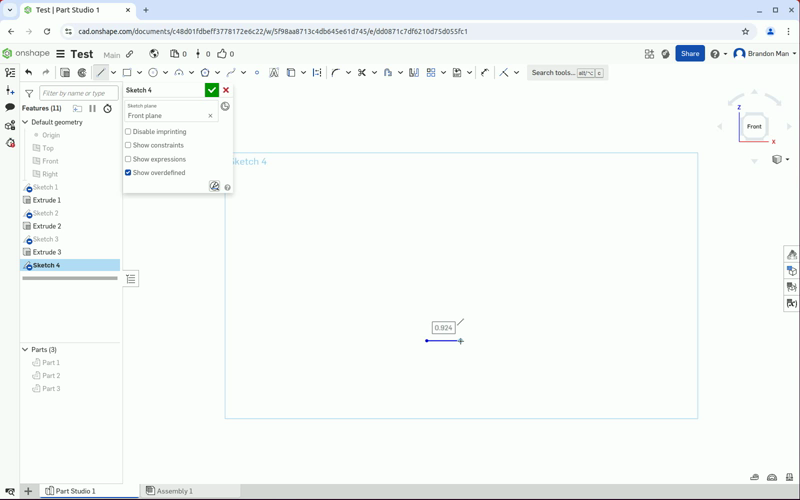
scroll(-6)
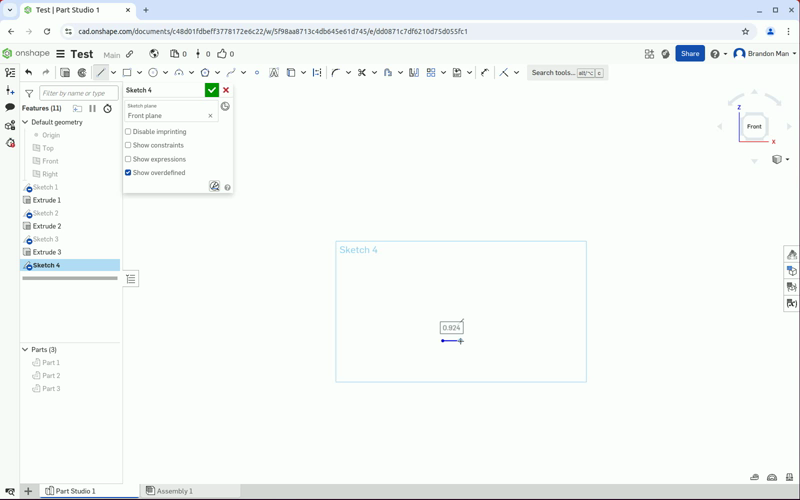
scroll(-6)
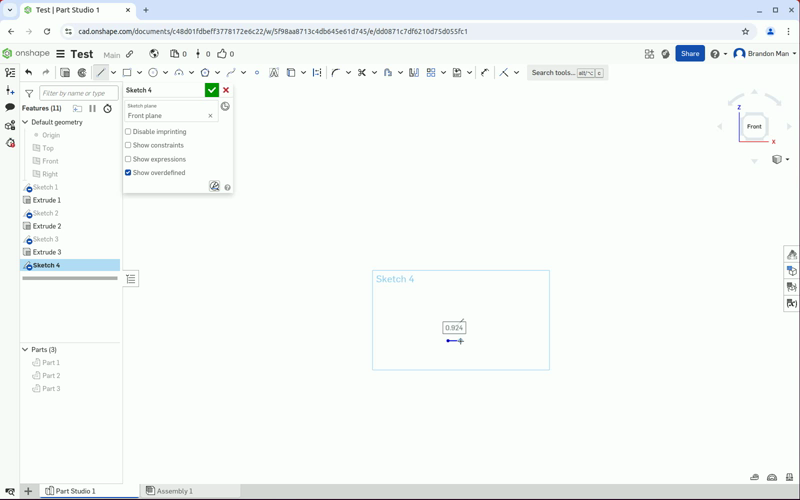
scroll(-6)
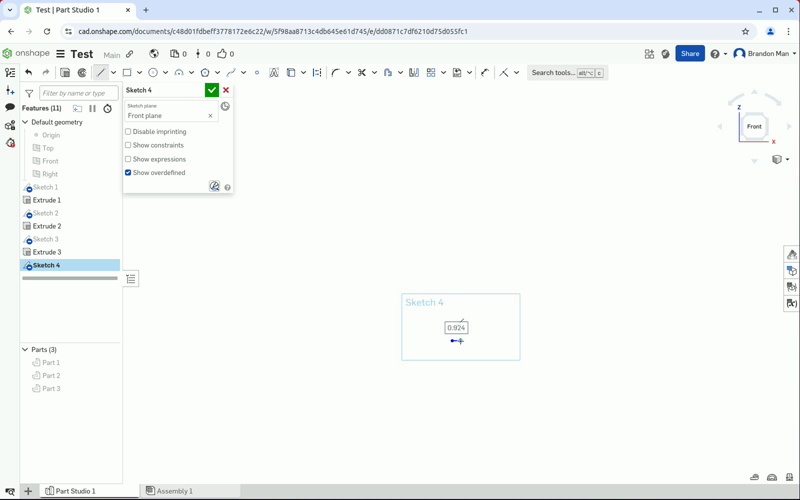
scroll(-6)
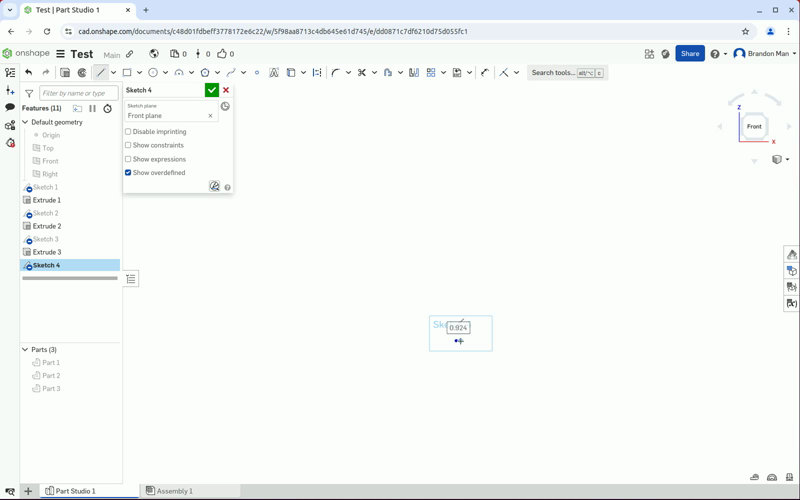
key_up(shift)
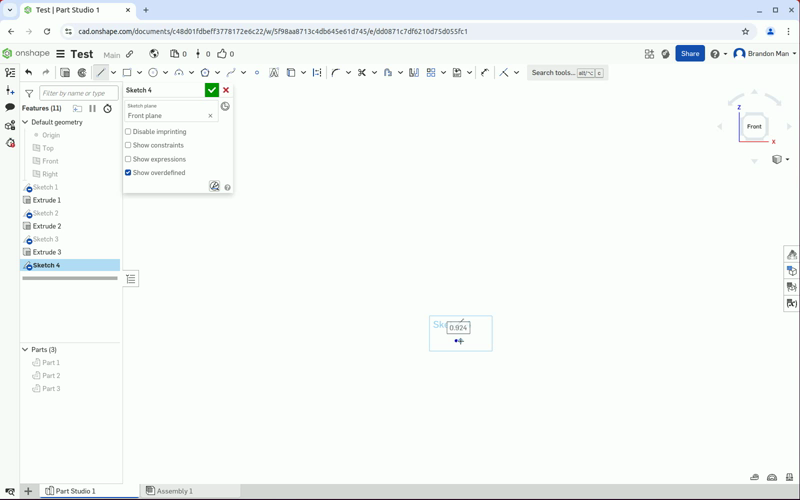
key_down(shift)
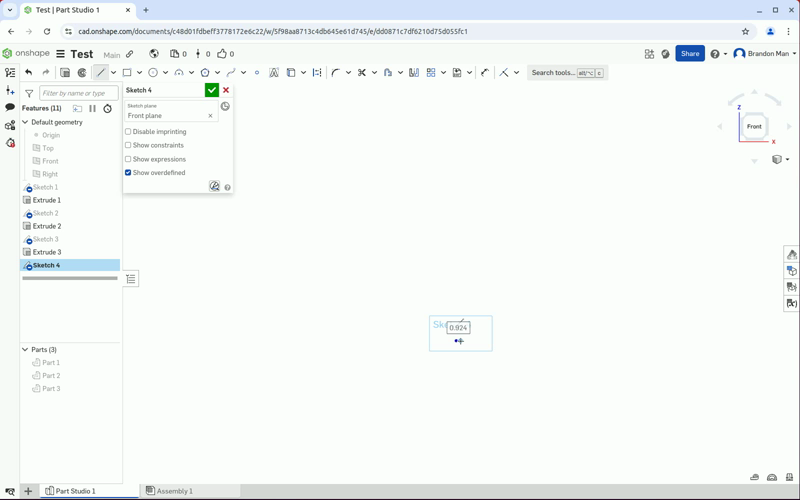
mouse_move(490, 340)
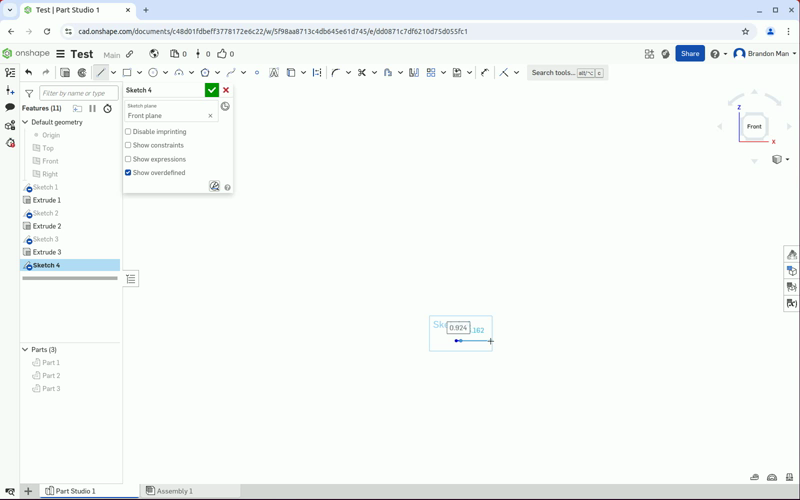
mouse_move(464, 340)
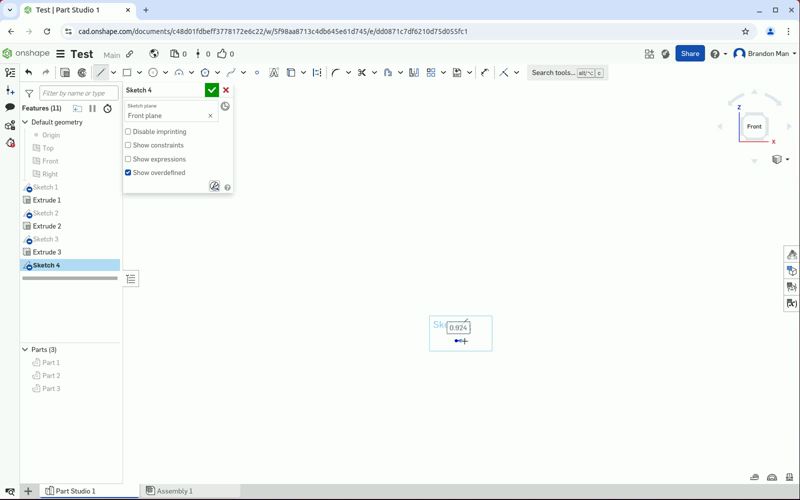
scroll(6)
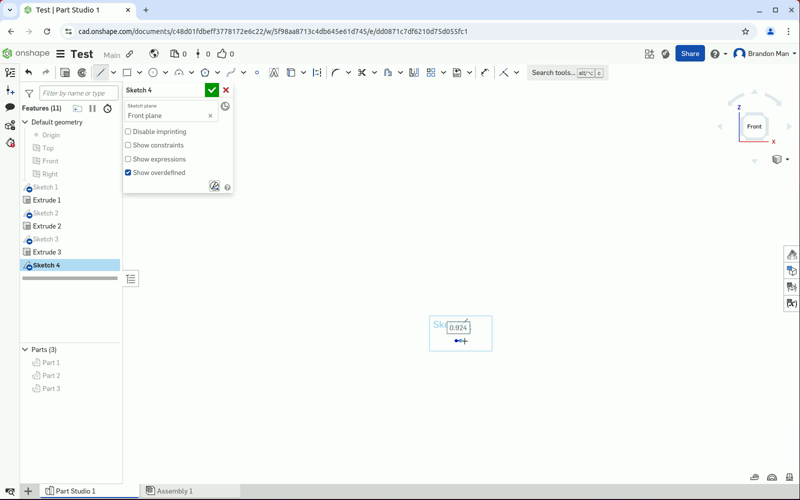
scroll(6)
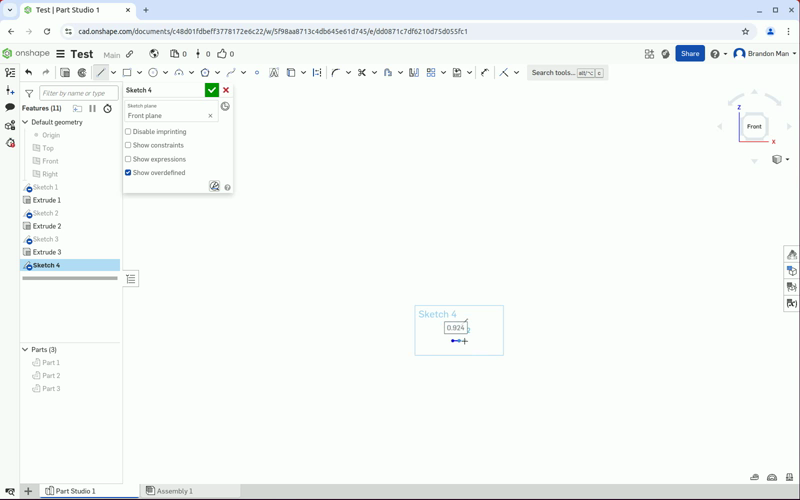
scroll(6)
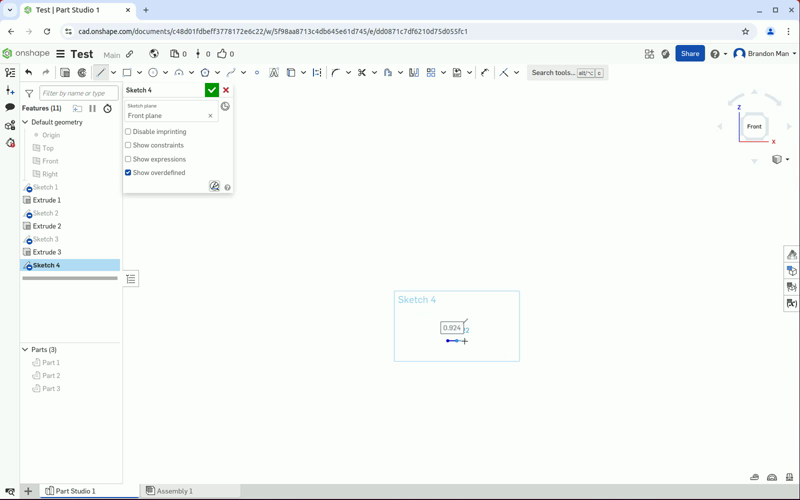
scroll(6)
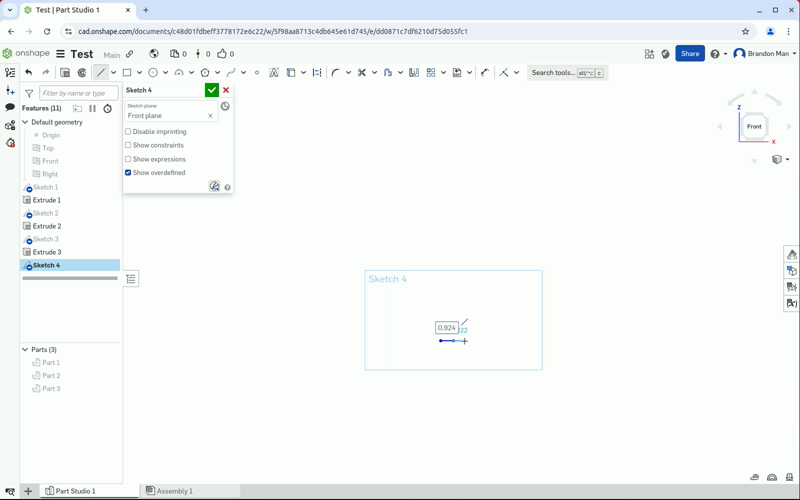
scroll(6)
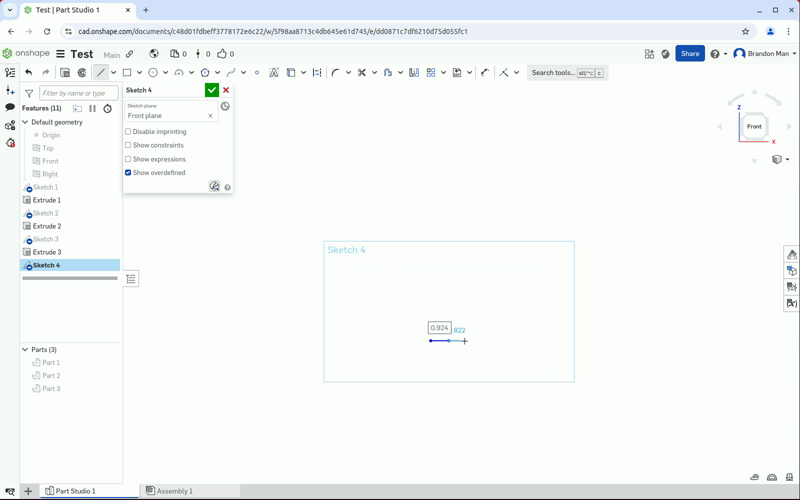
scroll(6)
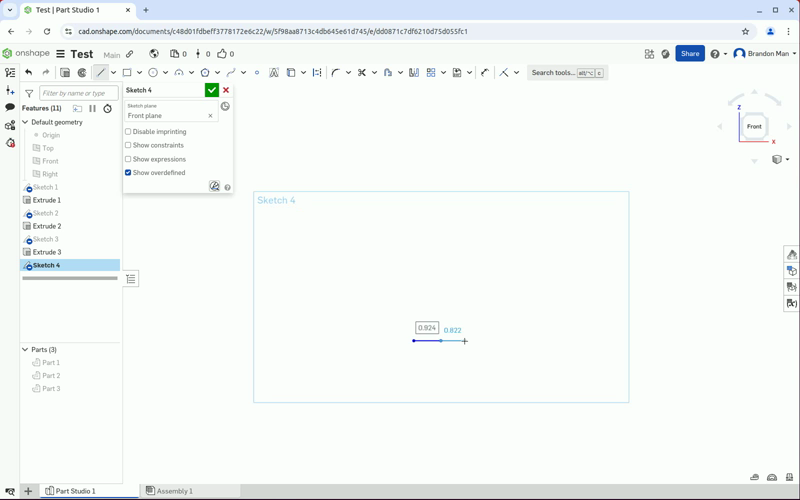
scroll(6)
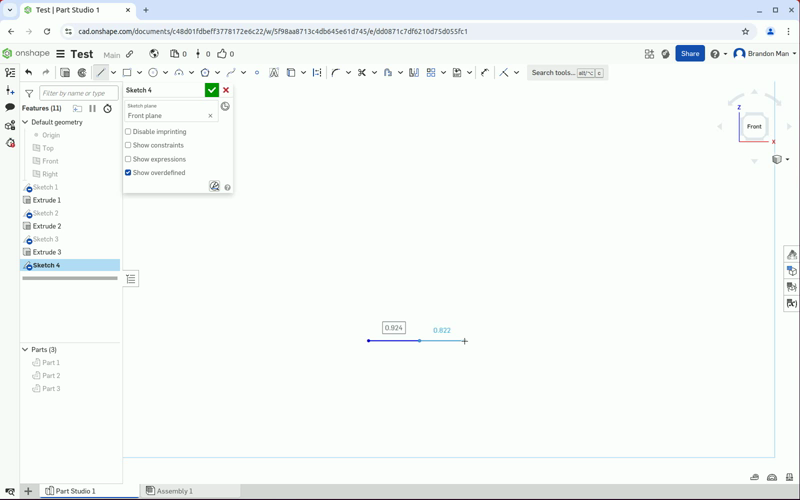
click(464, 340)
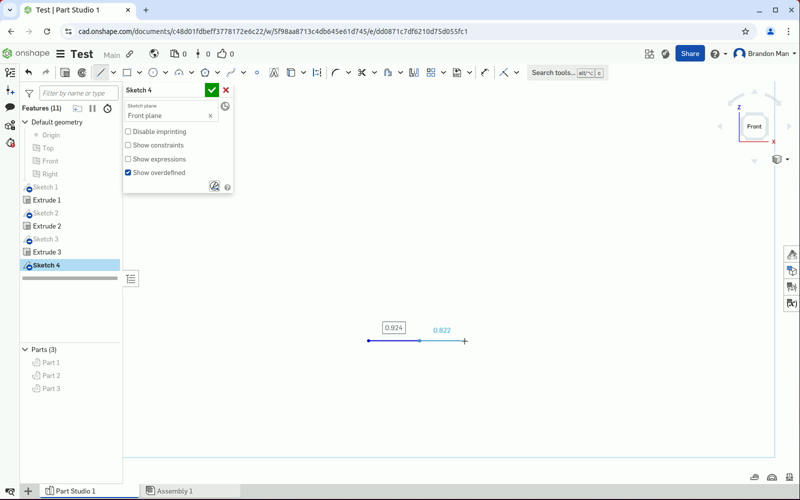
scroll(-6)
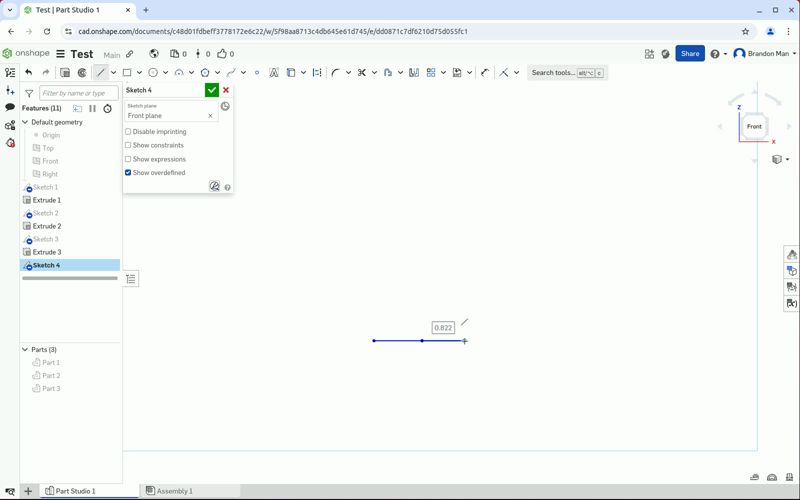
scroll(-6)
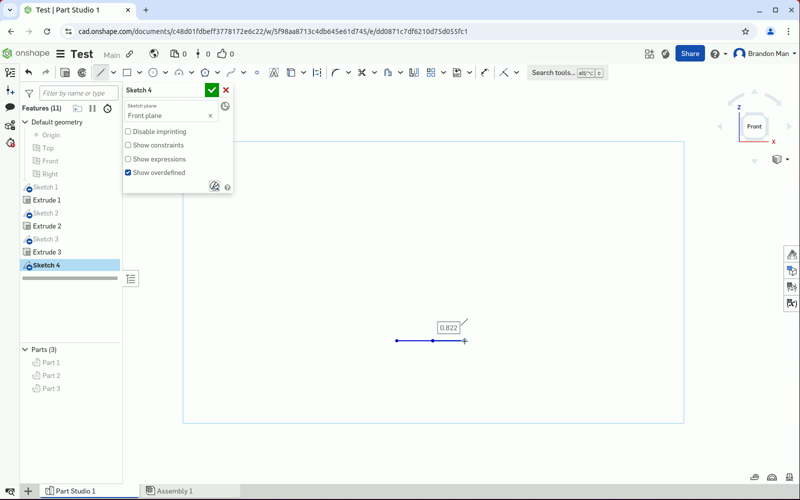
scroll(-6)
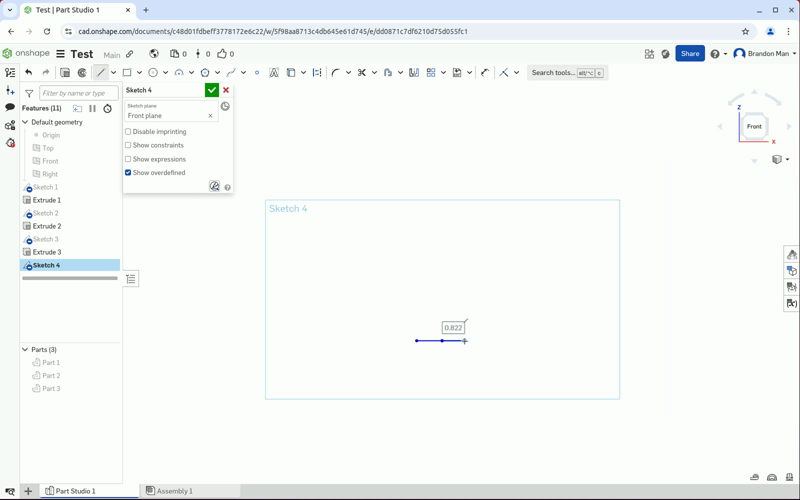
scroll(-6)
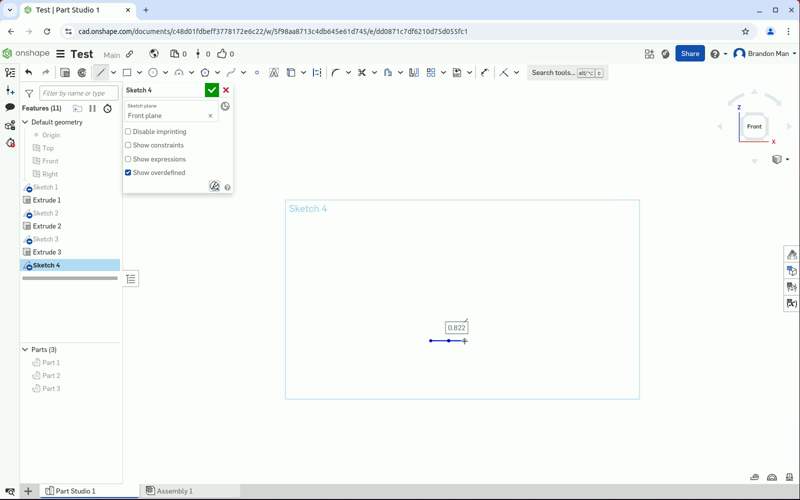
scroll(-6)
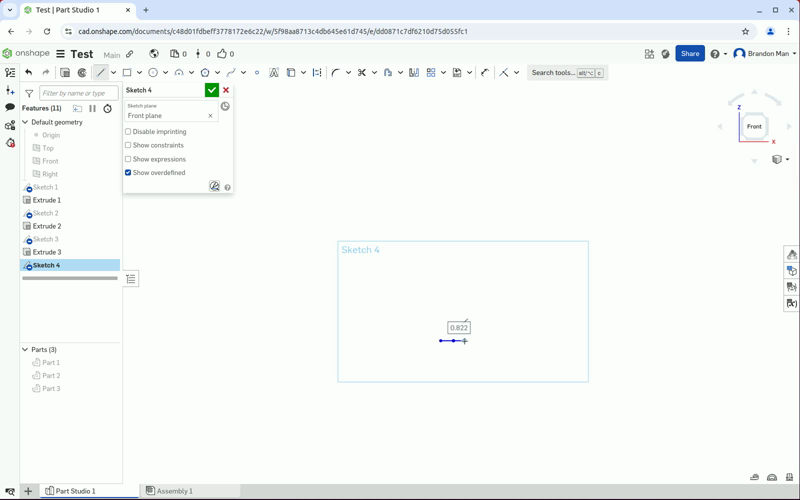
scroll(-6)
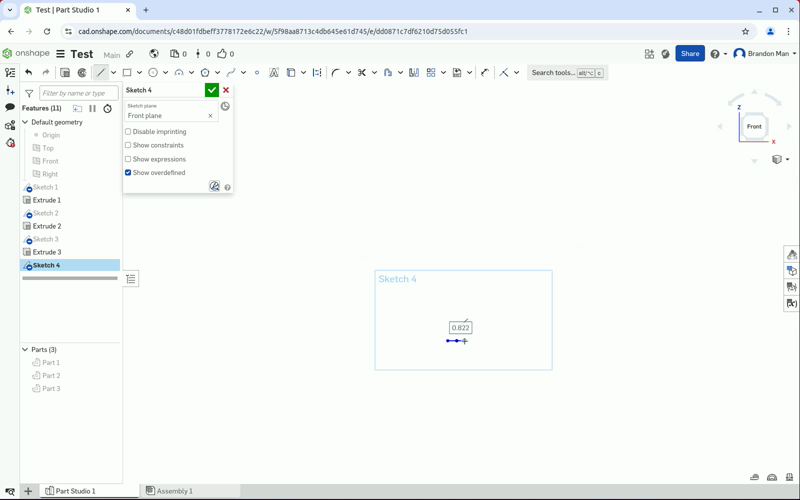
scroll(-6)
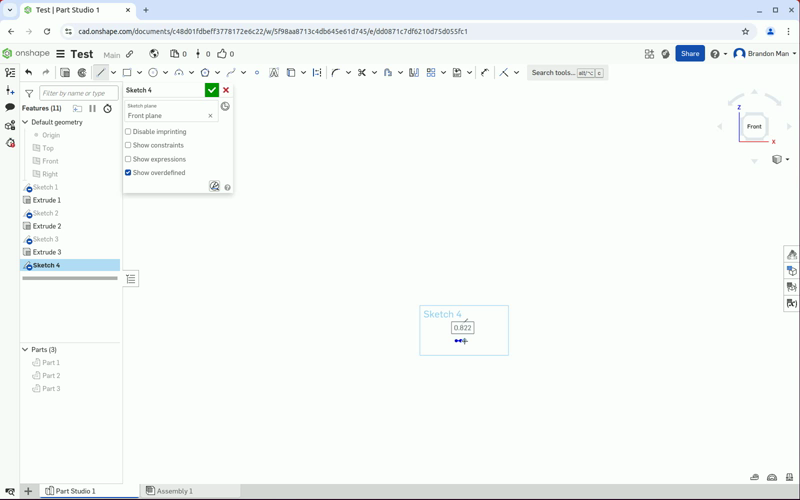
key_up(shift)
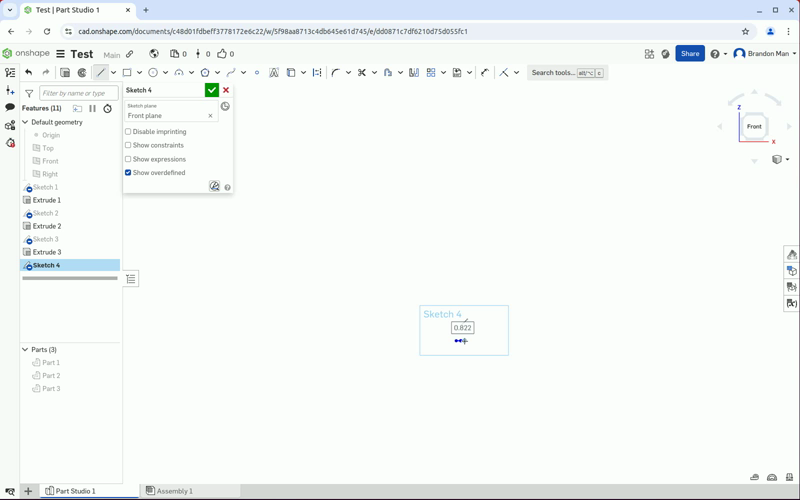
key_down(shift)
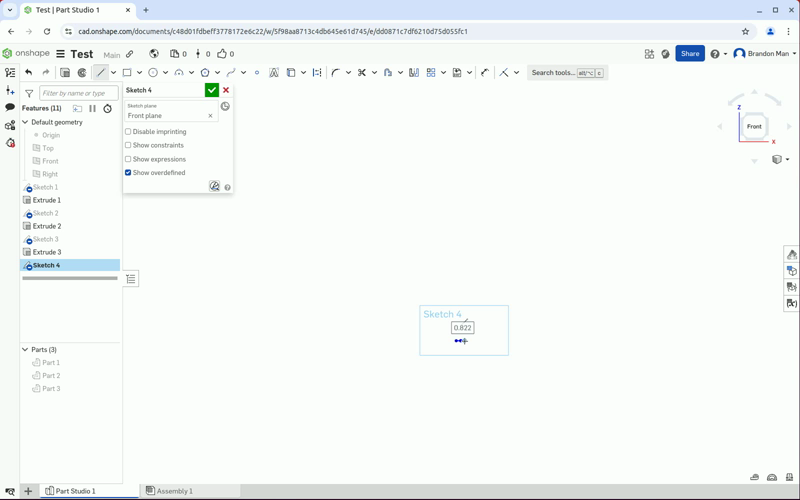
mouse_move(495, 340)
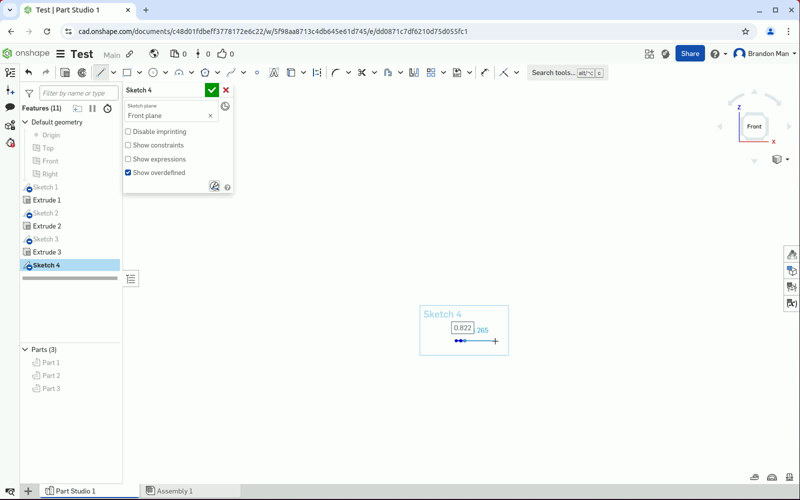
mouse_move(464, 314)
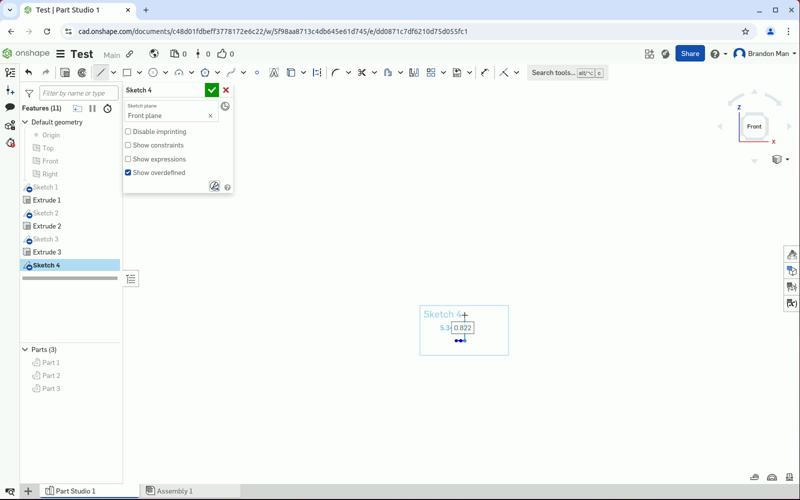
click(464, 314)
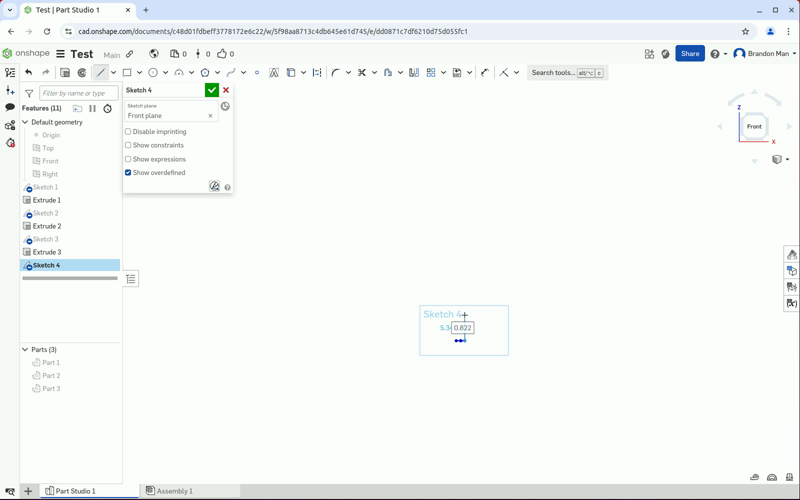
key_up(shift)
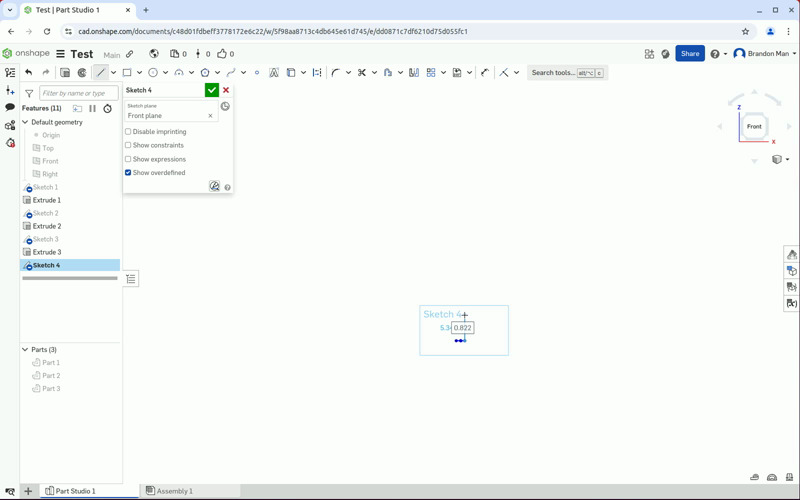
key(esc)
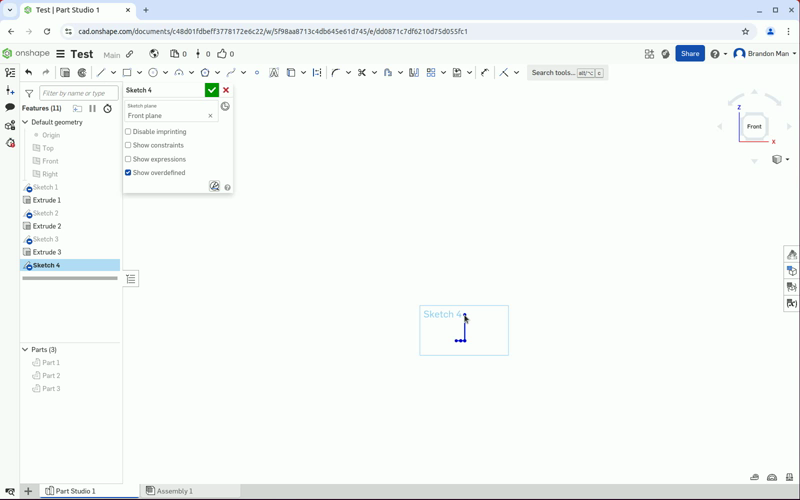
key(a)
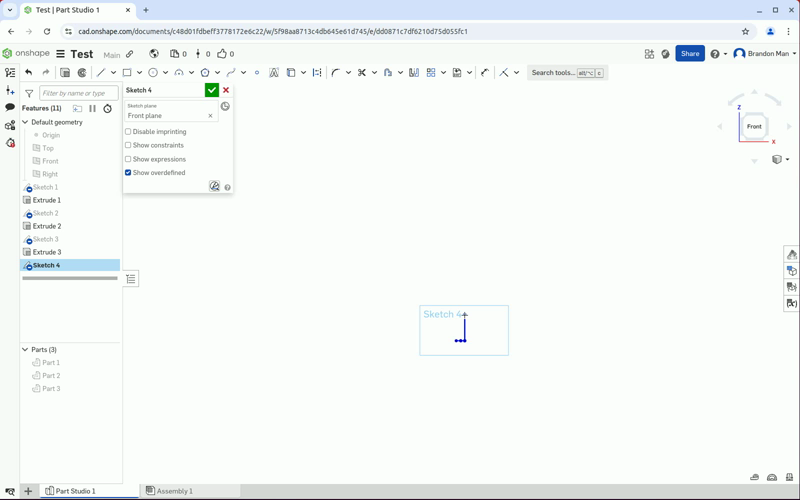
mouse_move(464, 314)
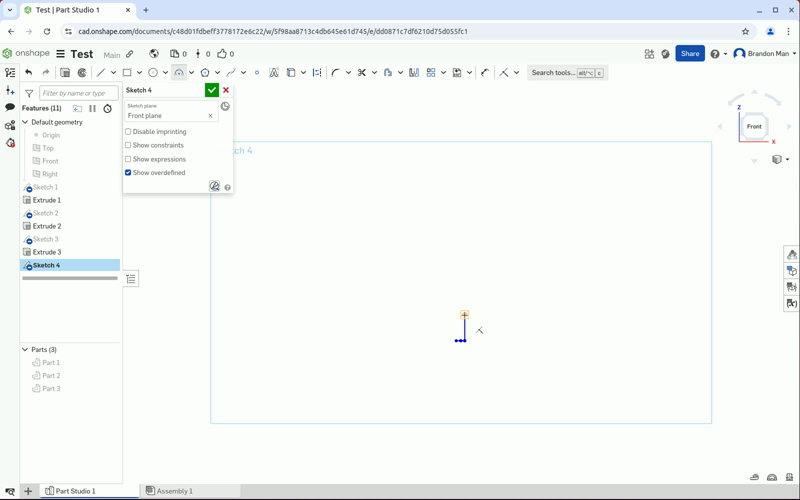
click(464, 314)
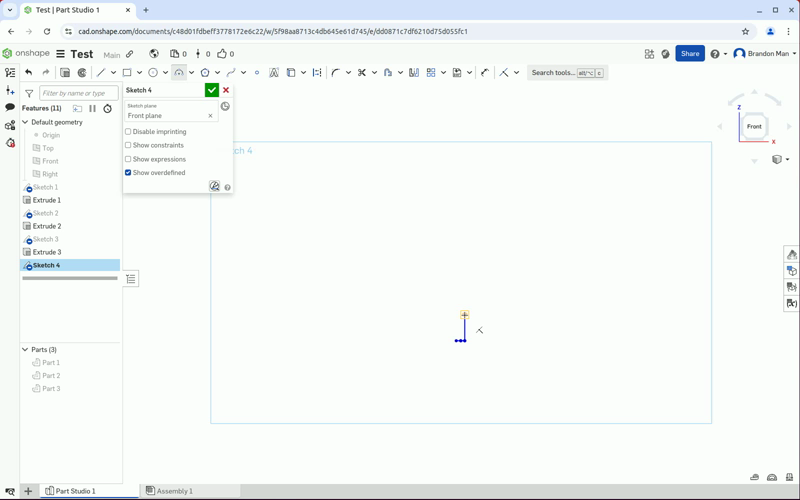
key_down(shift)
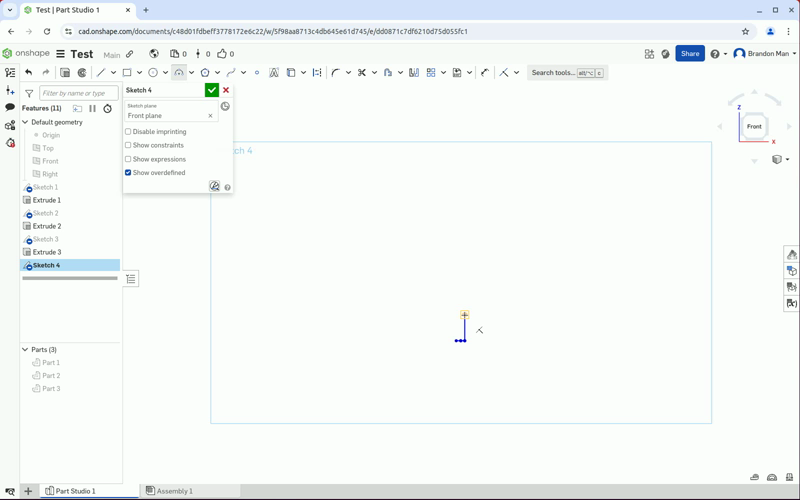
mouse_move(456, 314)
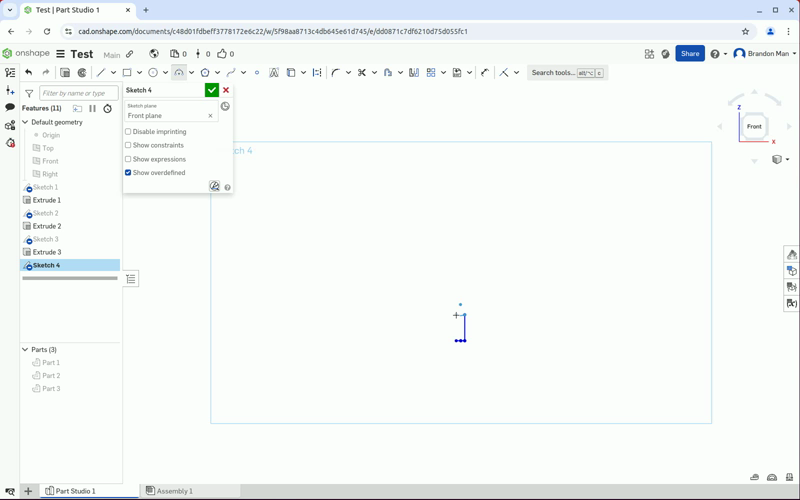
click(456, 314)
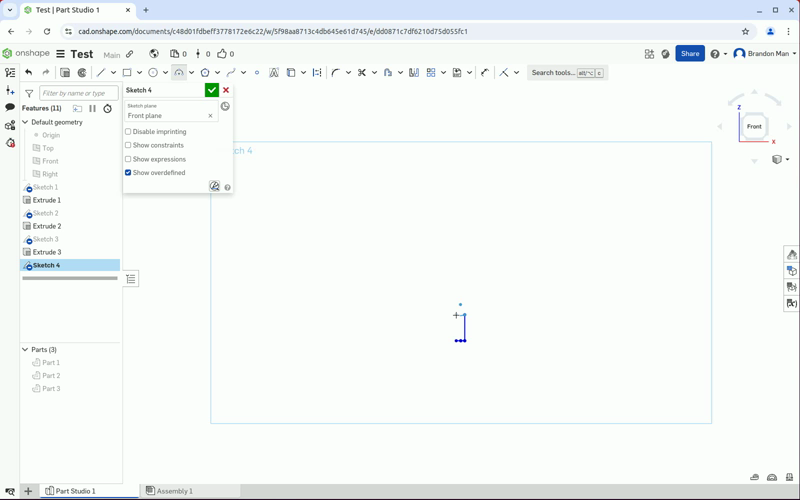
mouse_move(460, 315)
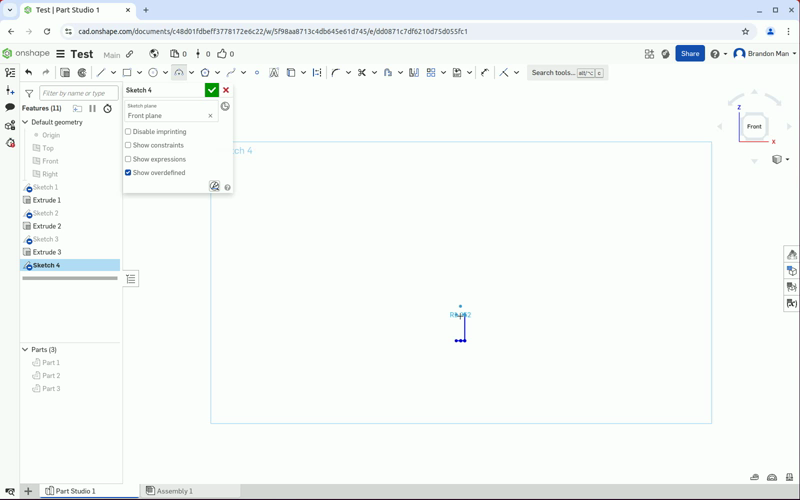
click(460, 315)
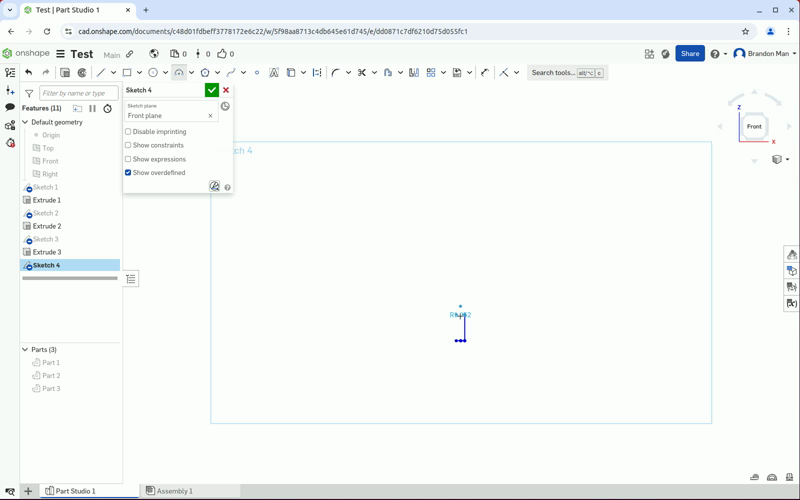
key_up(shift)
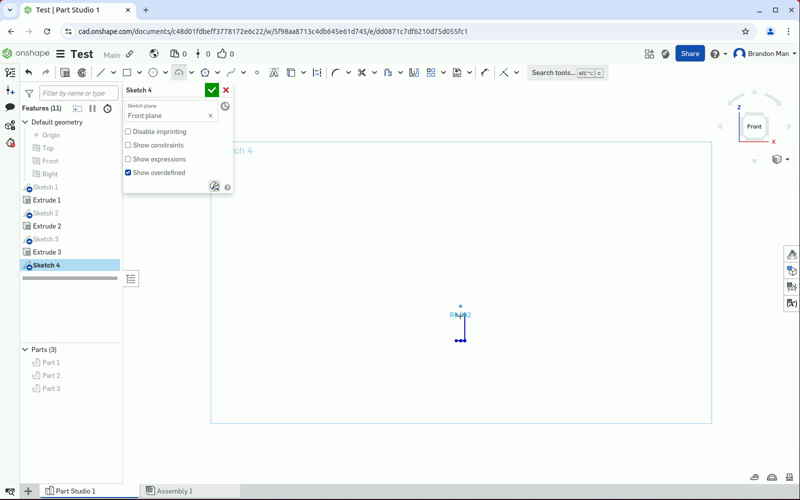
key(esc)
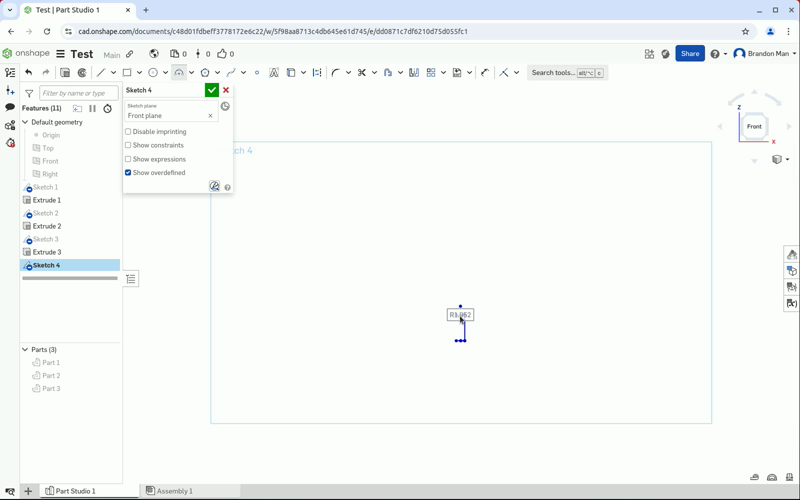
key(l)
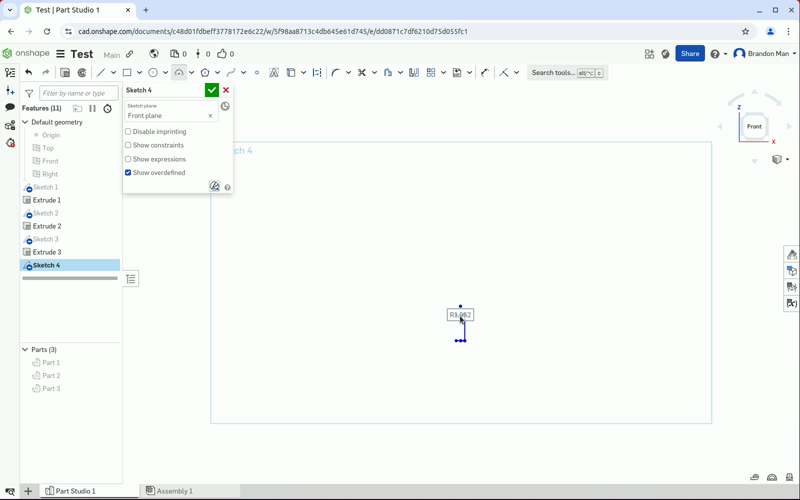
mouse_move(456, 314)
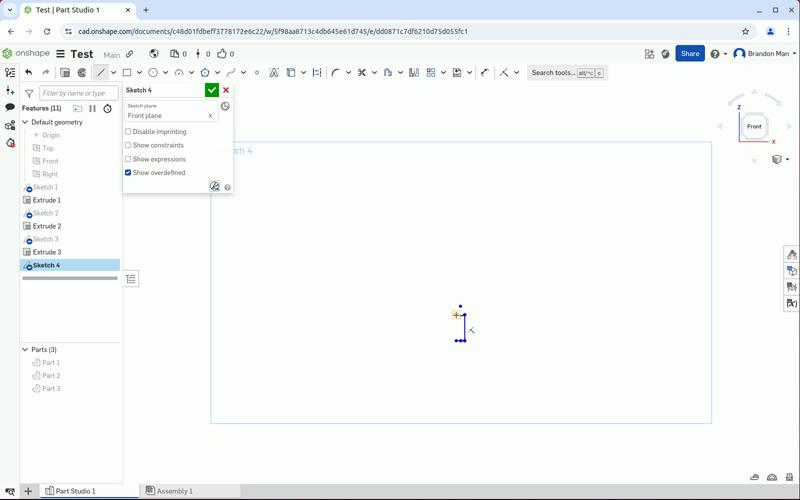
click(456, 314)
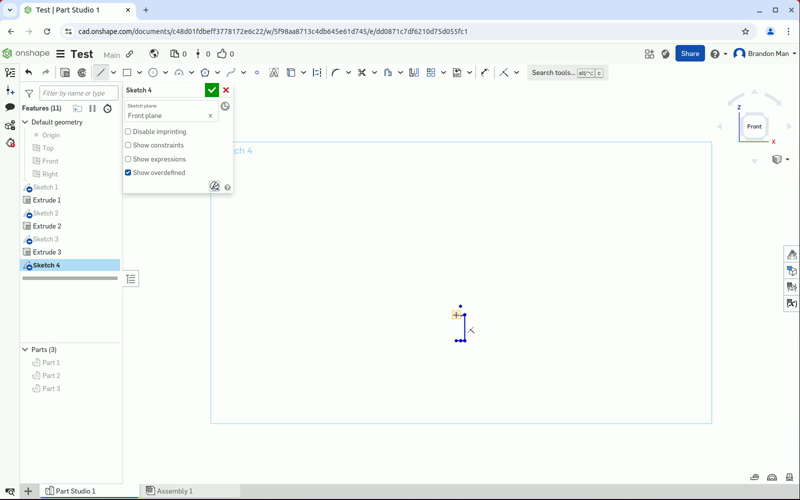
mouse_move(486, 314)
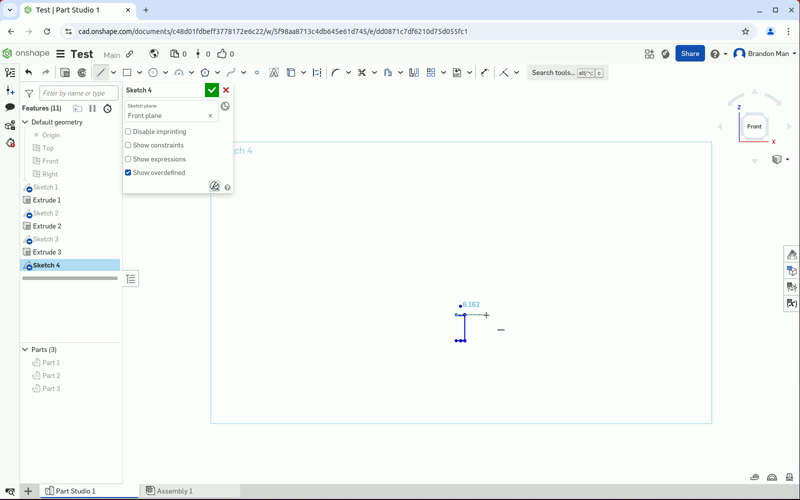
key_down(shift)
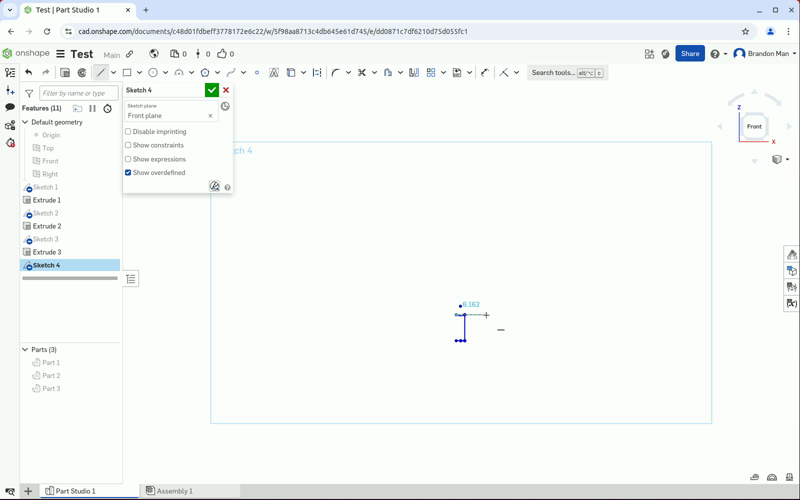
mouse_move(456, 340)
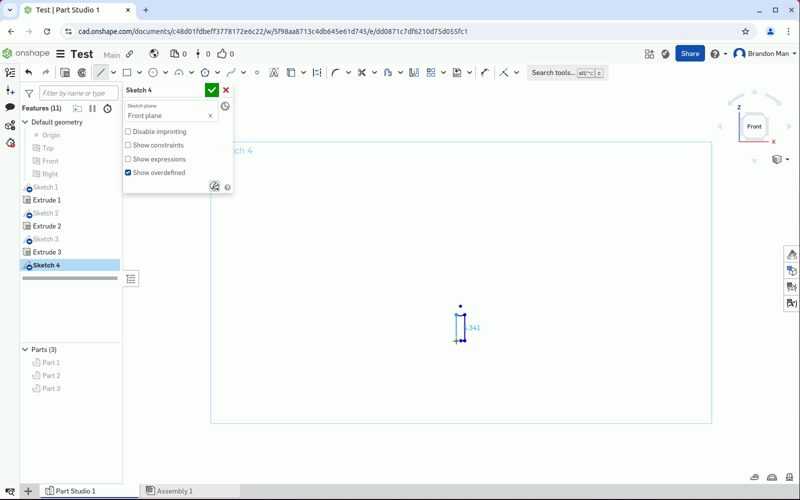
key_up(shift)
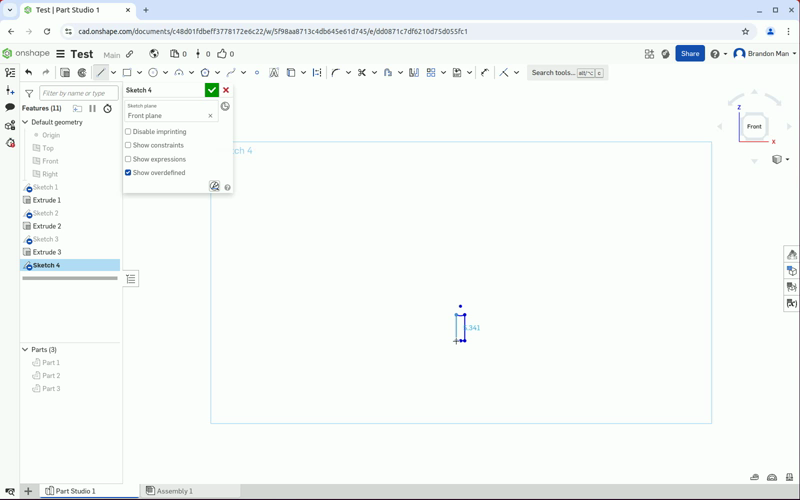
click(456, 340)
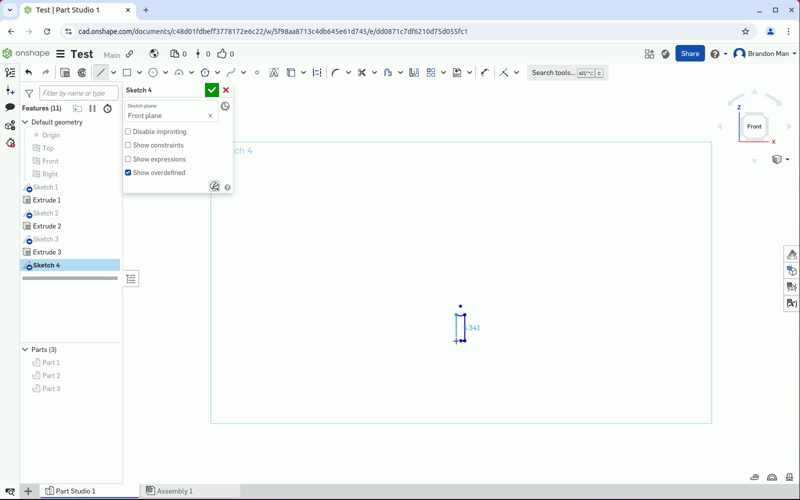
key(esc)
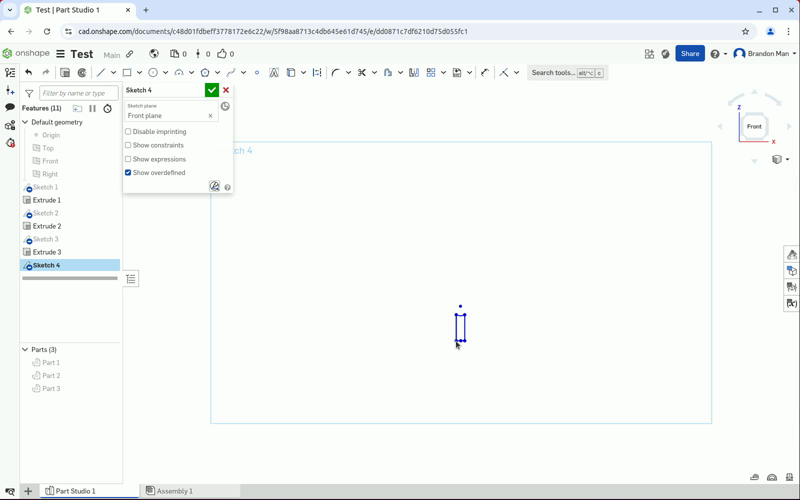
mouse_move(462, 332)
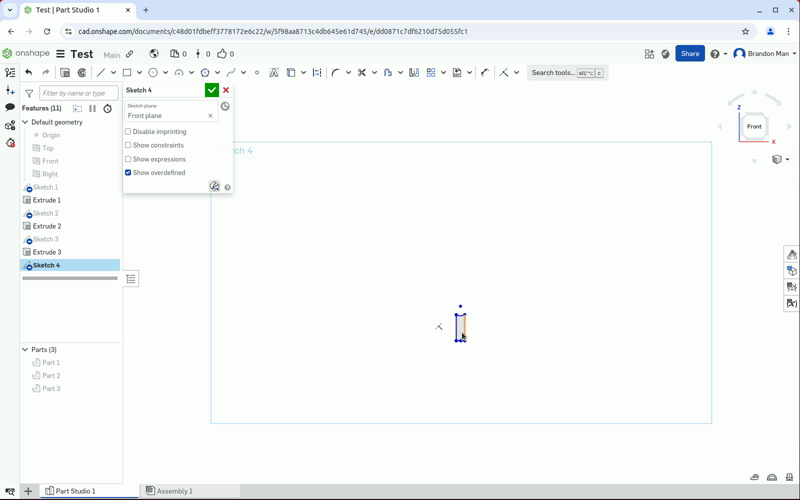
scroll(6)
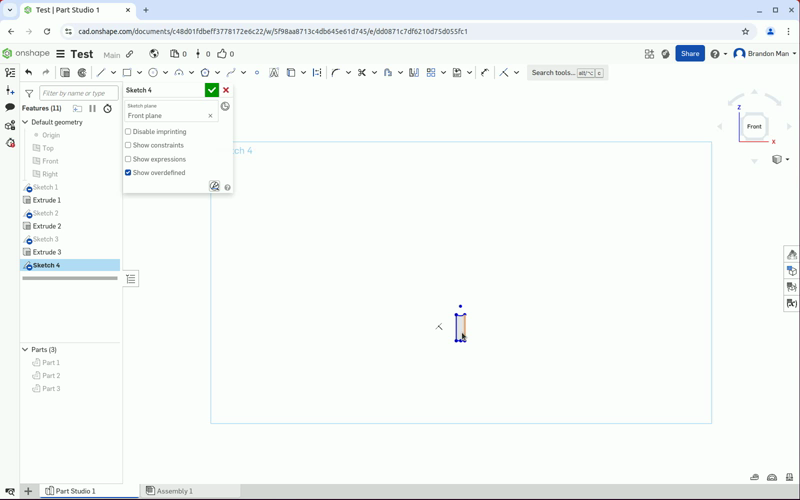
scroll(6)
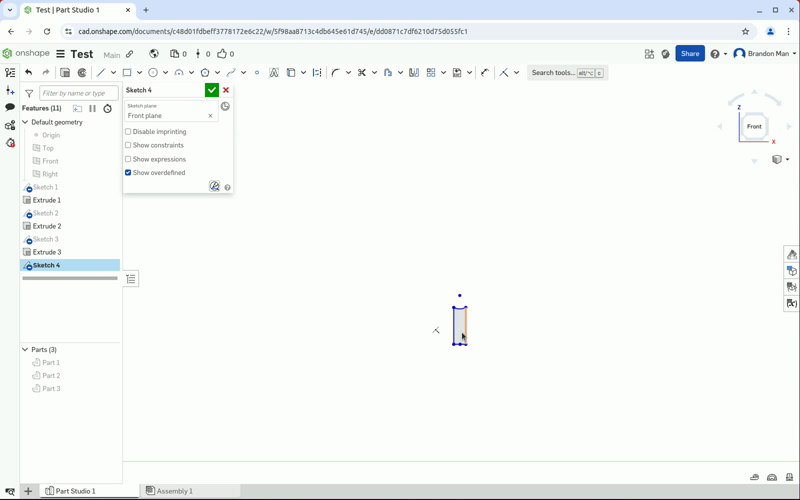
scroll(6)
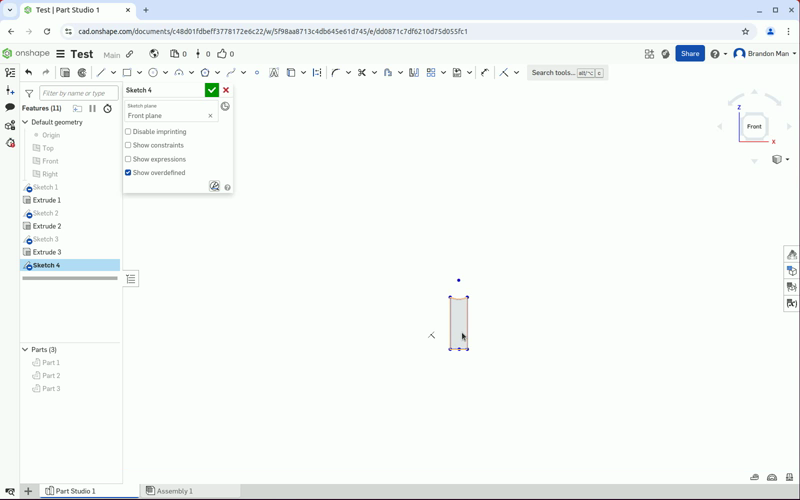
scroll(6)
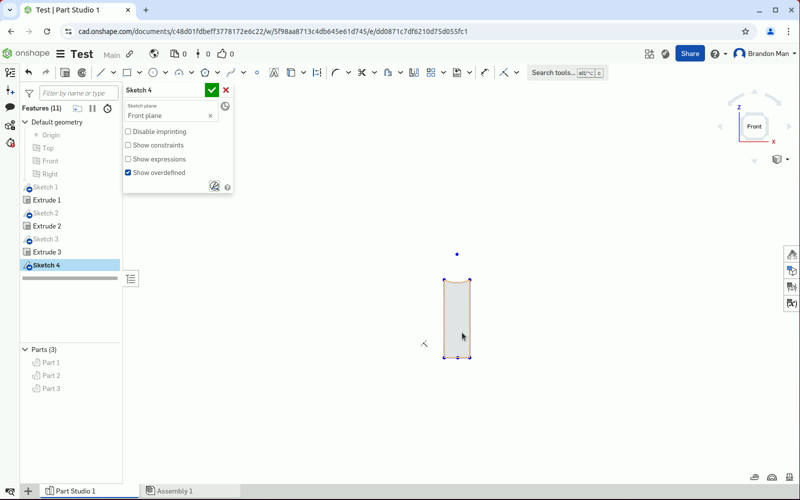
scroll(6)
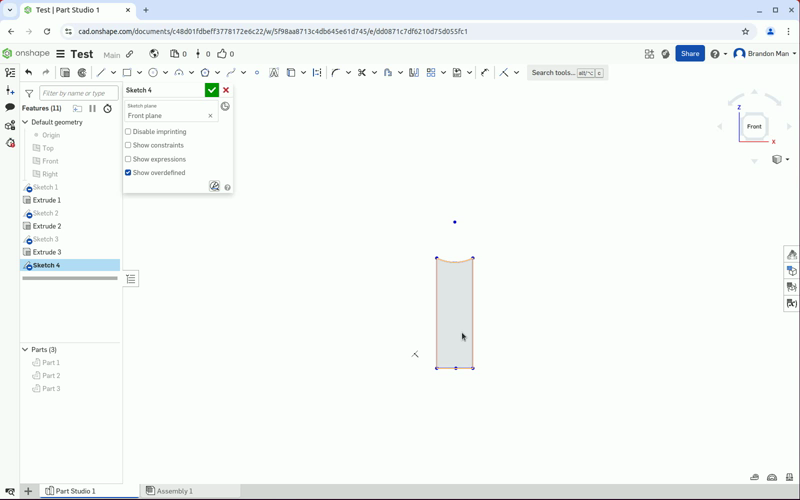
scroll(6)
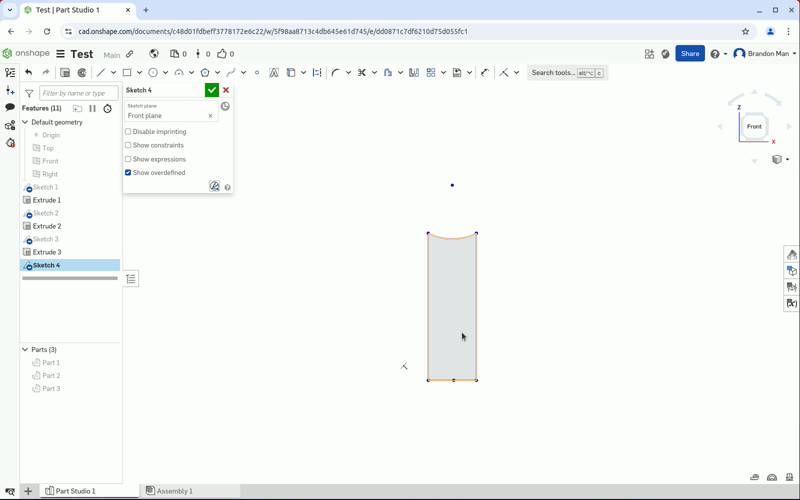
scroll(6)
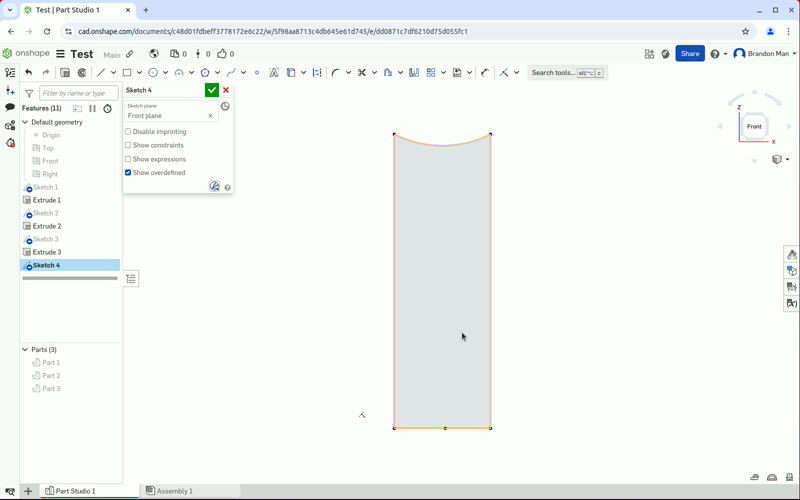
click(462, 332)
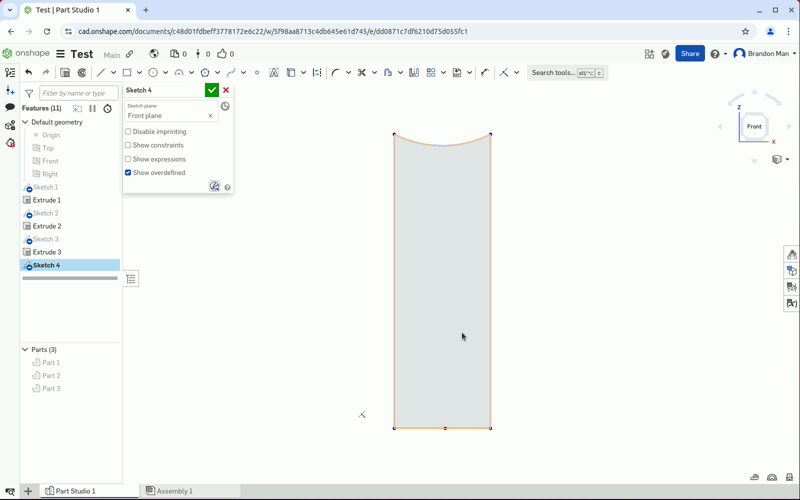
scroll(-6)
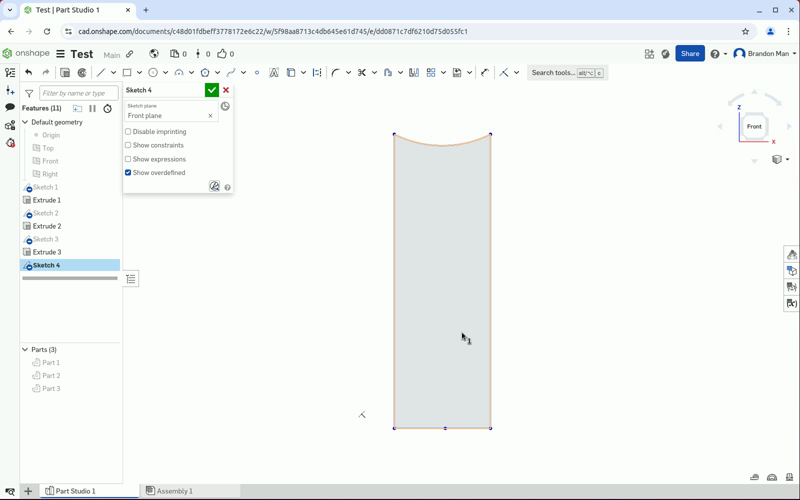
scroll(-6)
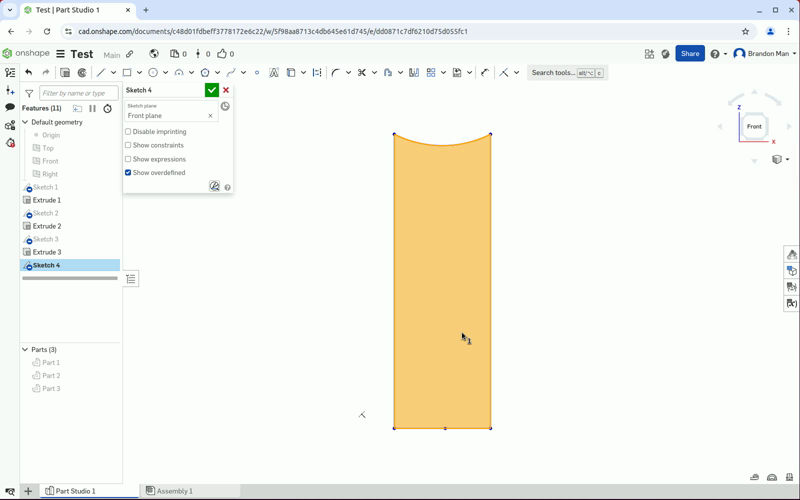
scroll(-6)
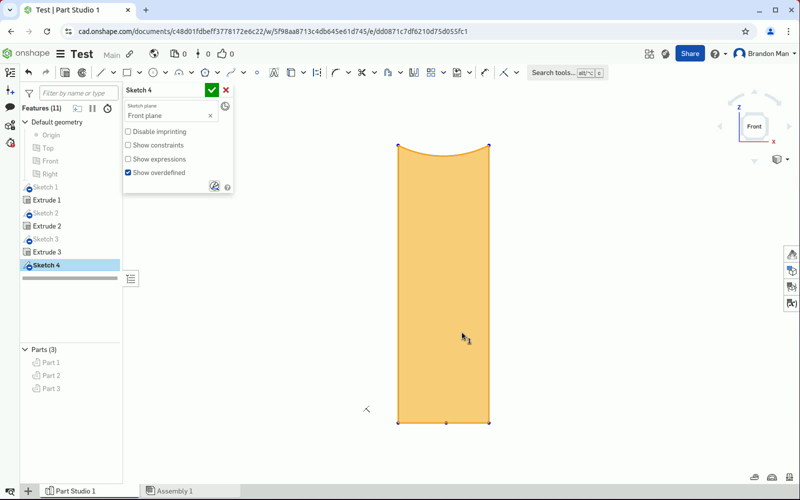
scroll(-6)
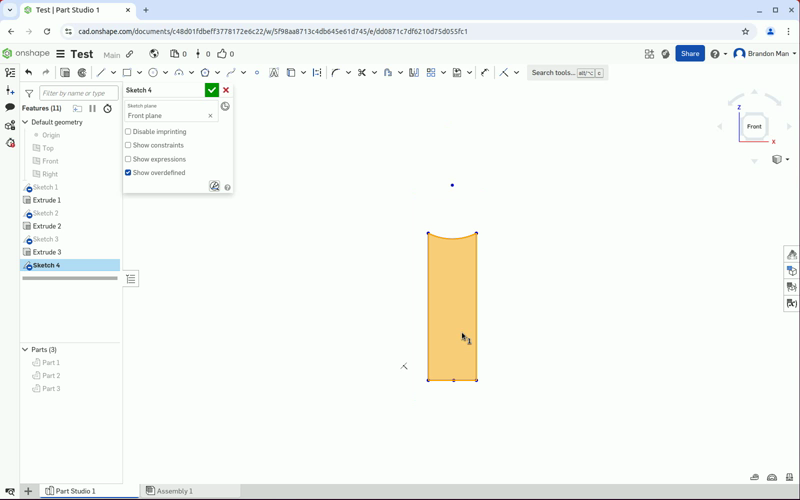
scroll(-6)
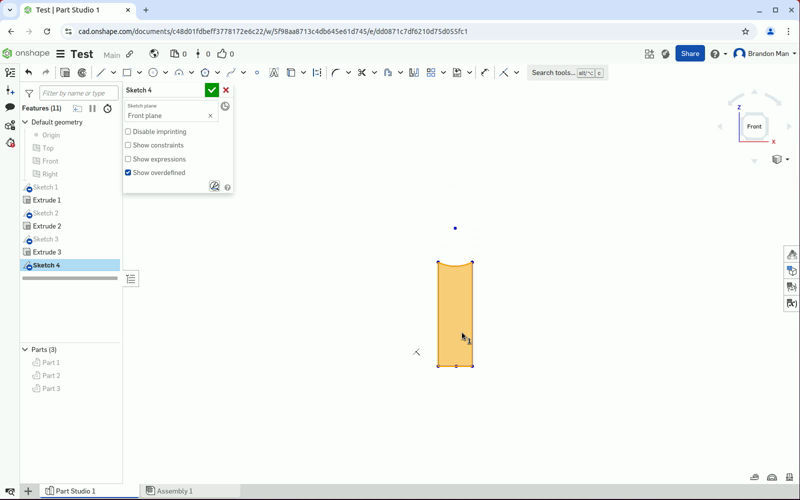
scroll(-6)
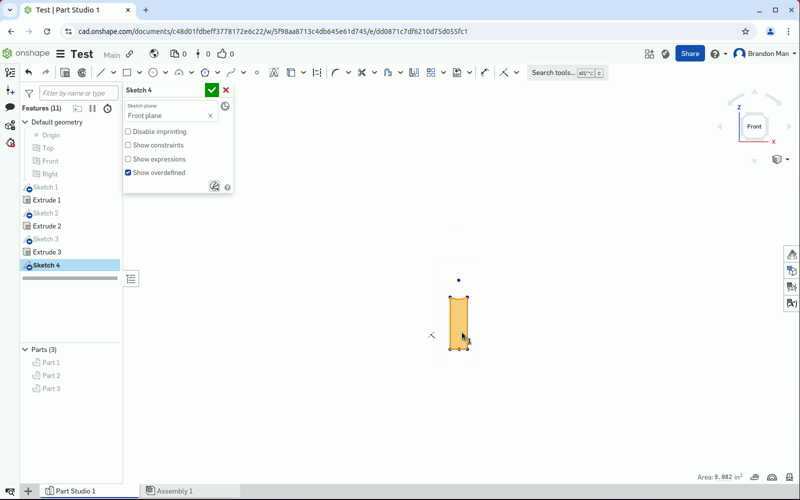
scroll(-6)
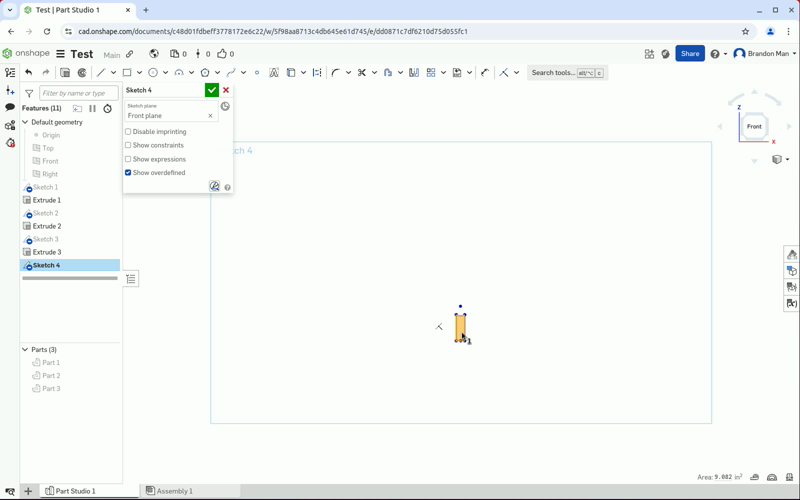
mouse_move(73, 352)
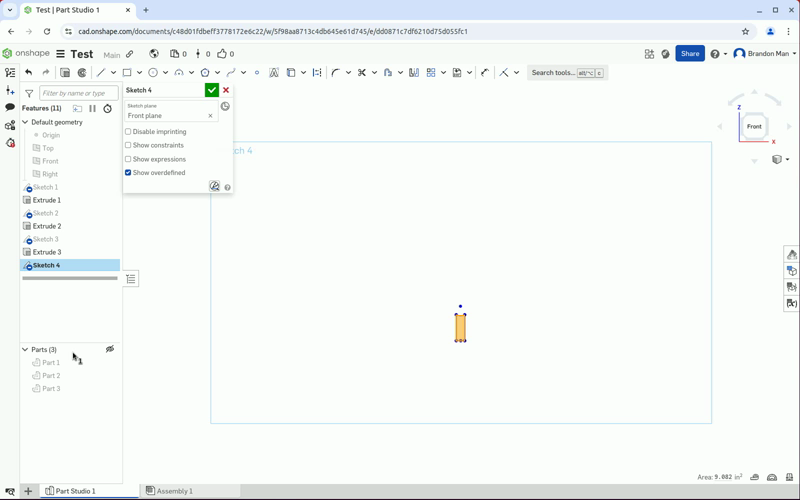
key(shift+y)
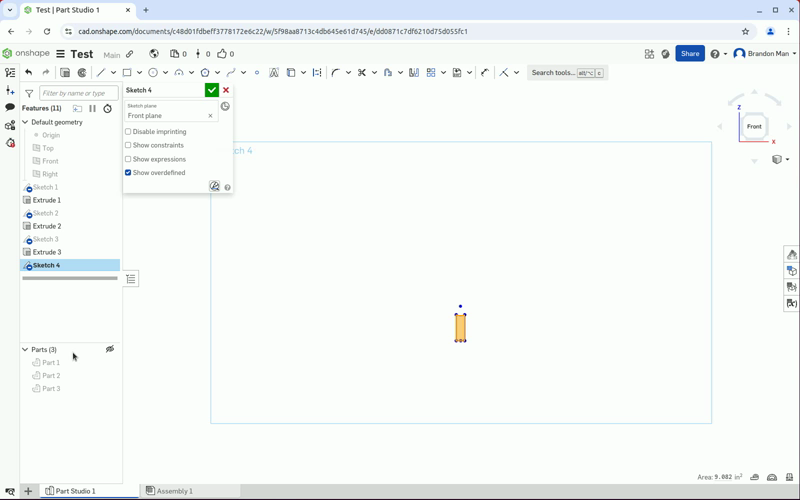
key(shift+e)
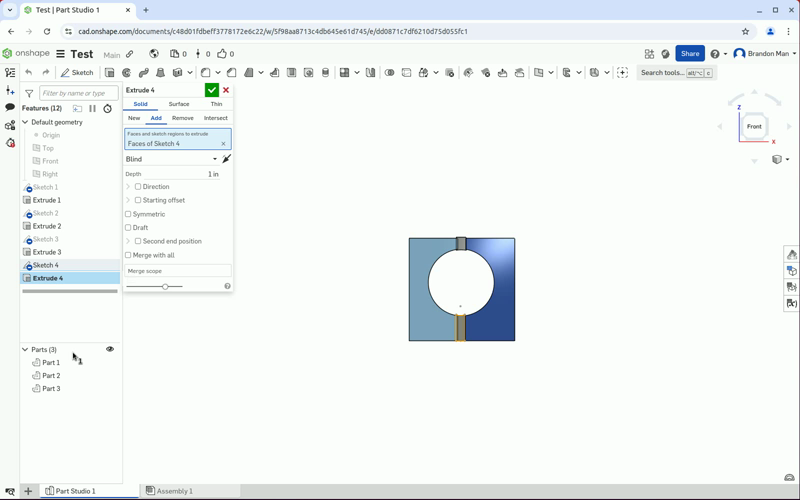
mouse_move(143, 106)
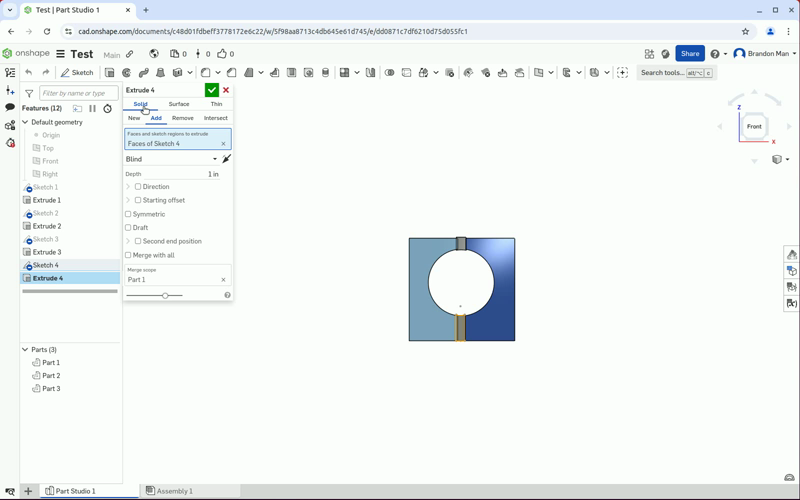
click(143, 106)
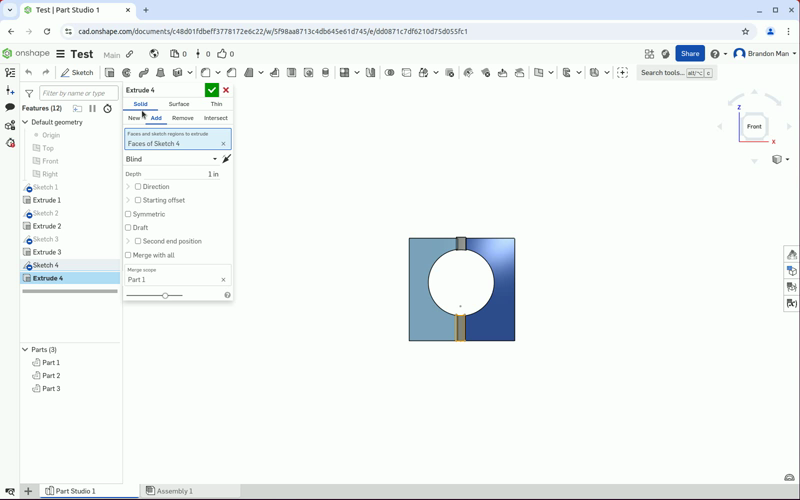
mouse_move(137, 120)
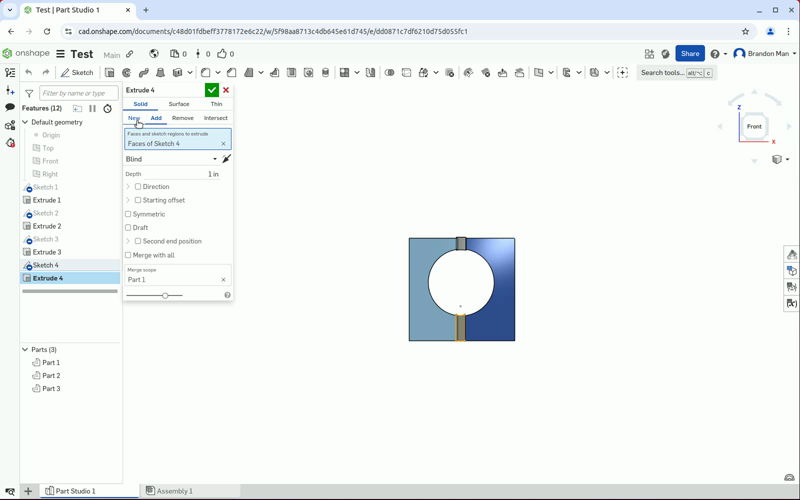
click(137, 120)
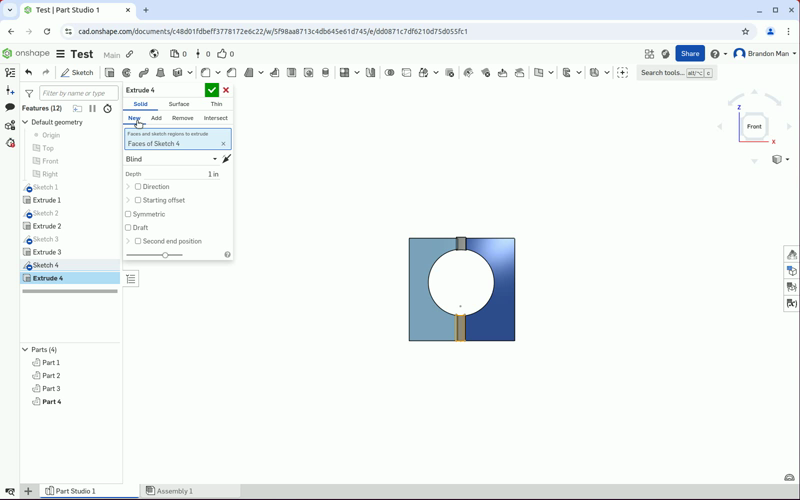
key(tab, 4)
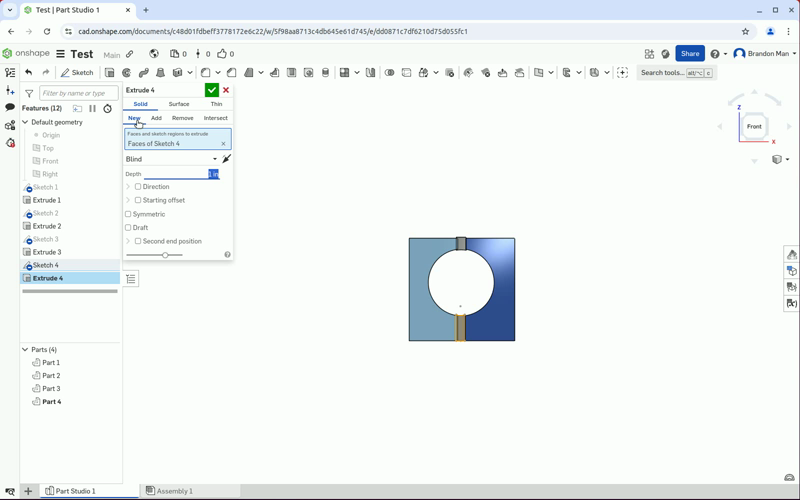
text(23.108)
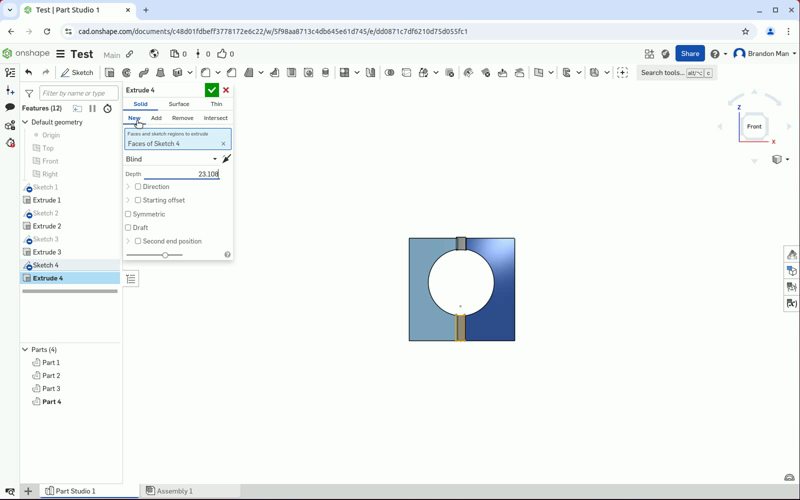
key(enter)
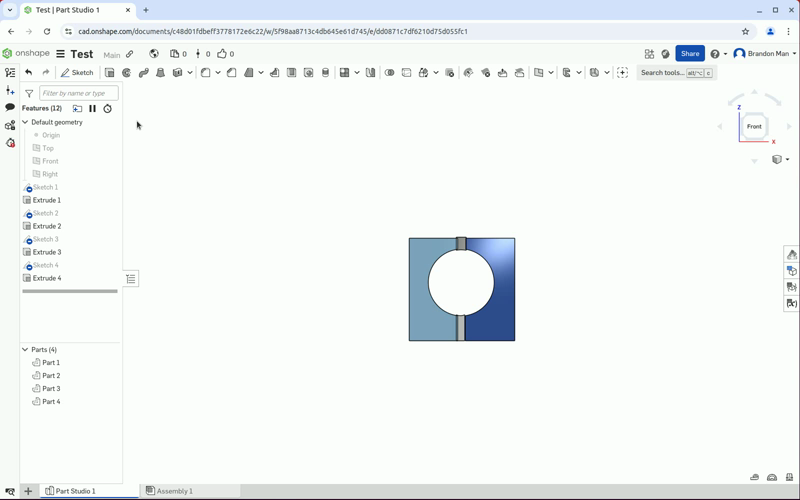
key(shift+h)
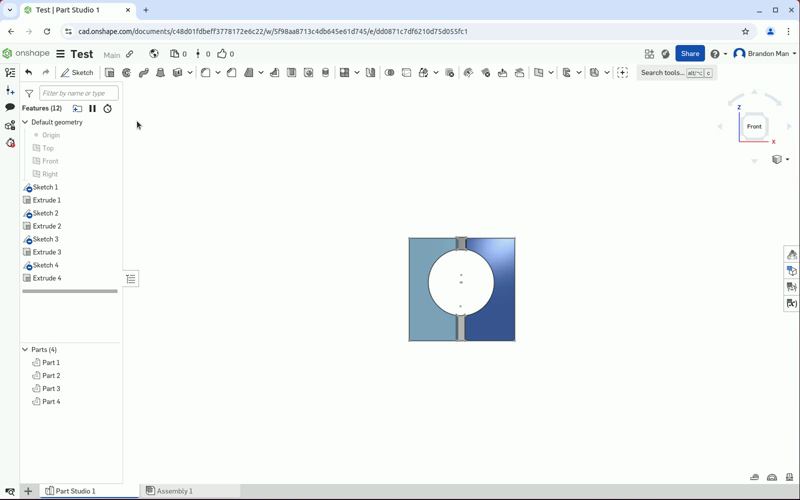
key(shift+h)
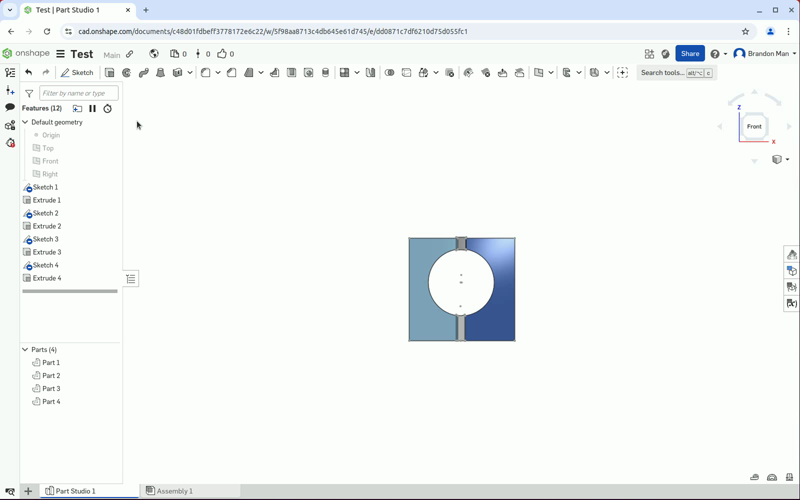
key(shift+7)
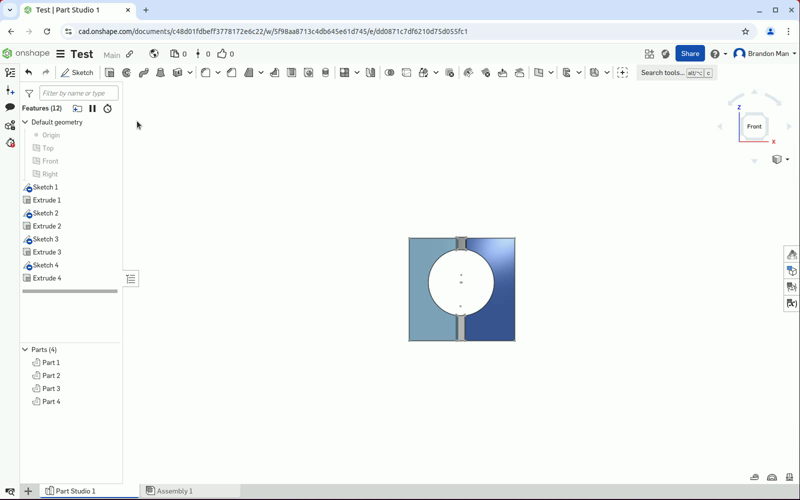
key(left, 2)
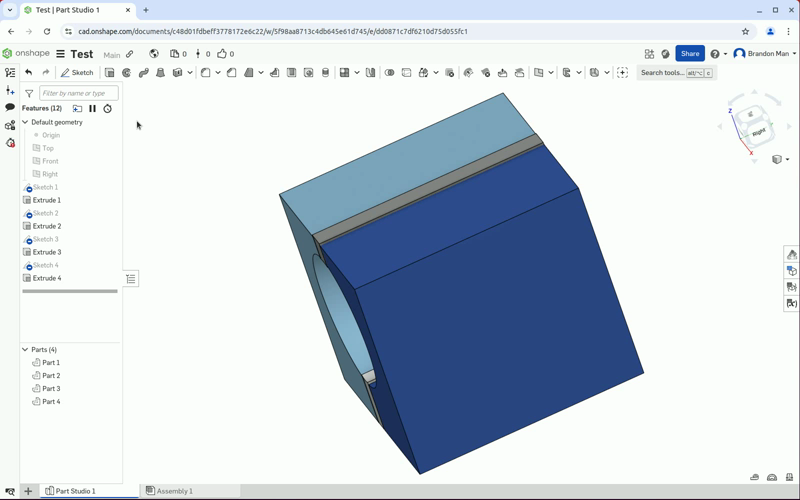
key(down, 2)
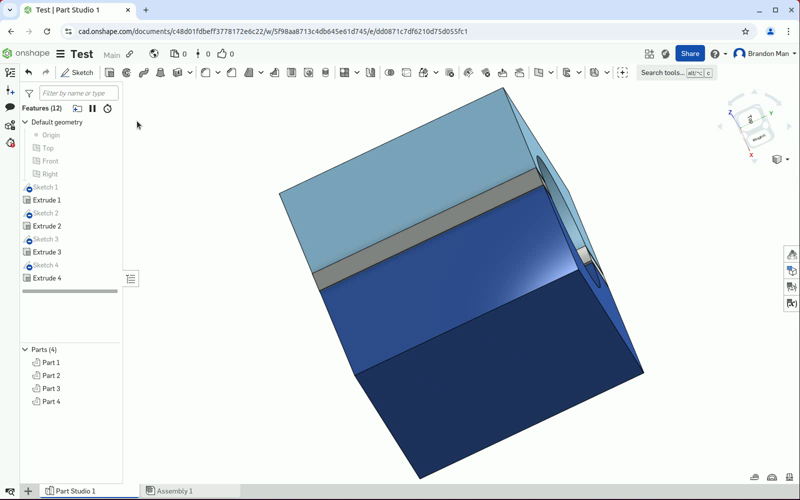
key(up, 2)
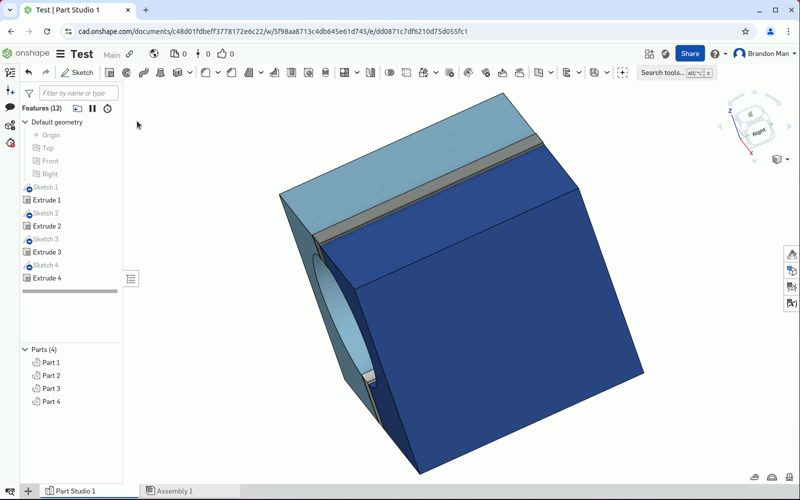
key(right, 2)
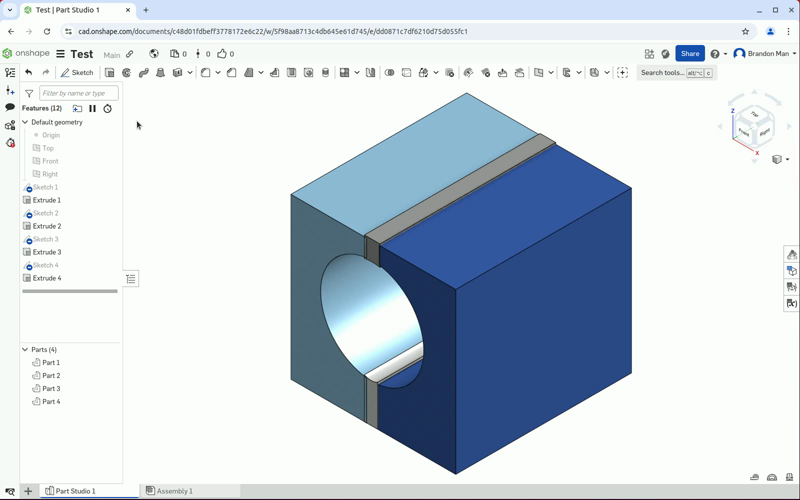
mouse_move(73, 189)
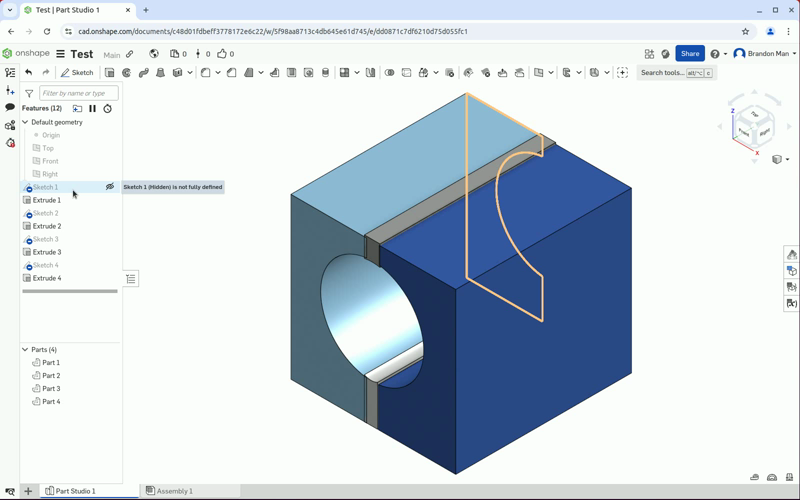
click(73, 189)